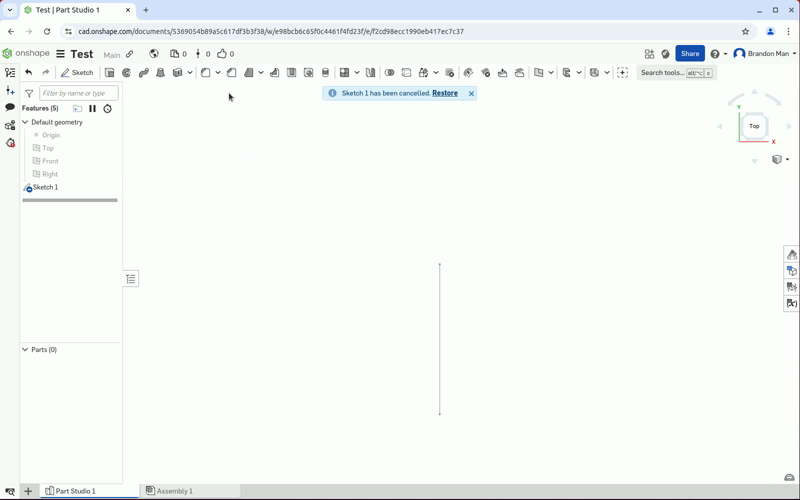
key(shift+h)
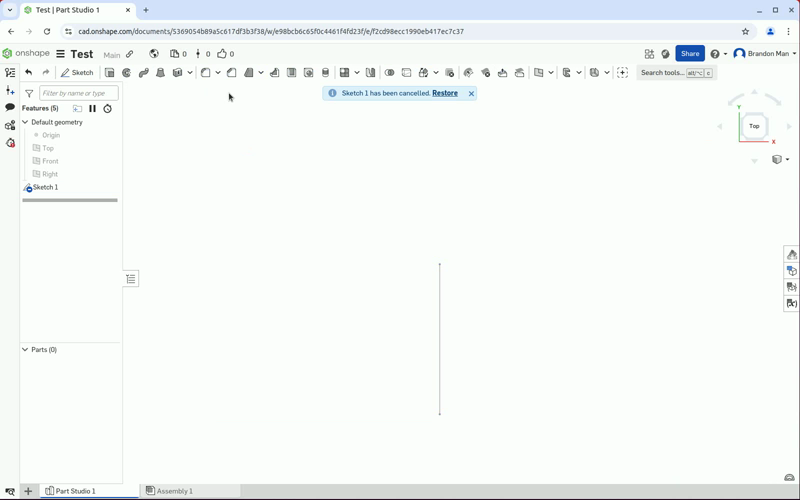
key(shift+s)
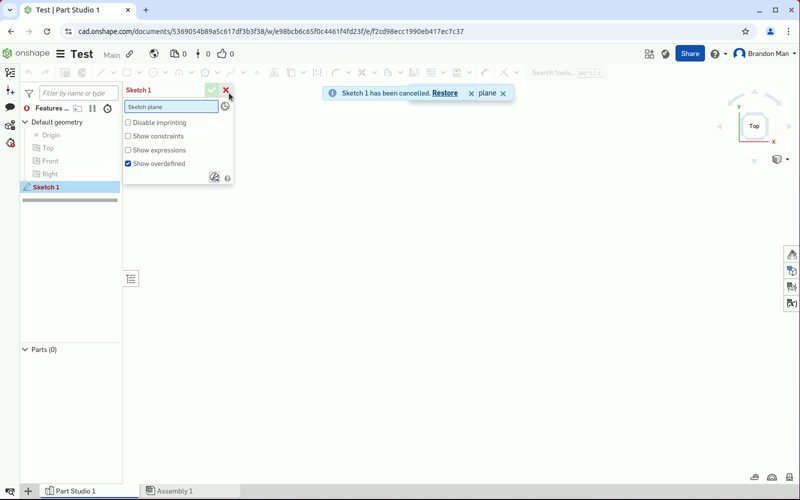
mouse_move(73, 150)
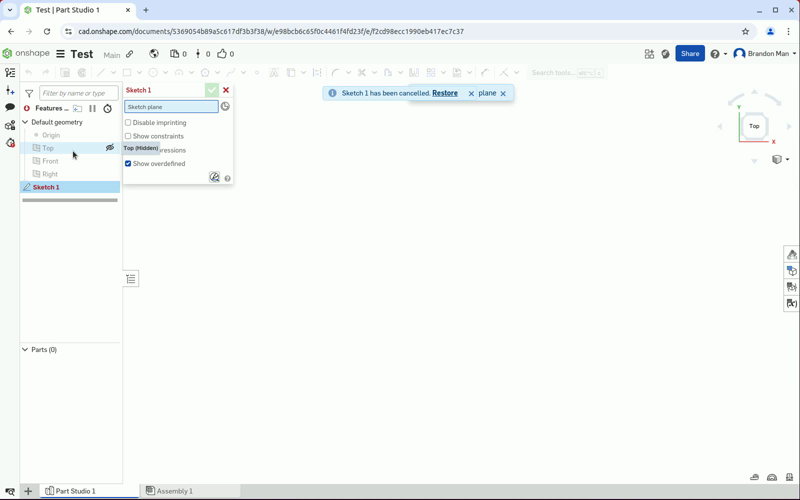
click(73, 150)
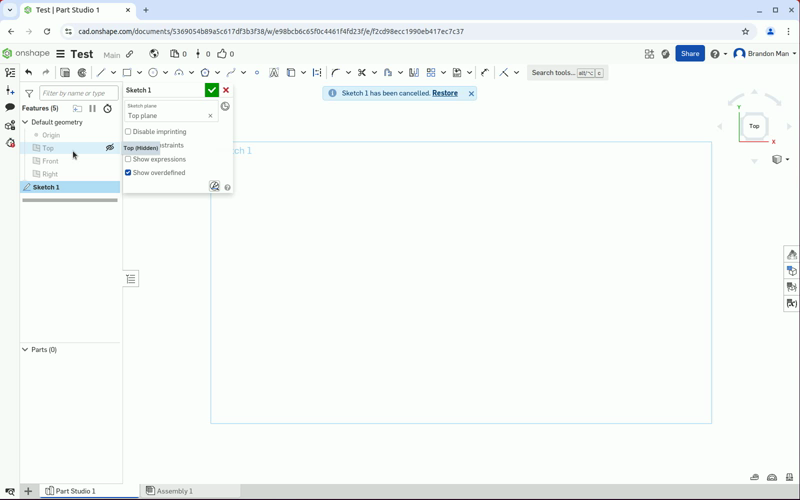
mouse_move(73, 352)
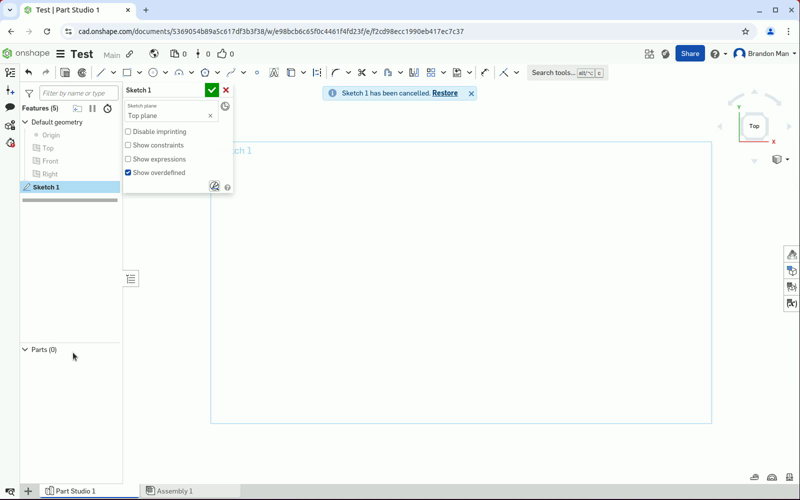
key(y)
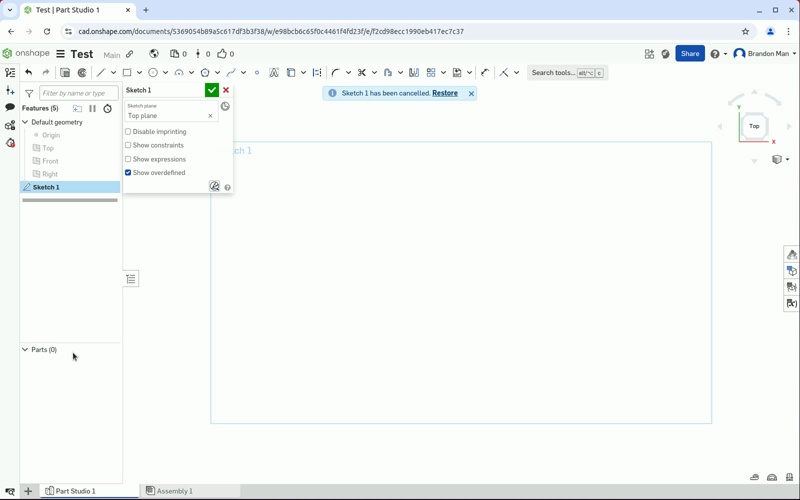
key(l)
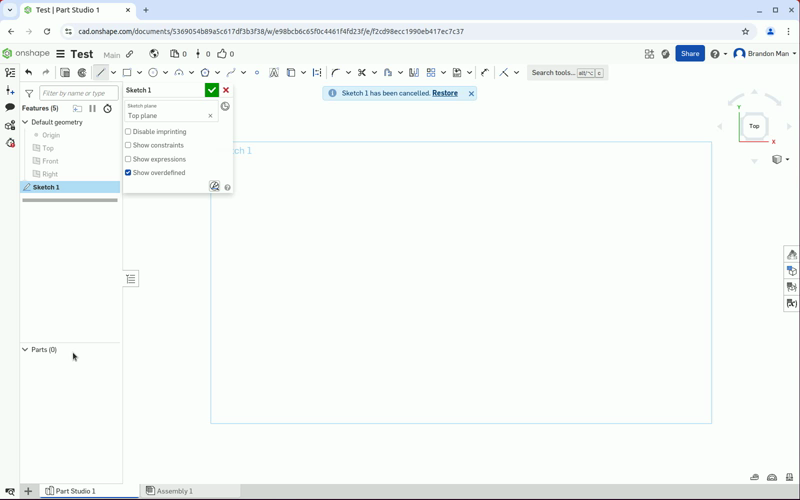
key_down(shift)
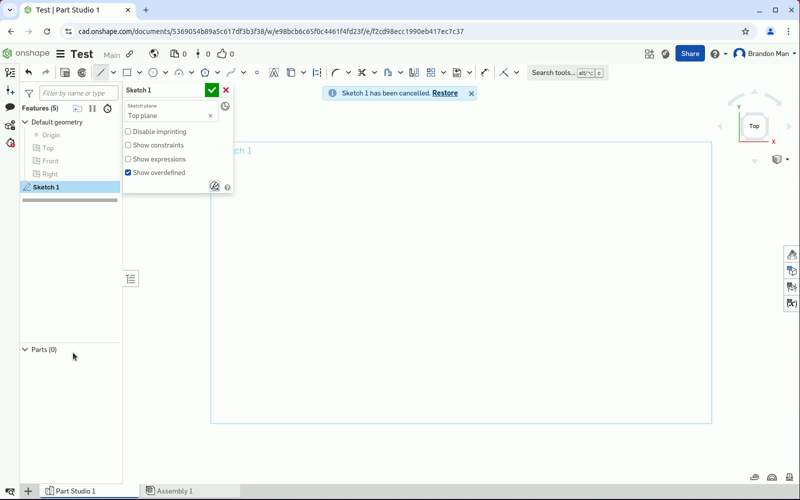
mouse_move(348, 282)
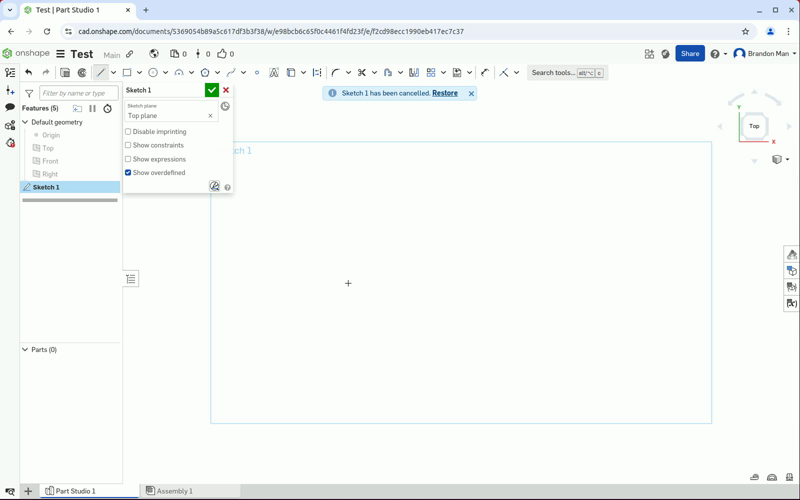
click(348, 282)
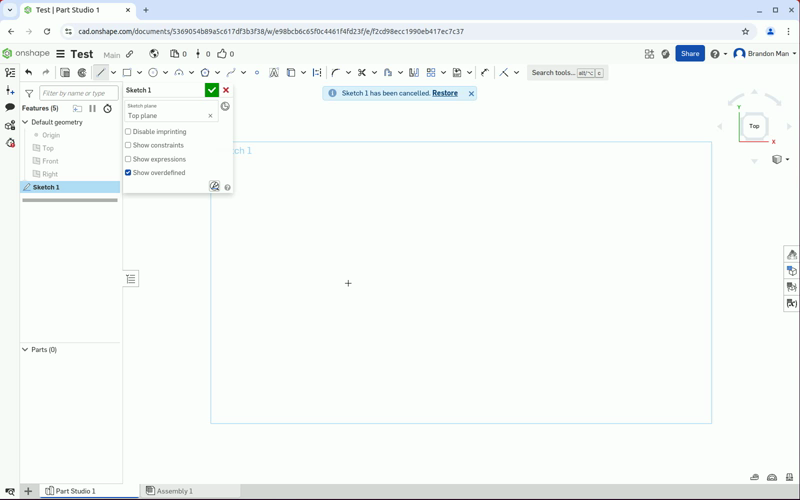
key_up(shift)
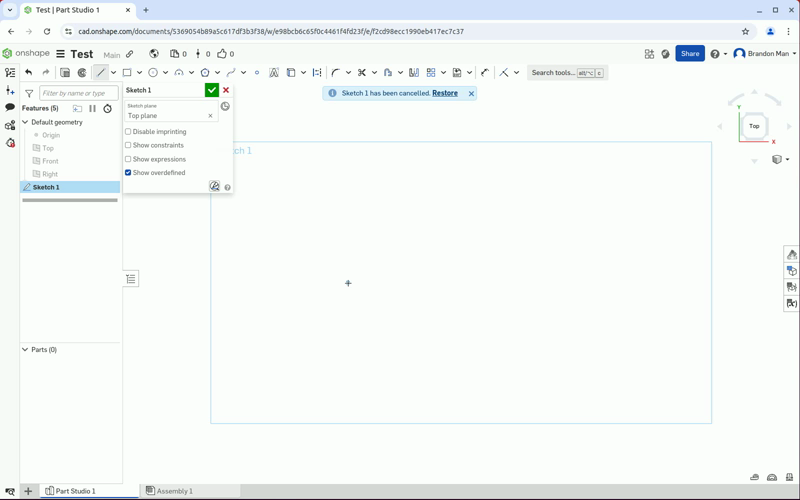
key_down(shift)
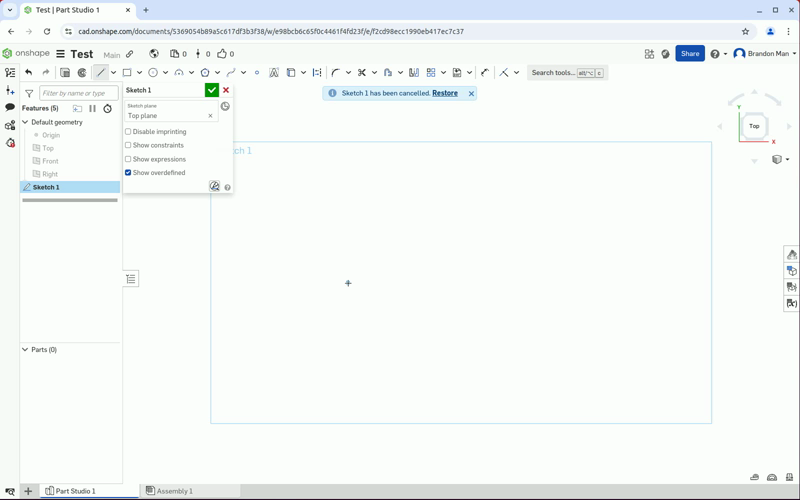
mouse_move(572, 282)
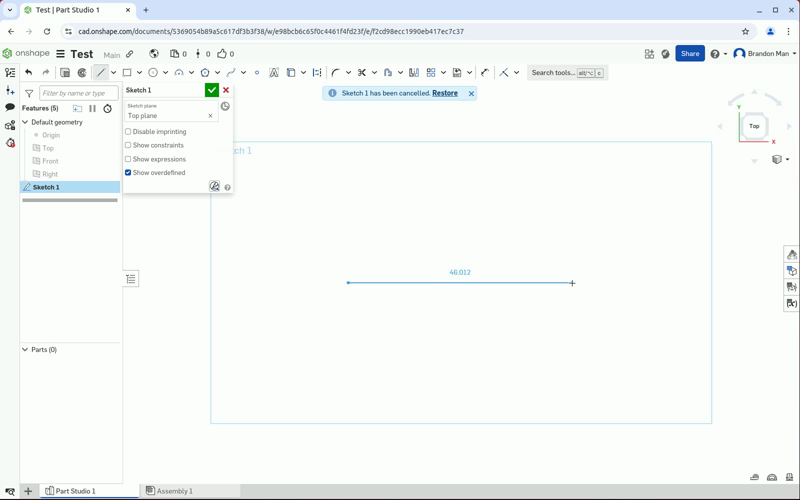
click(572, 282)
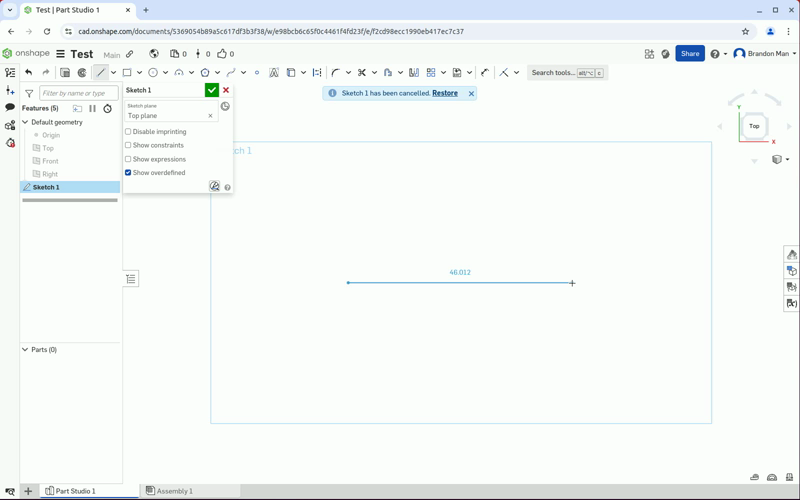
key_up(shift)
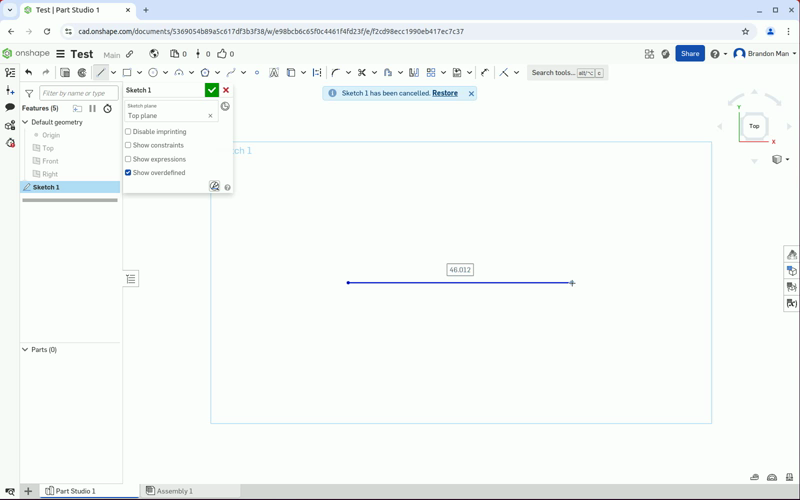
key_down(shift)
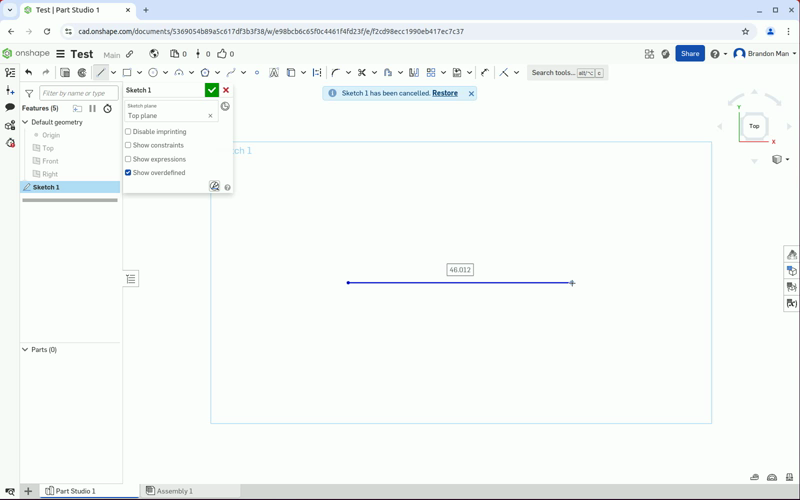
mouse_move(589, 282)
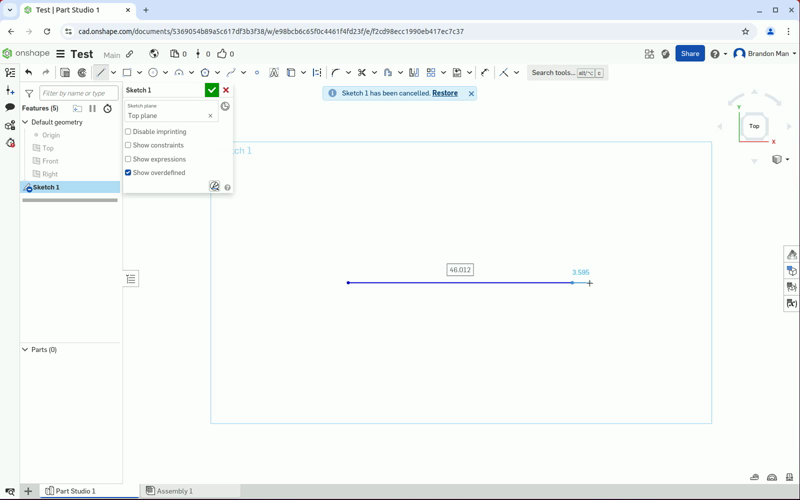
mouse_move(572, 280)
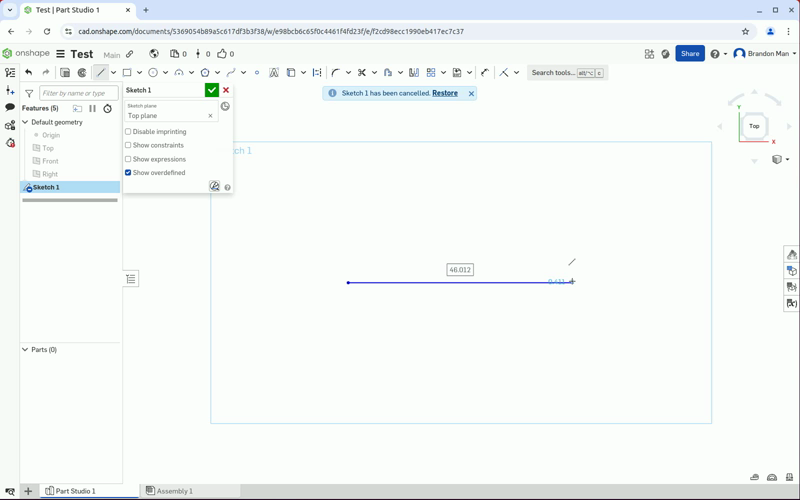
scroll(6)
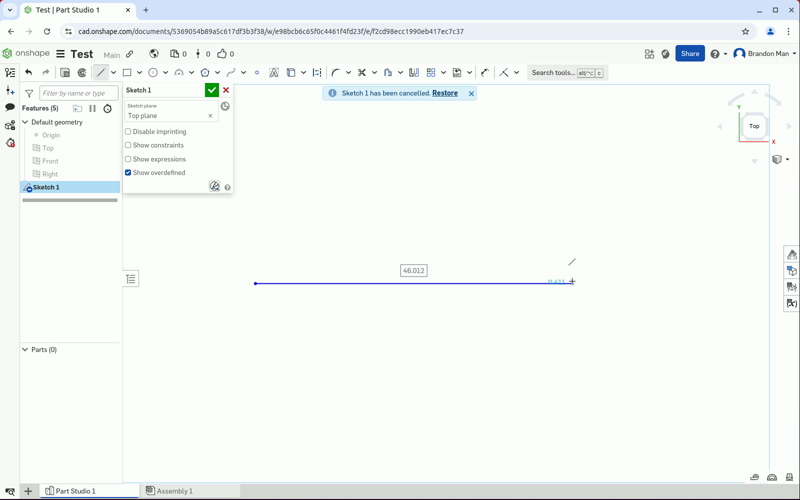
scroll(6)
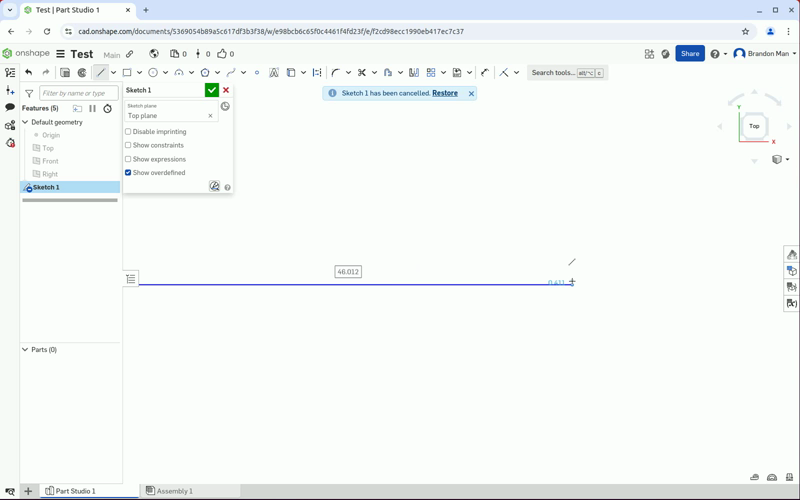
scroll(6)
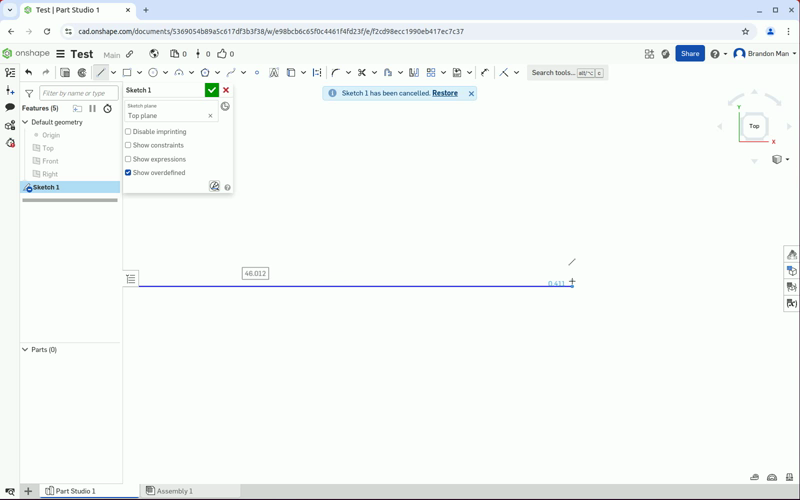
scroll(6)
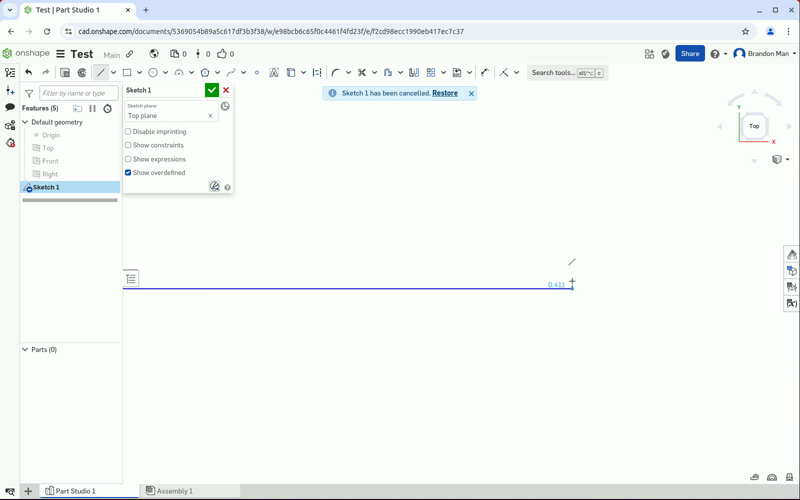
scroll(6)
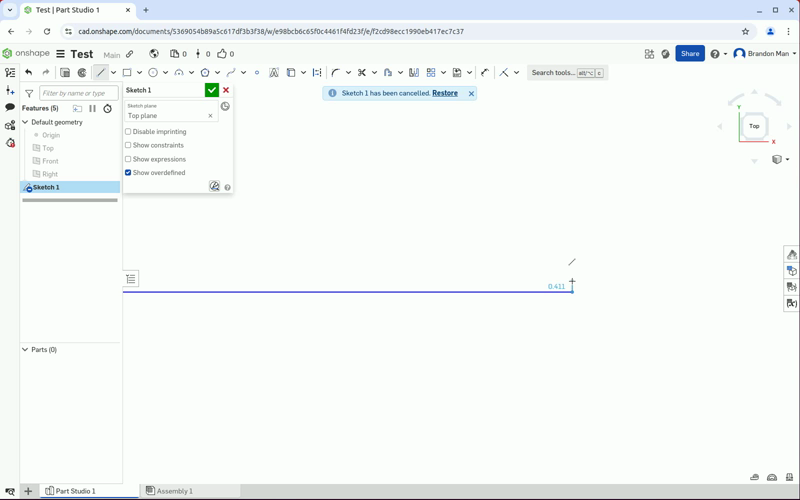
scroll(6)
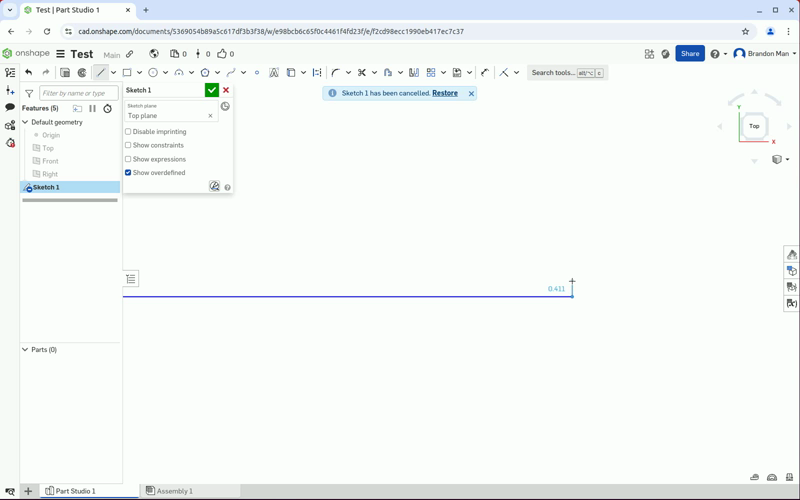
scroll(6)
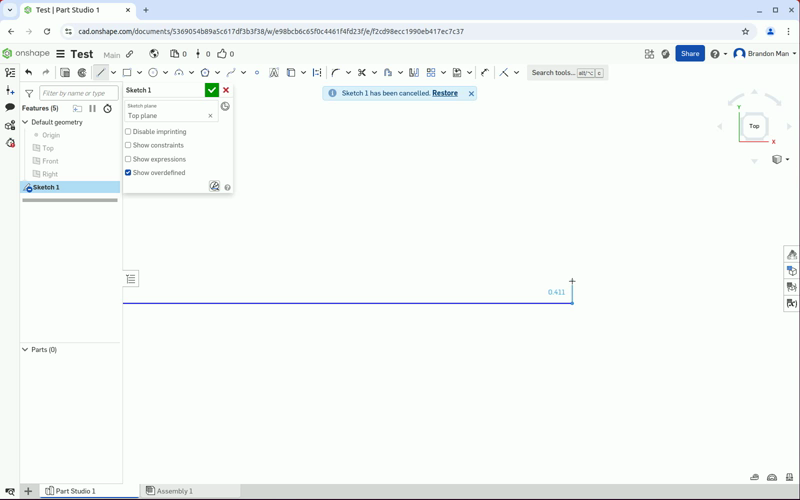
click(572, 280)
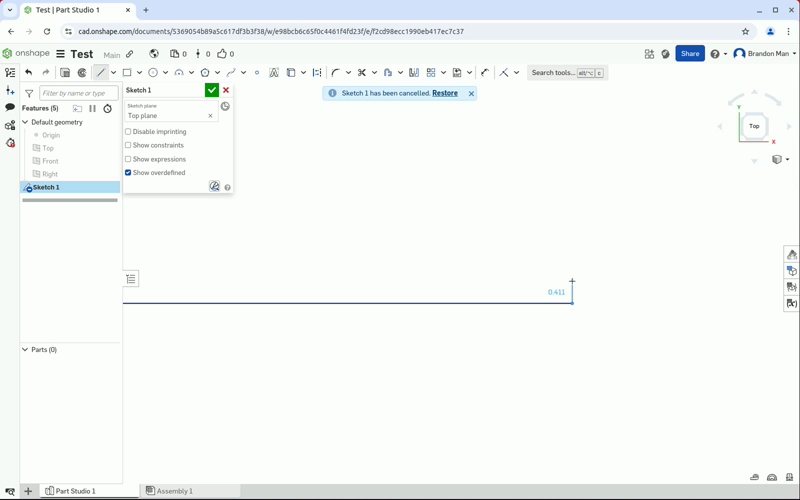
scroll(-6)
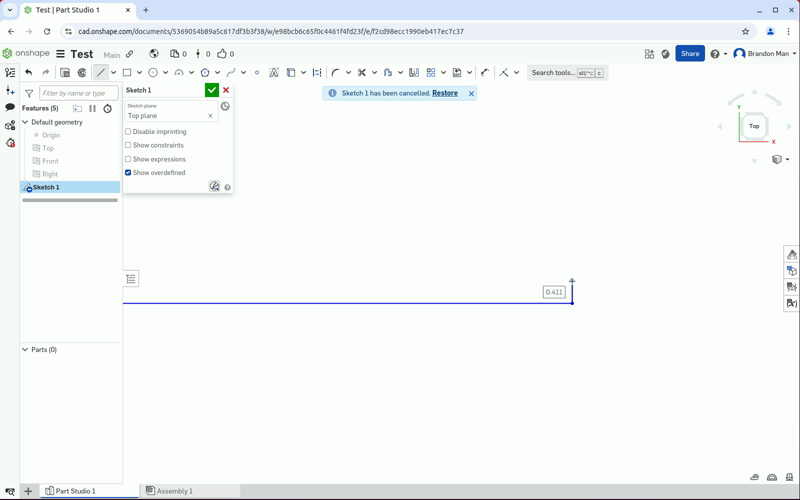
scroll(-6)
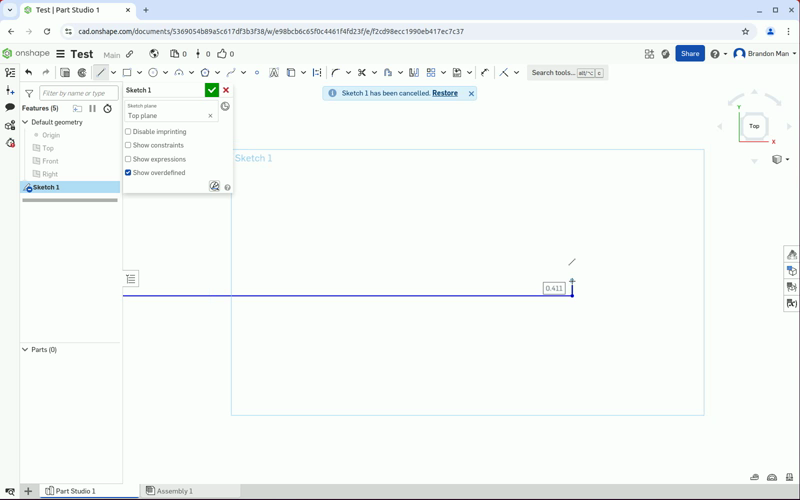
scroll(-6)
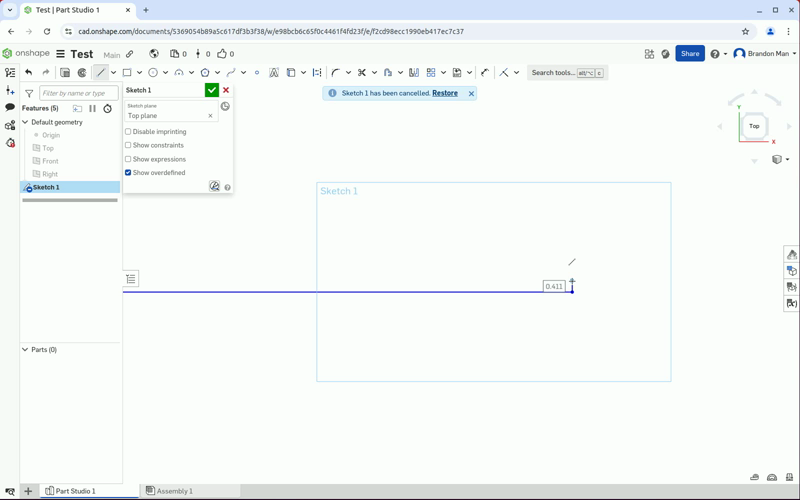
scroll(-6)
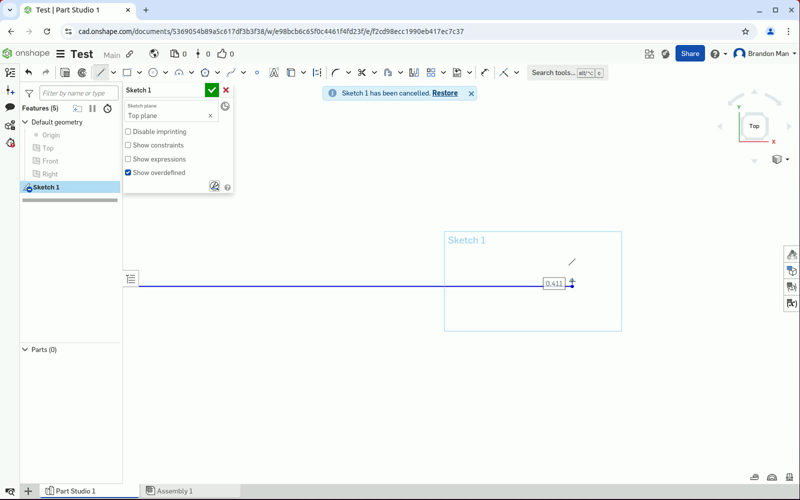
scroll(-6)
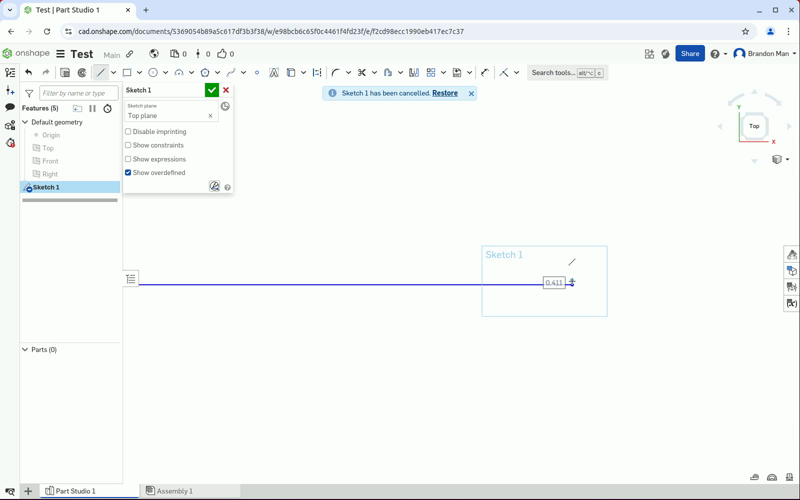
scroll(-6)
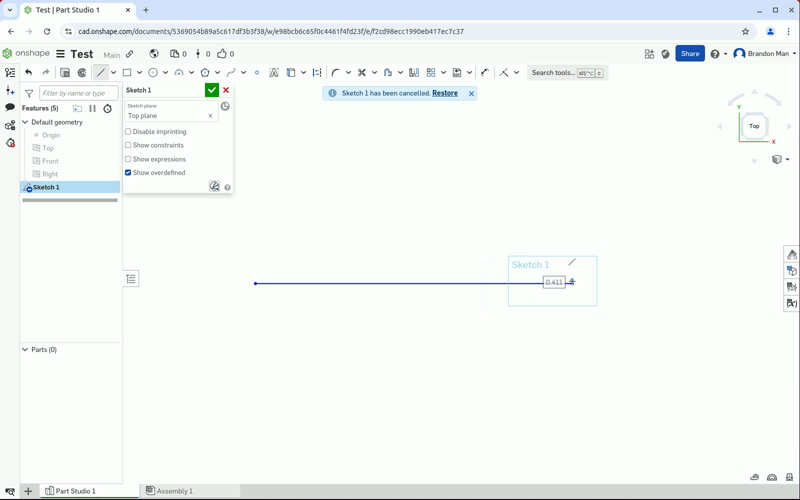
scroll(-6)
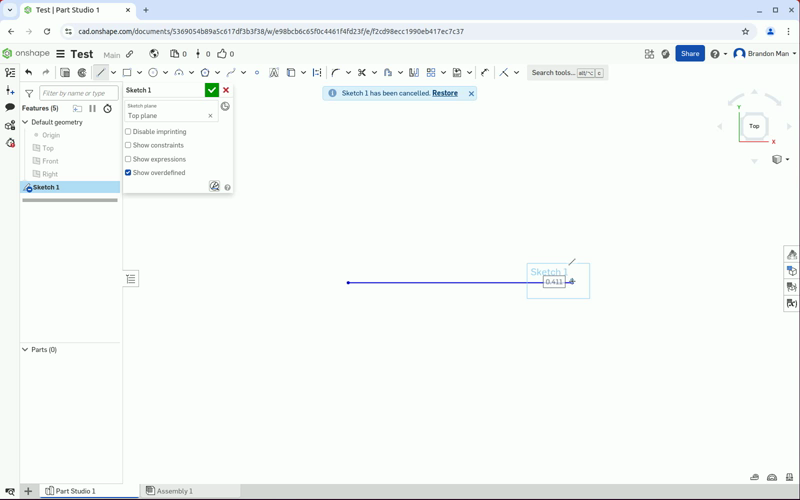
key_up(shift)
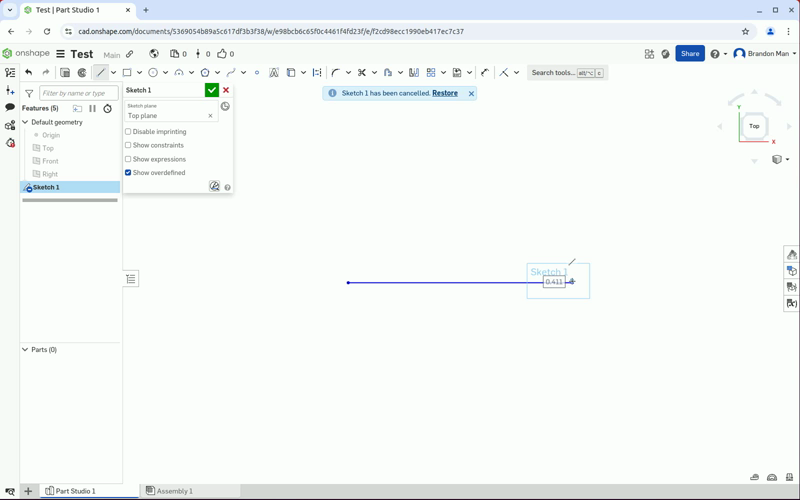
key_down(shift)
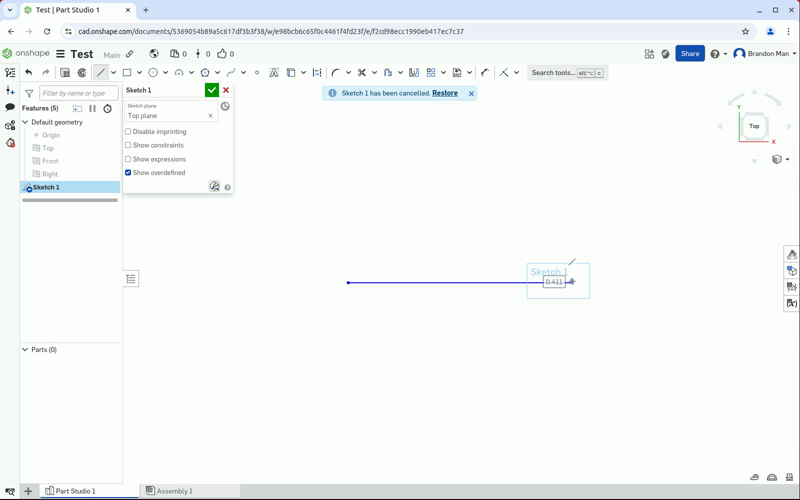
mouse_move(348, 280)
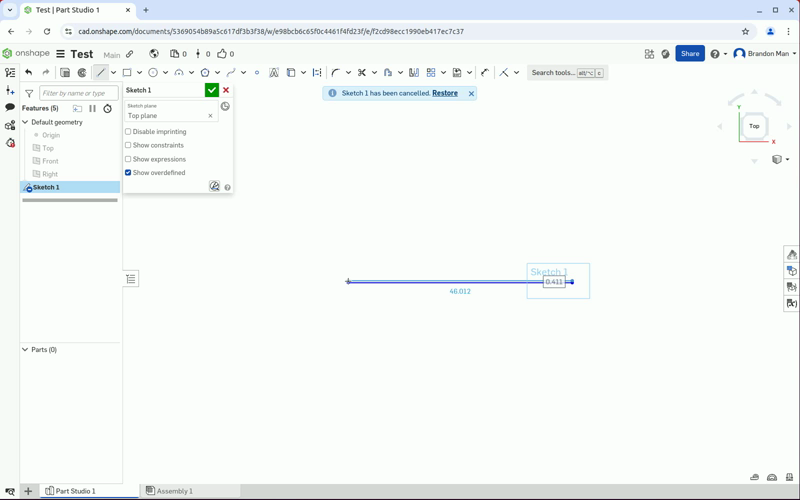
scroll(6)
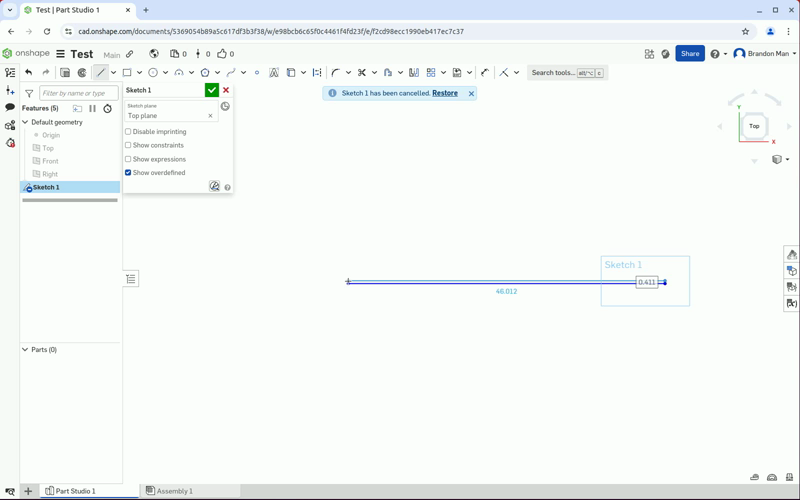
scroll(6)
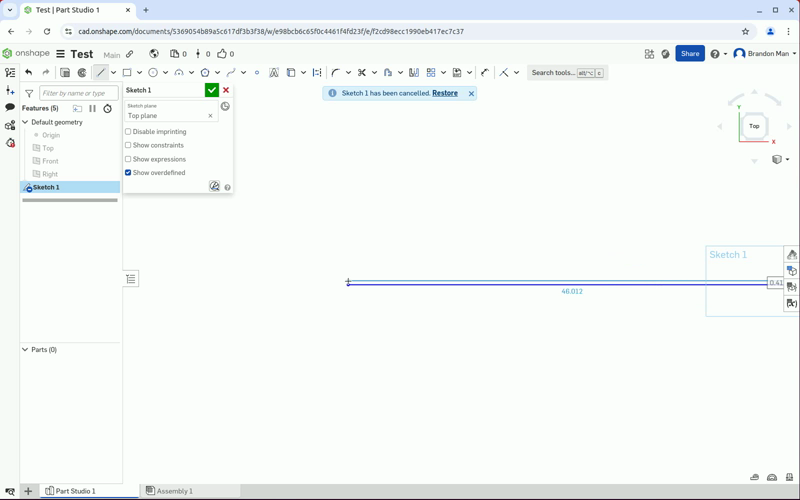
scroll(6)
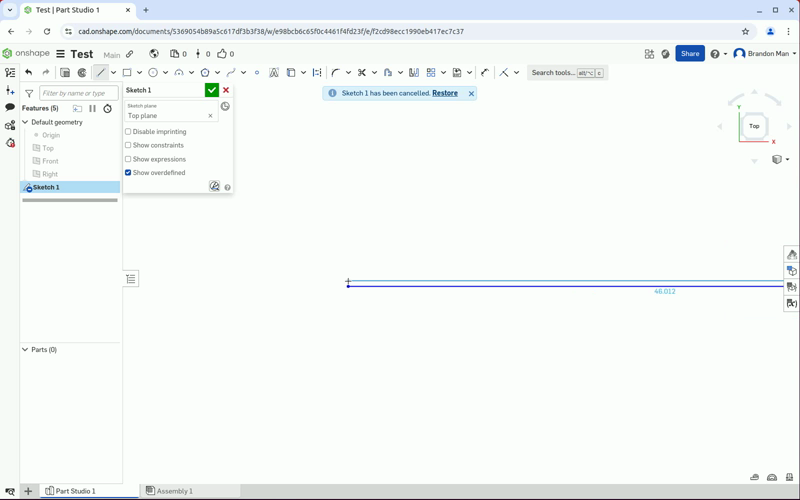
scroll(6)
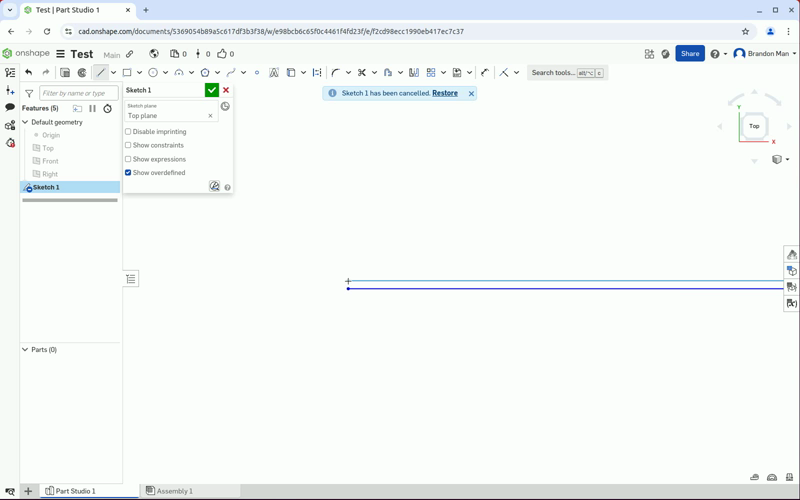
scroll(6)
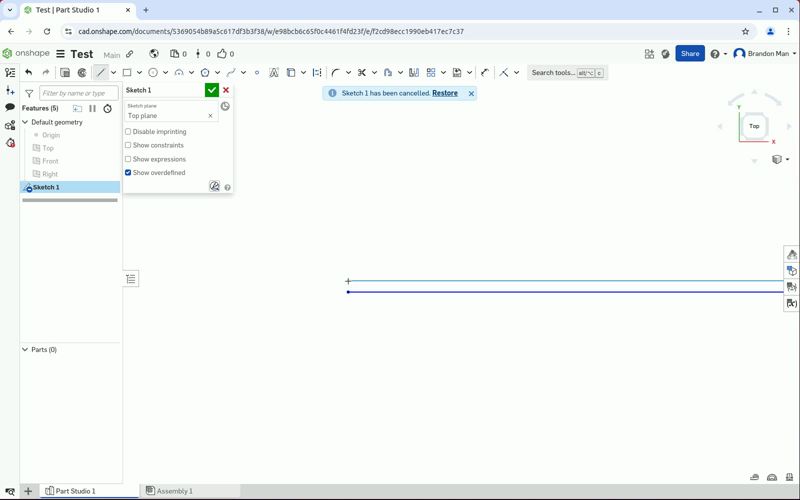
scroll(6)
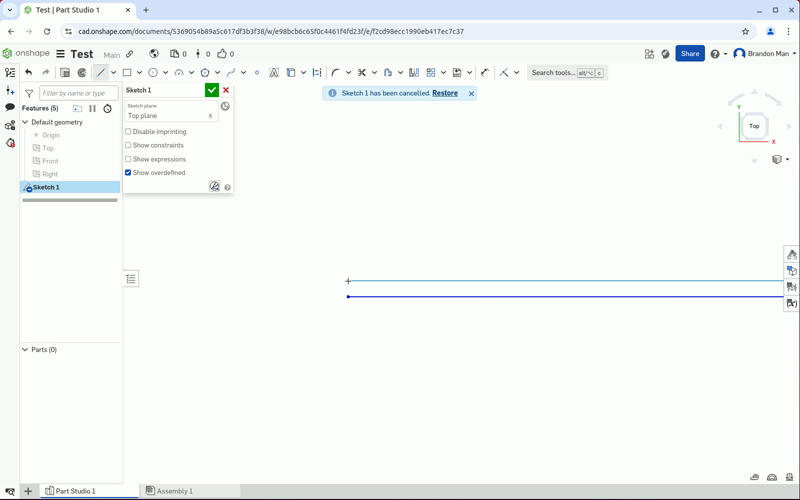
scroll(6)
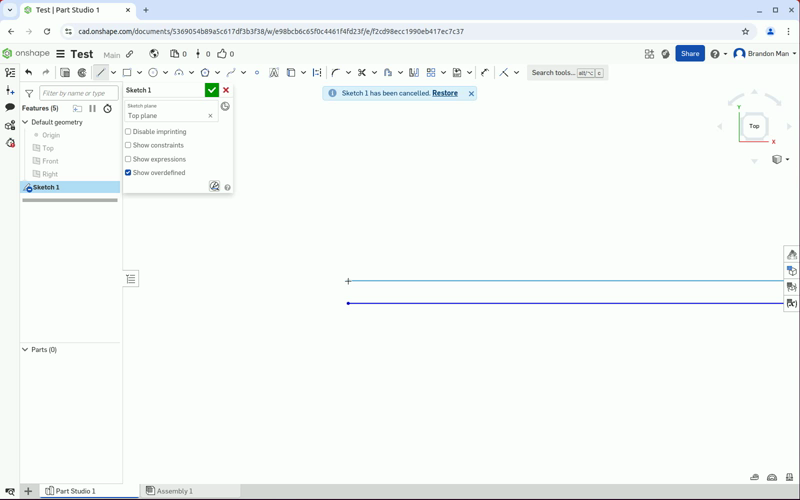
click(348, 280)
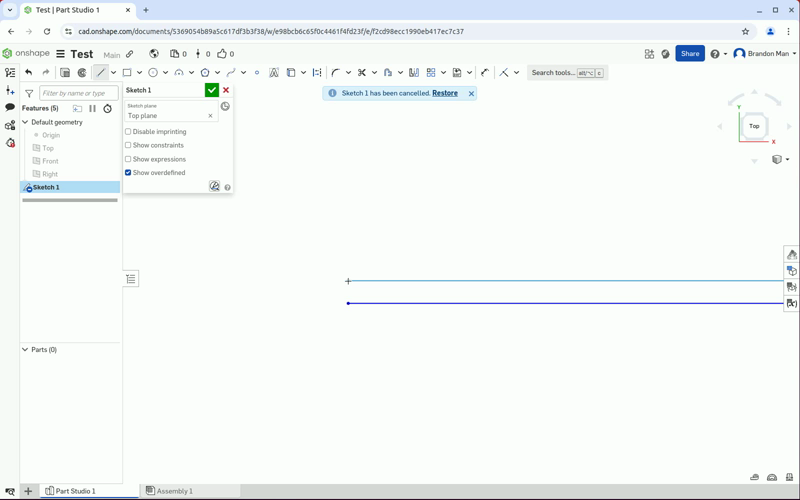
scroll(-6)
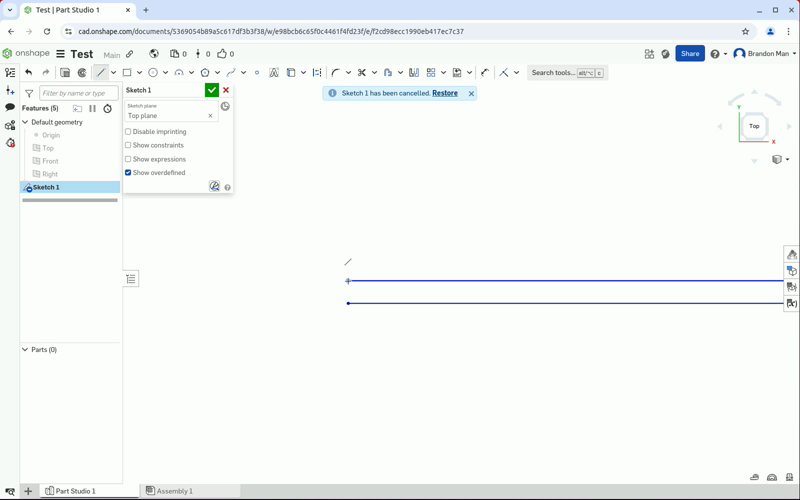
scroll(-6)
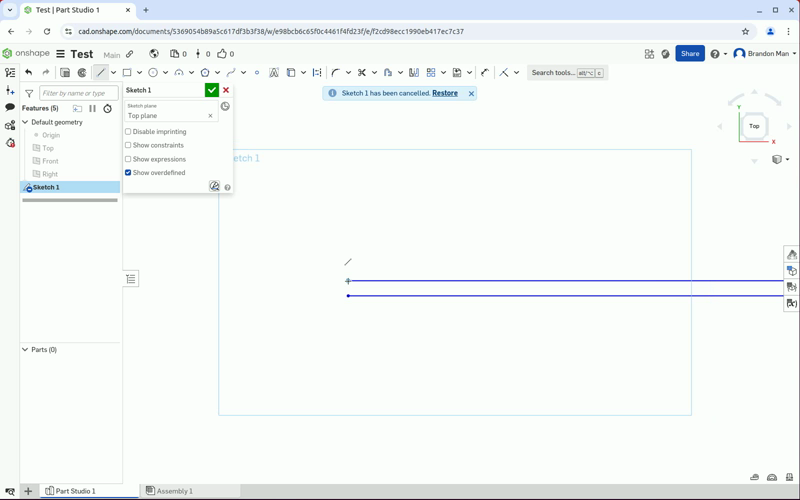
scroll(-6)
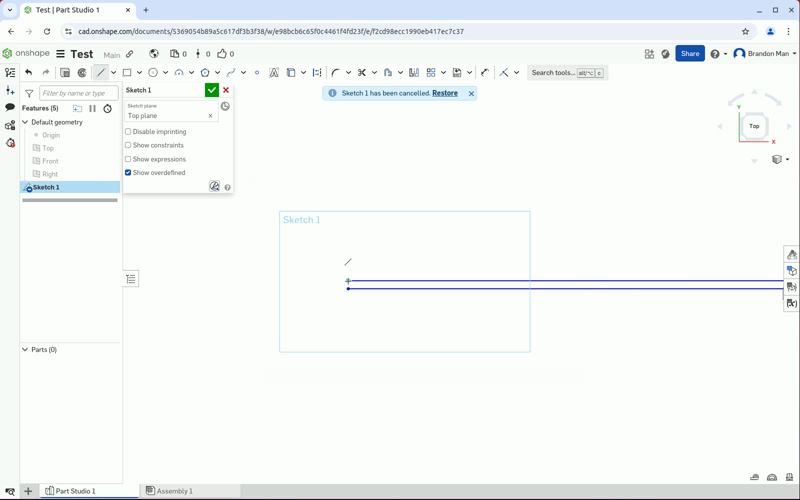
scroll(-6)
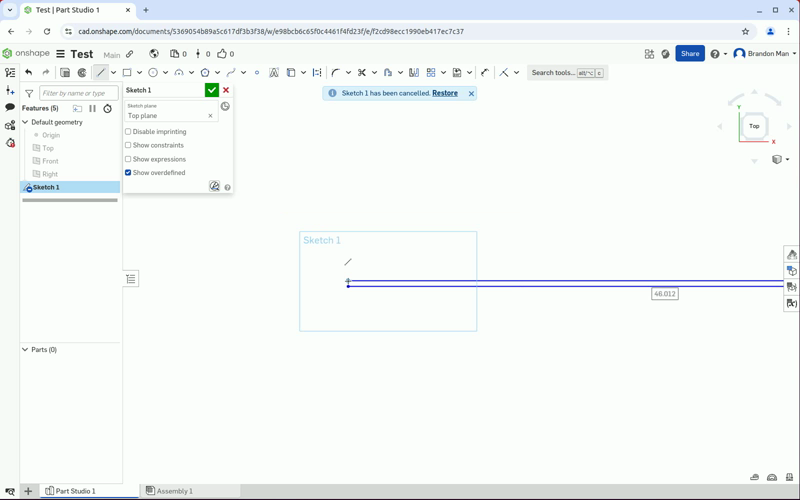
scroll(-6)
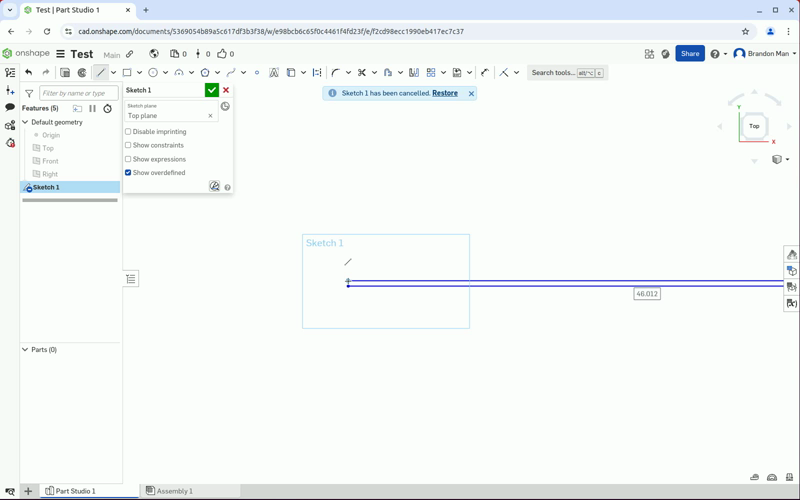
scroll(-6)
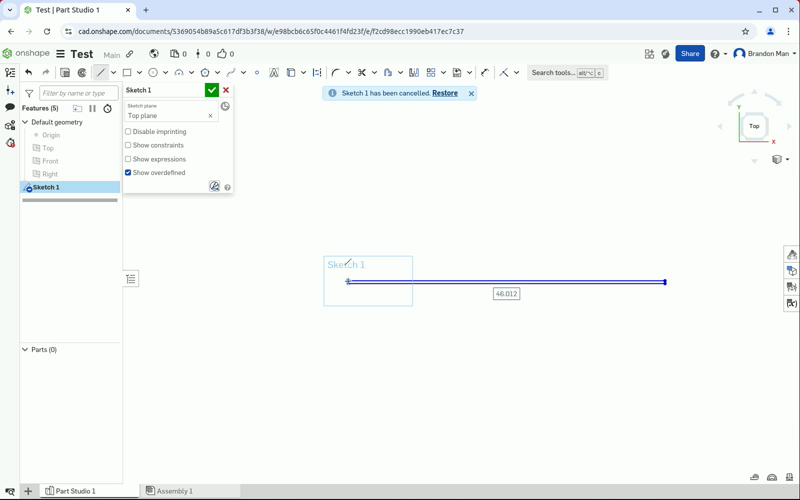
scroll(-6)
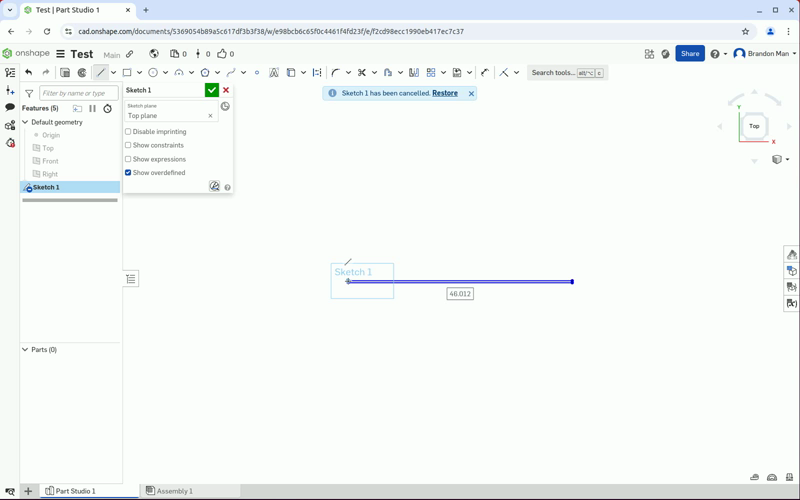
key_up(shift)
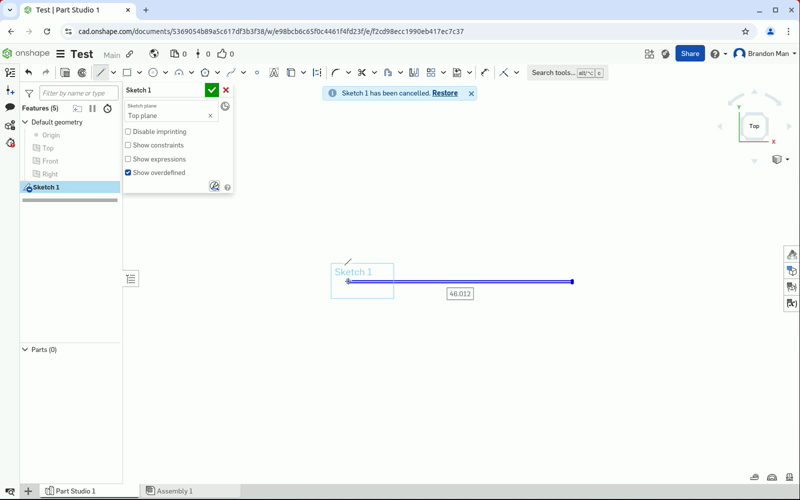
mouse_move(378, 280)
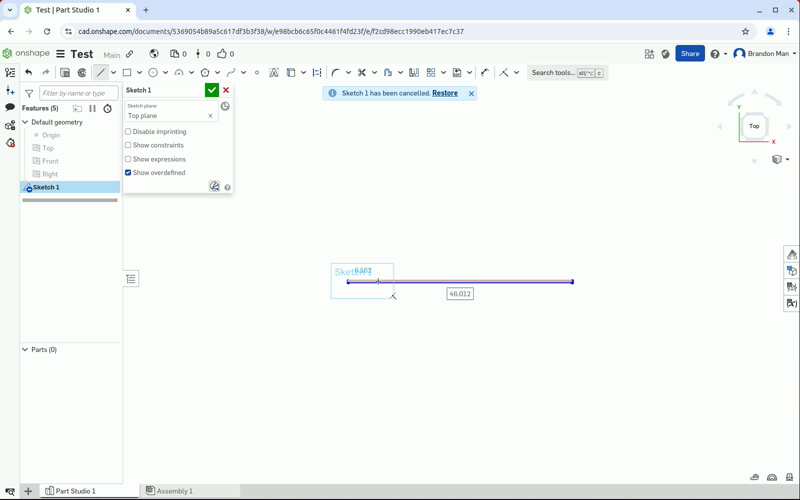
key_down(shift)
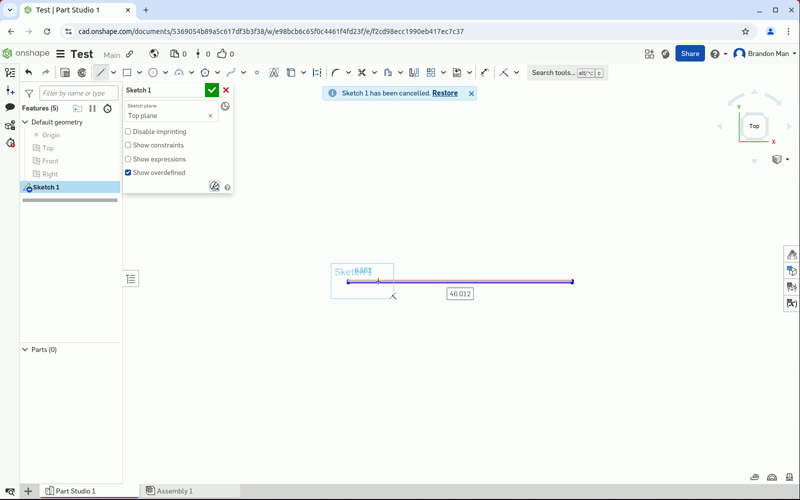
mouse_move(348, 282)
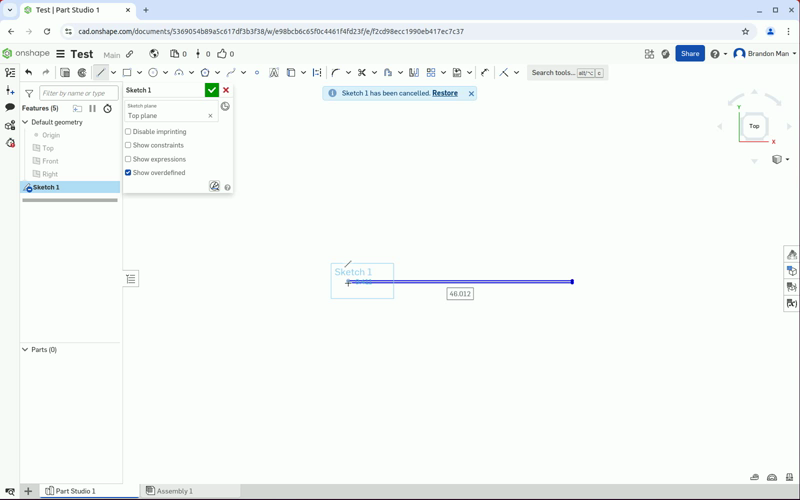
scroll(6)
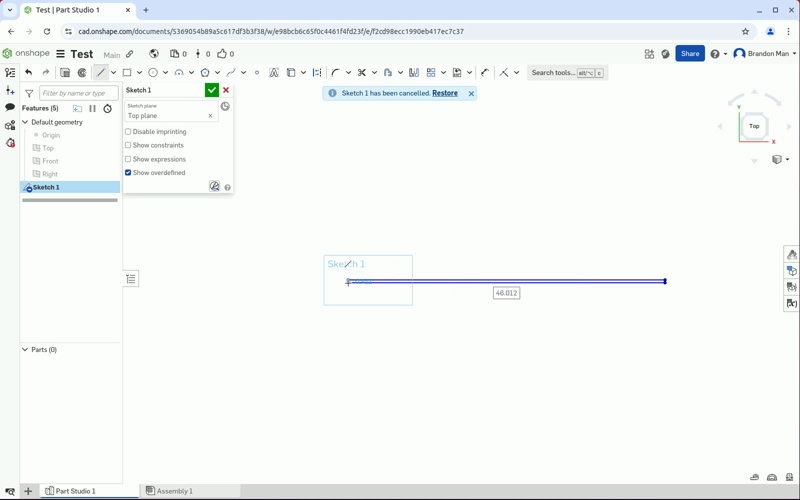
scroll(6)
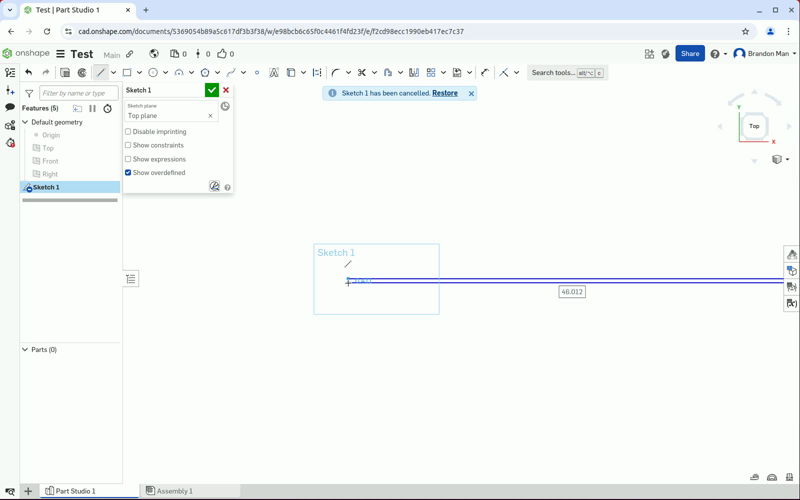
scroll(6)
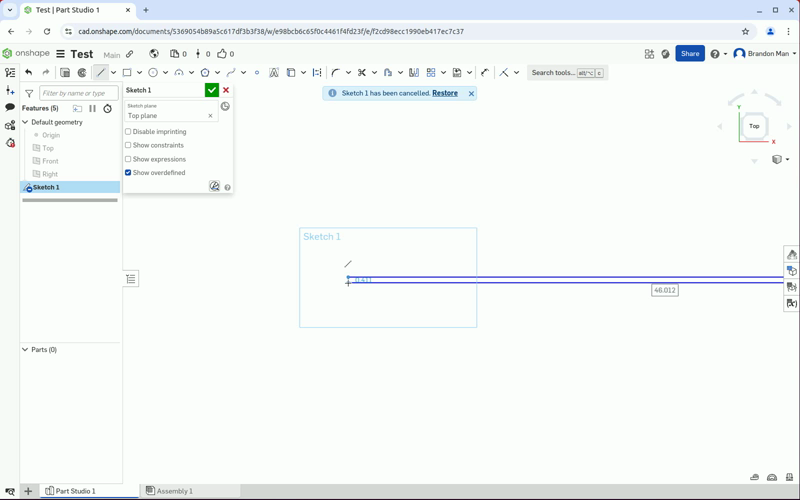
scroll(6)
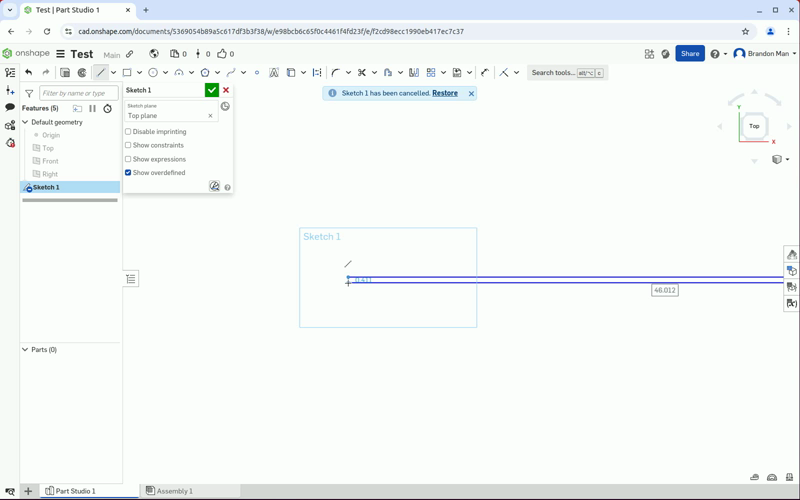
scroll(6)
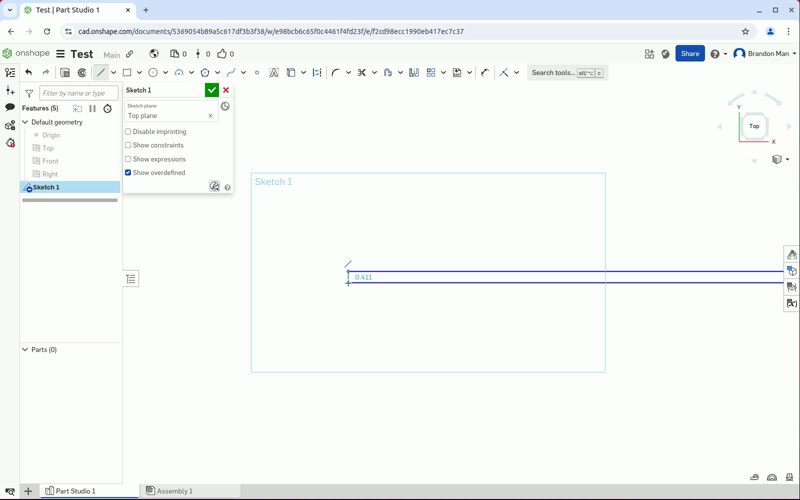
scroll(6)
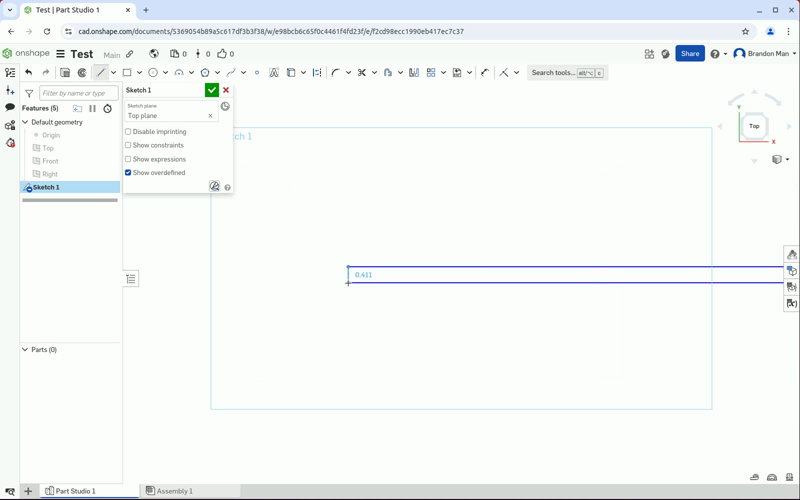
scroll(6)
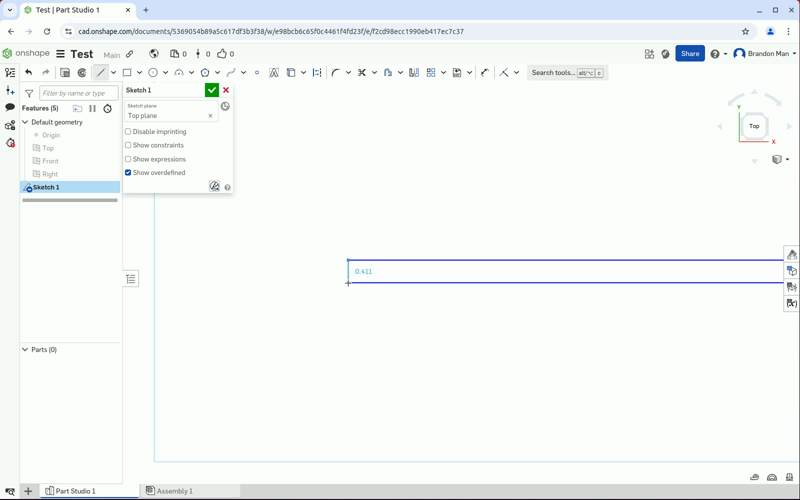
key_up(shift)
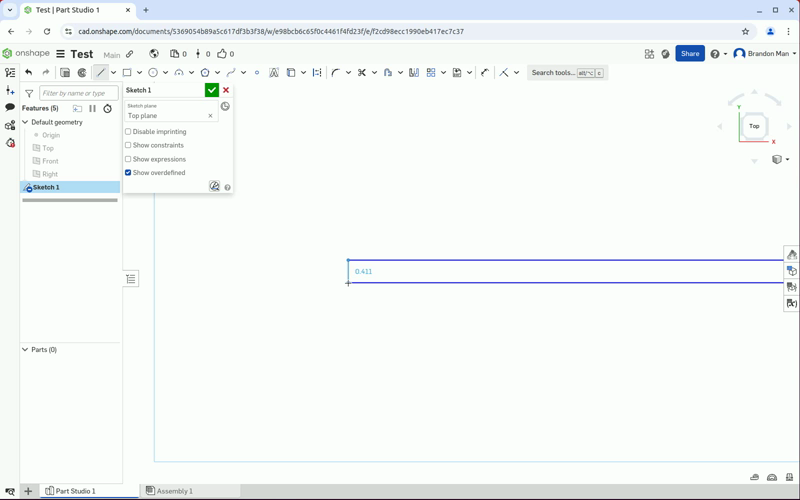
click(348, 282)
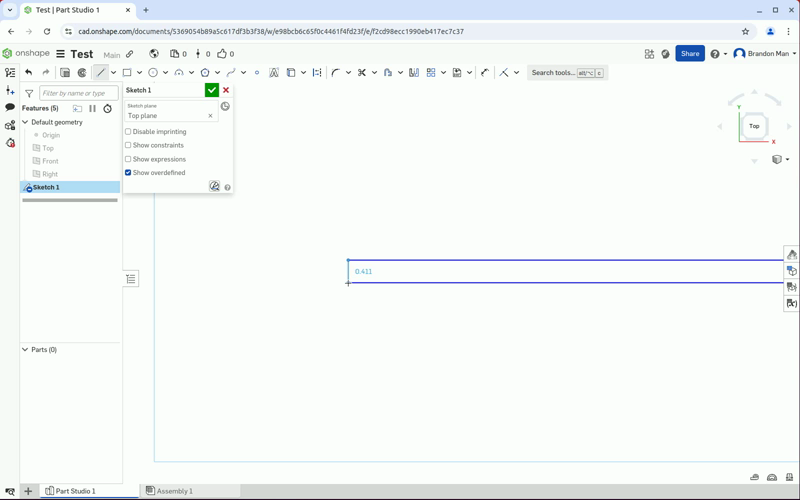
scroll(-6)
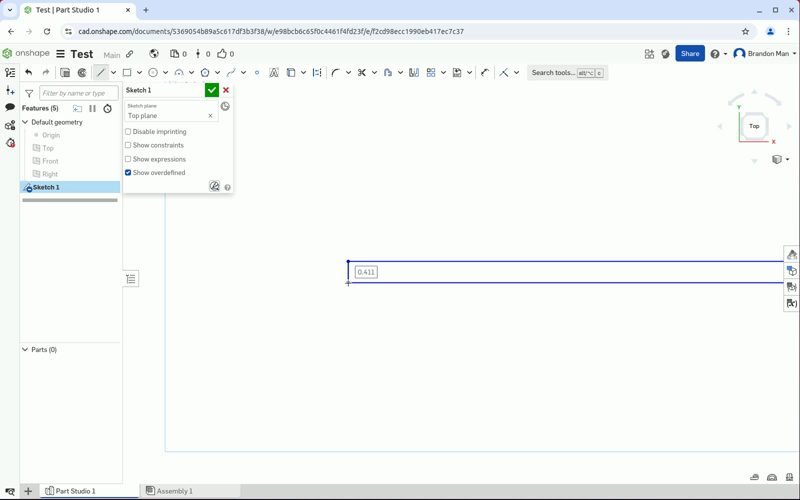
scroll(-6)
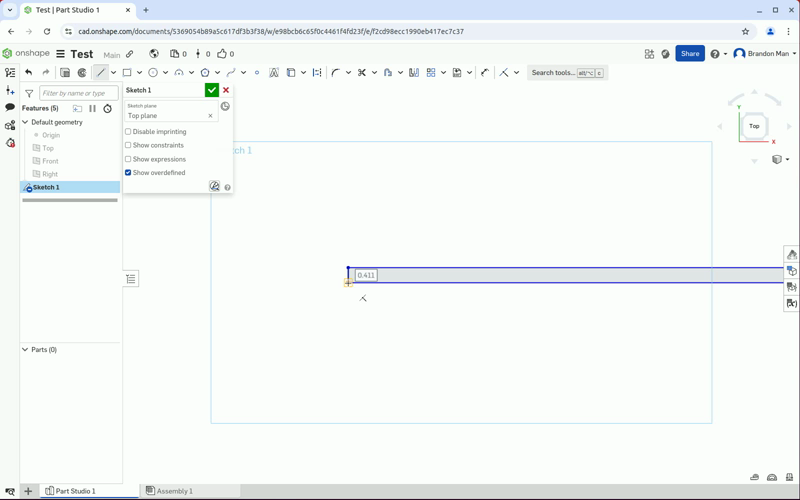
scroll(-6)
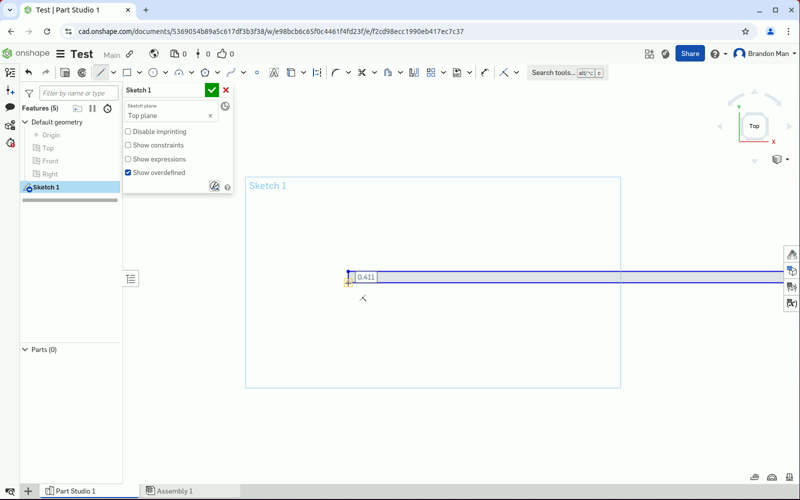
scroll(-6)
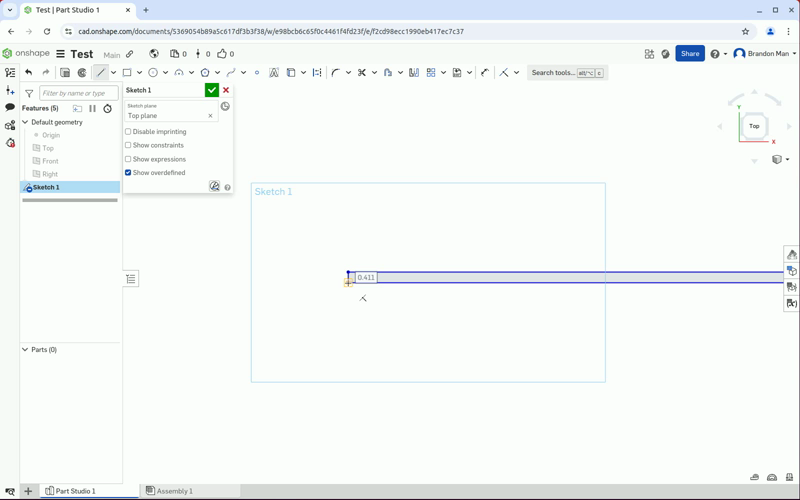
scroll(-6)
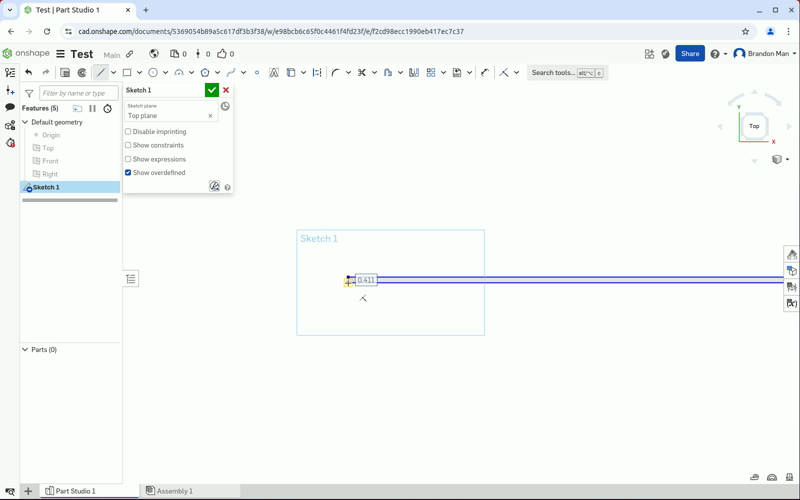
scroll(-6)
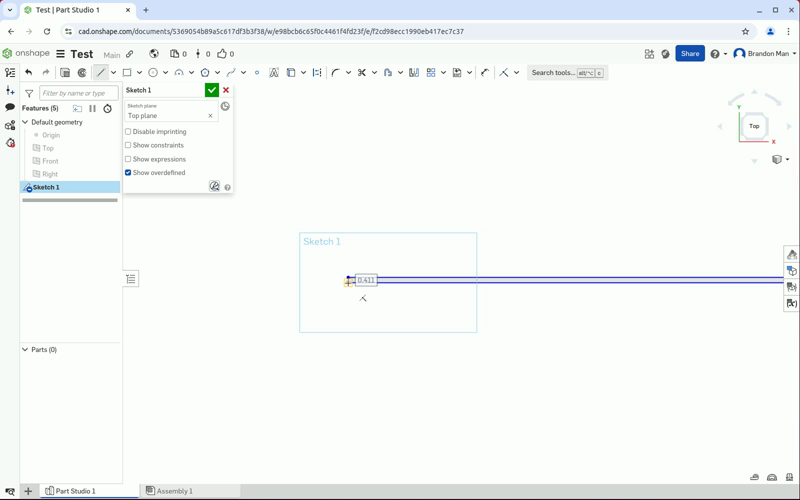
scroll(-6)
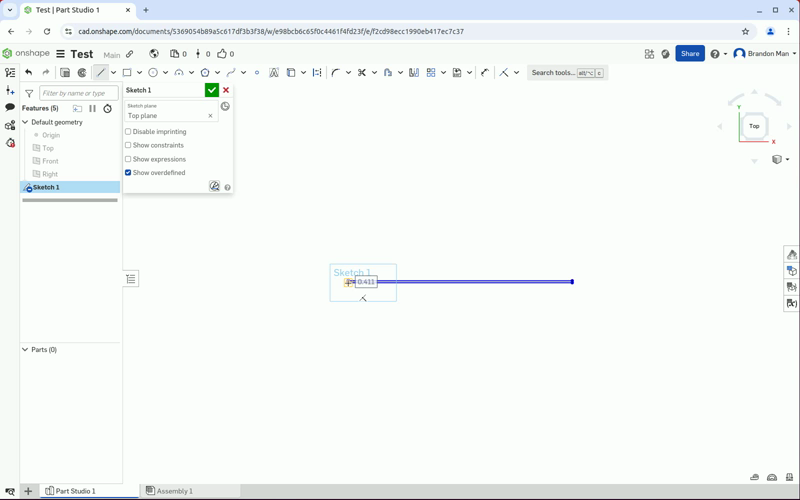
key(esc)
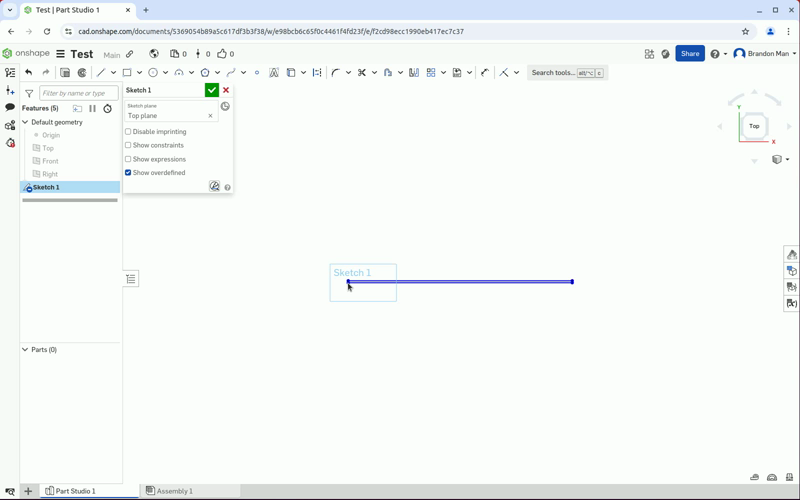
mouse_move(374, 281)
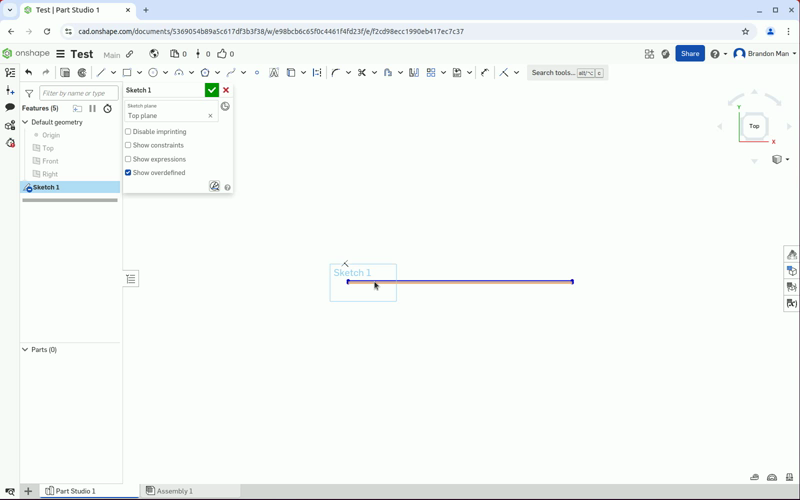
scroll(6)
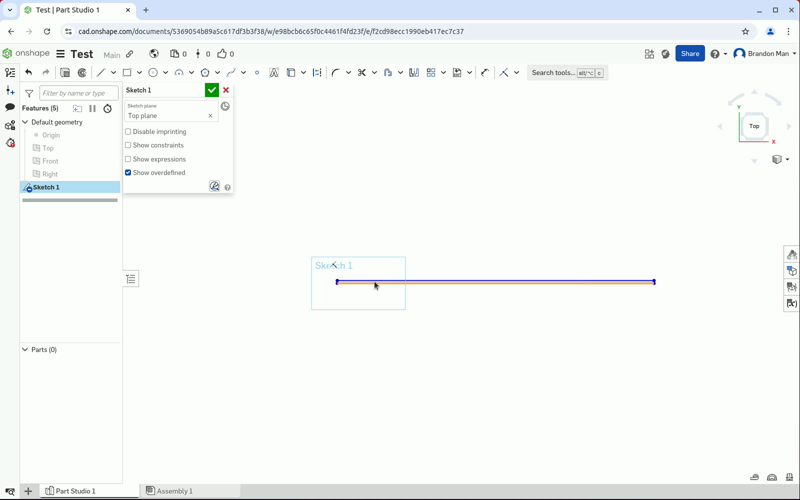
scroll(6)
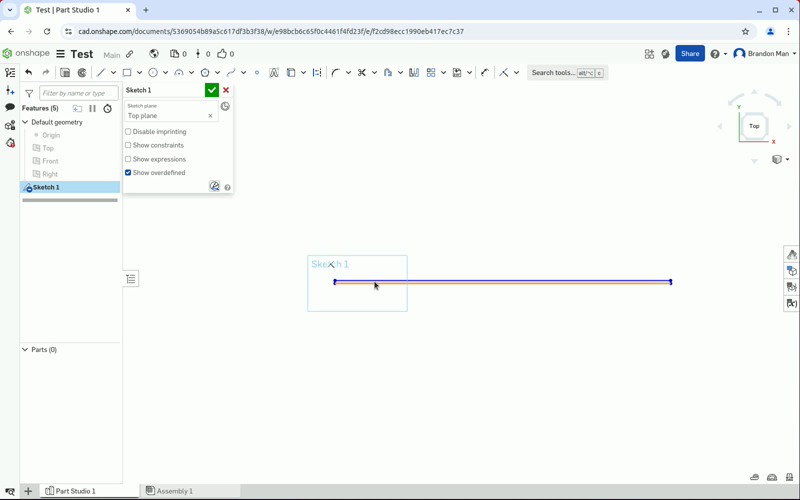
scroll(6)
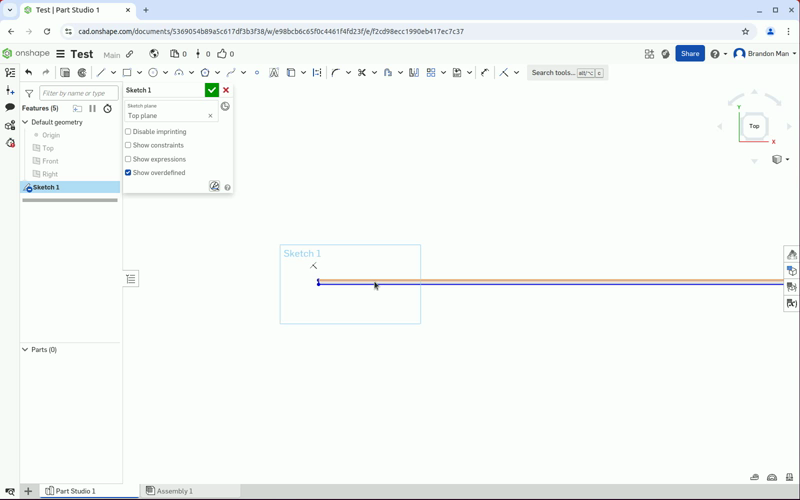
scroll(6)
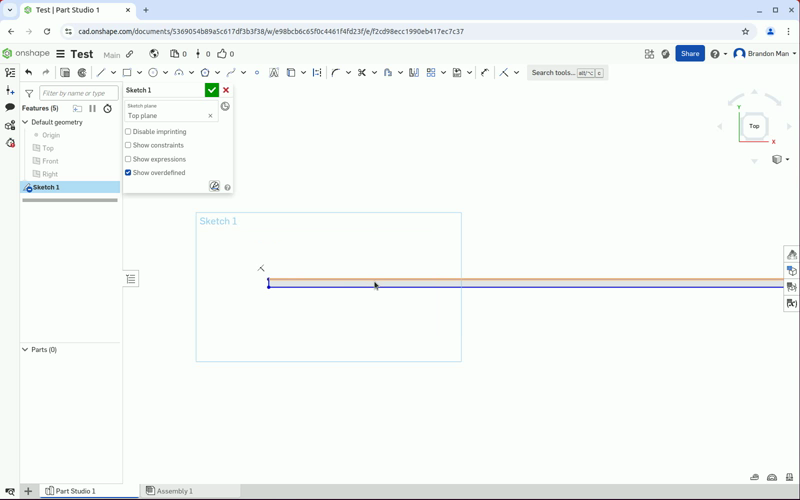
scroll(6)
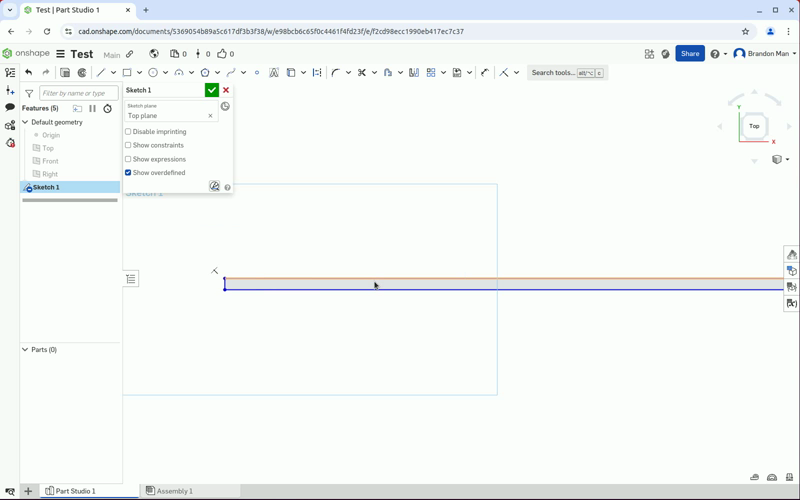
scroll(6)
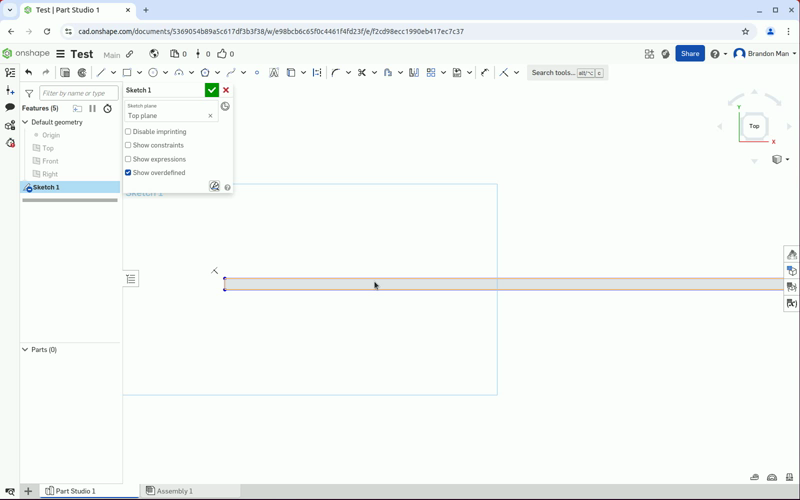
scroll(6)
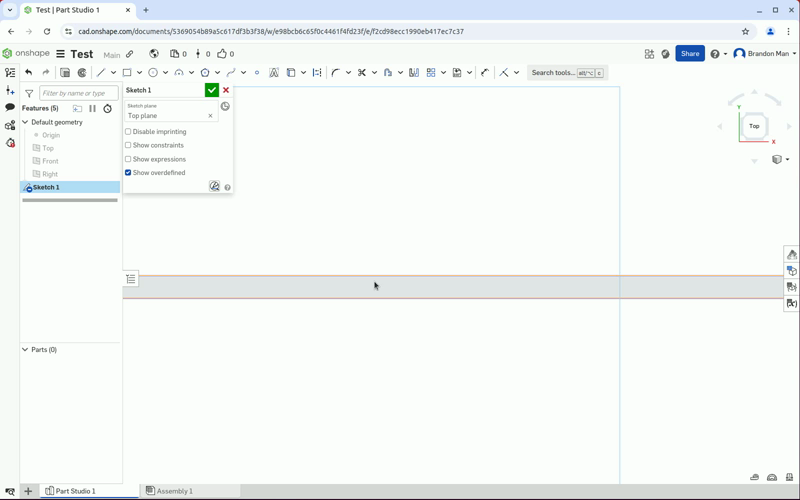
click(374, 281)
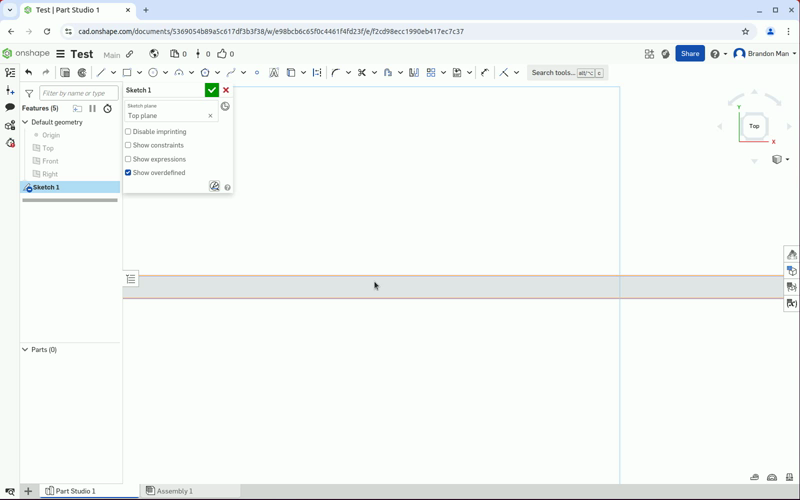
scroll(-6)
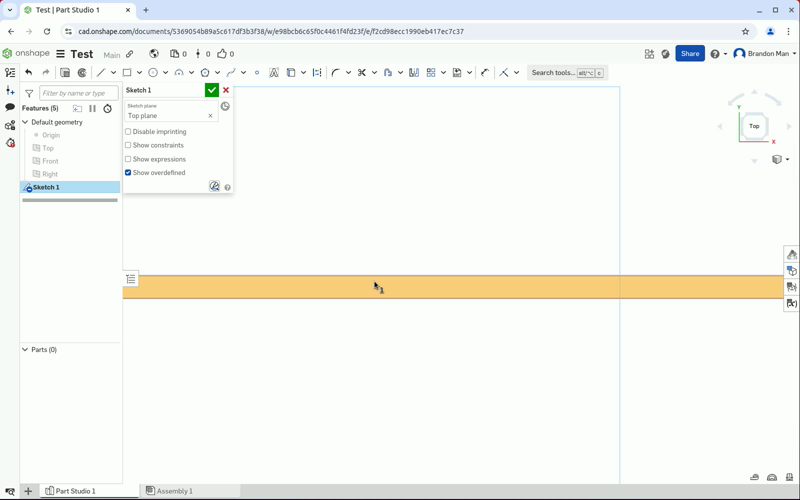
scroll(-6)
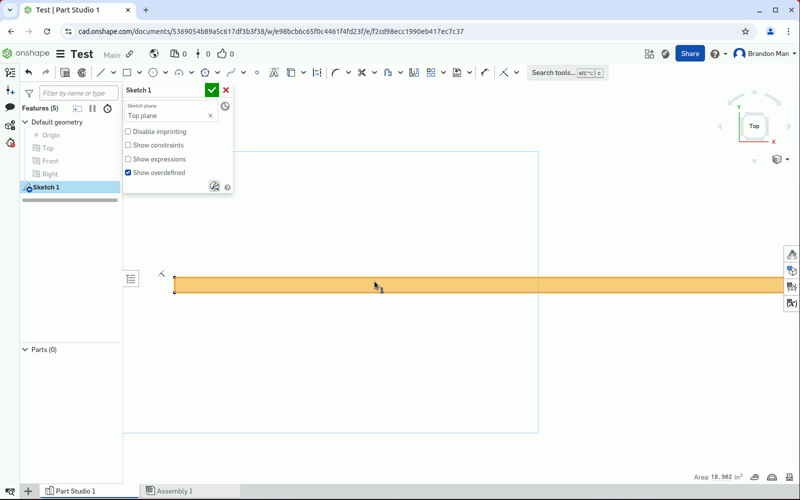
scroll(-6)
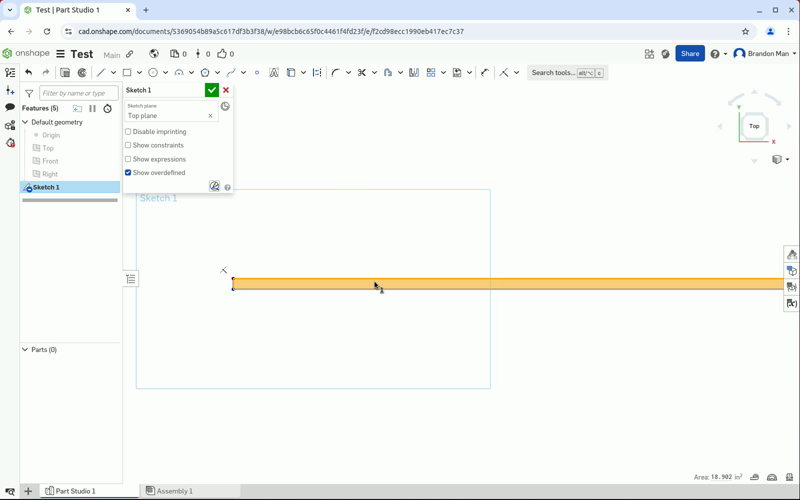
scroll(-6)
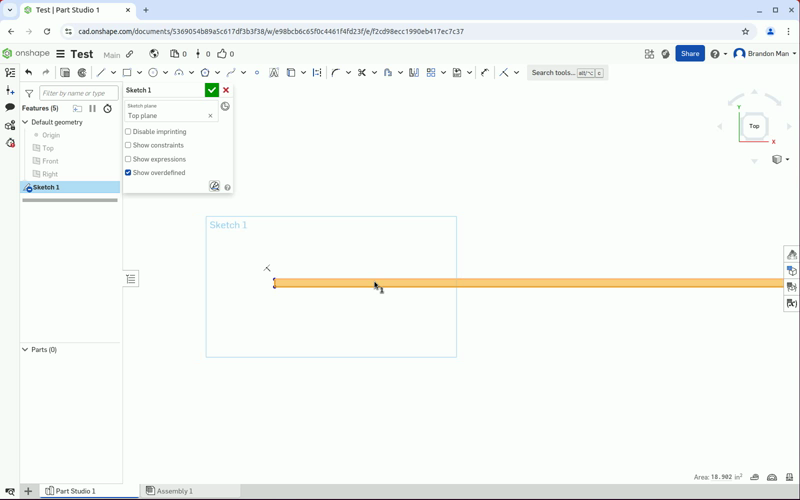
scroll(-6)
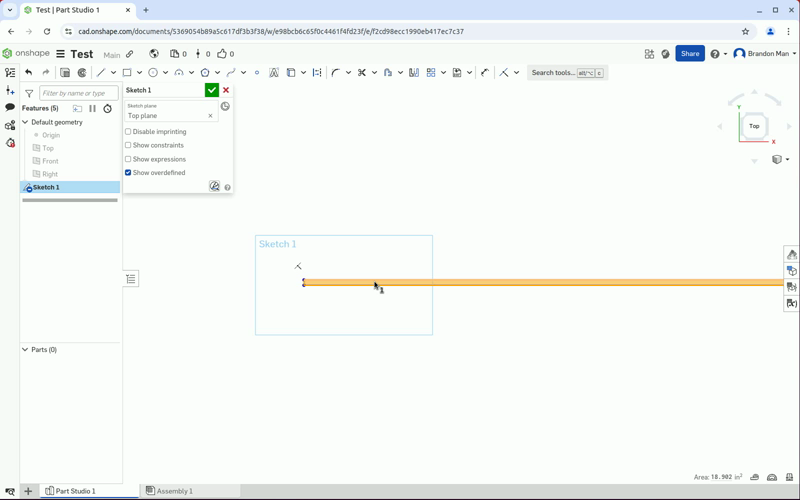
scroll(-6)
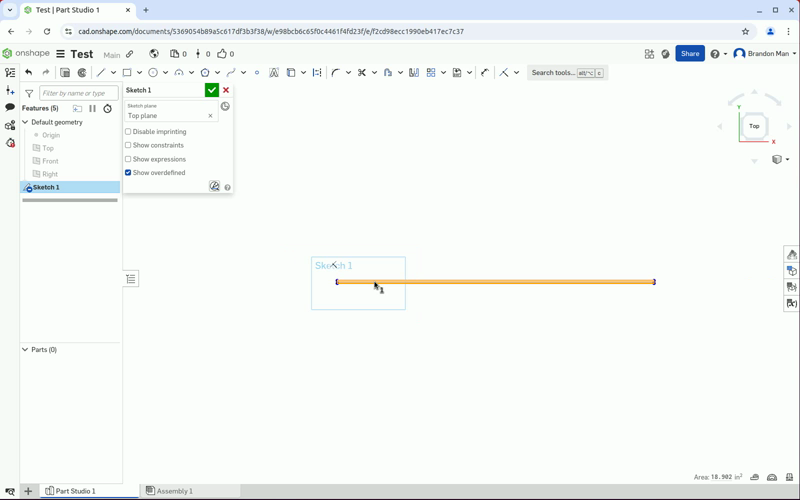
scroll(-6)
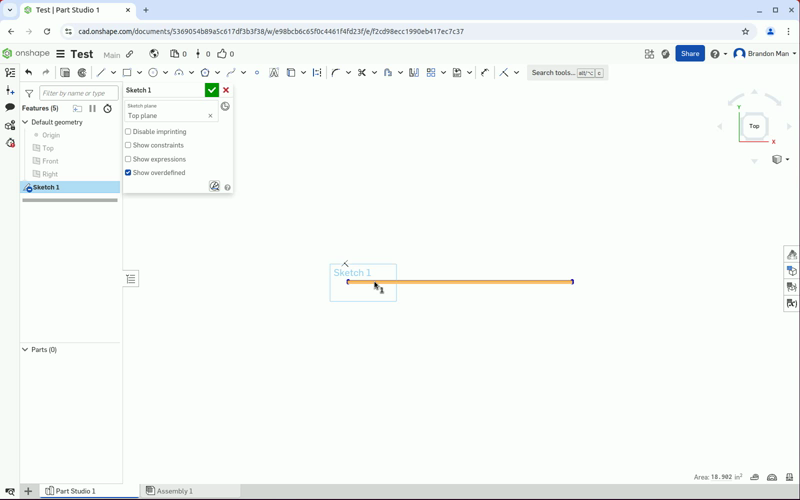
mouse_move(73, 352)
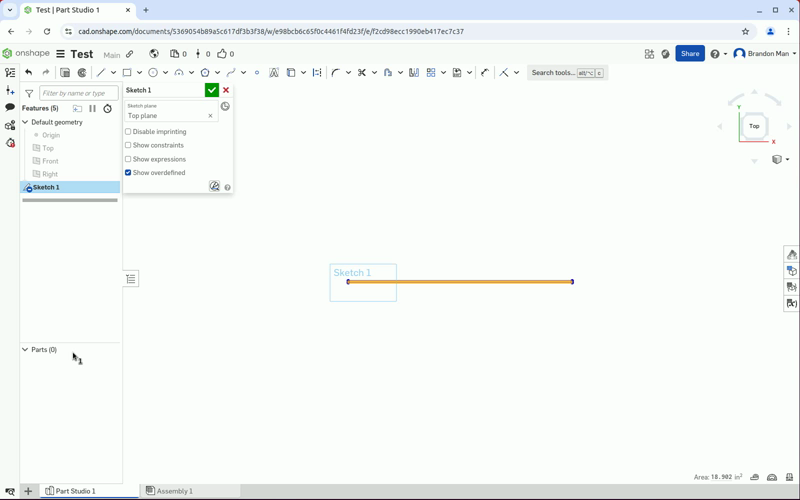
key(shift+y)
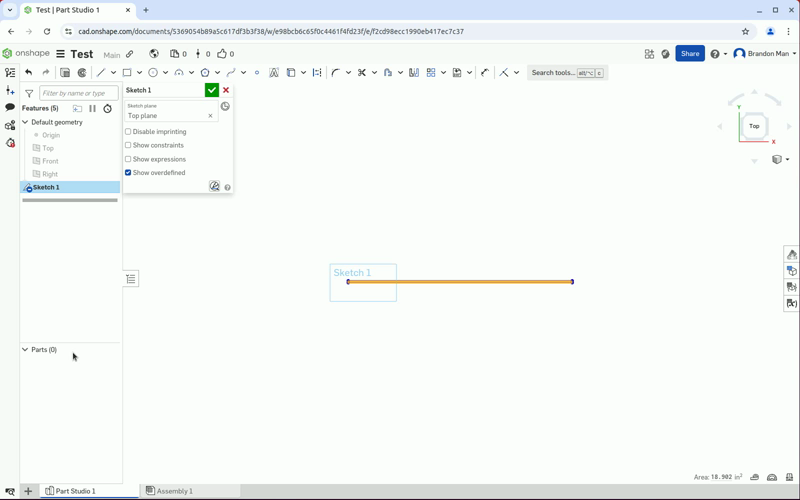
key(shift+e)
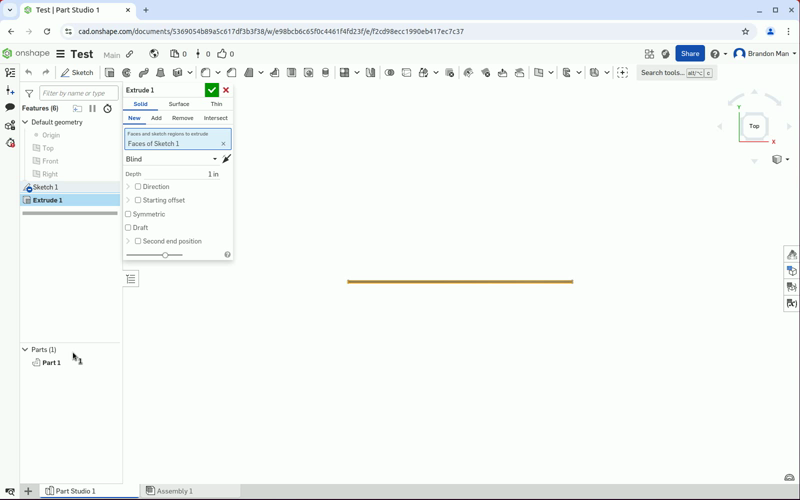
mouse_move(143, 106)
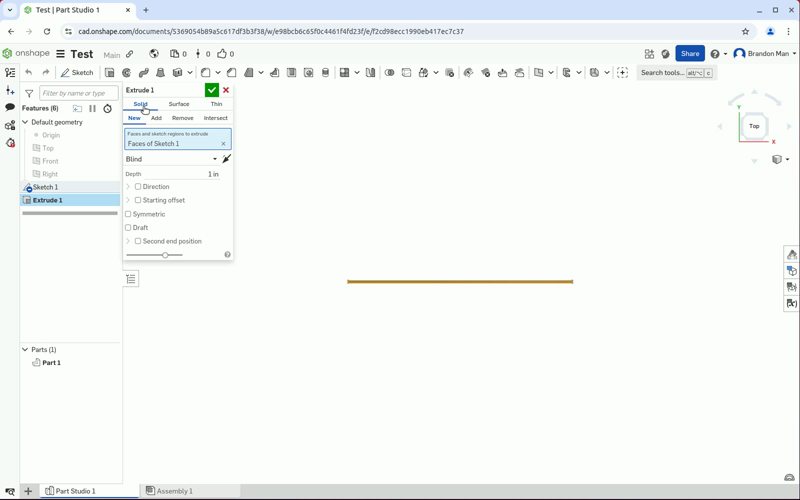
click(143, 106)
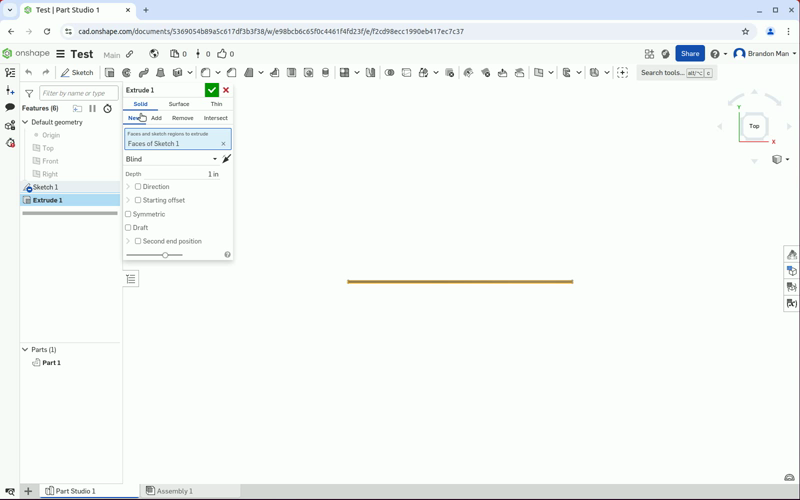
mouse_move(137, 120)
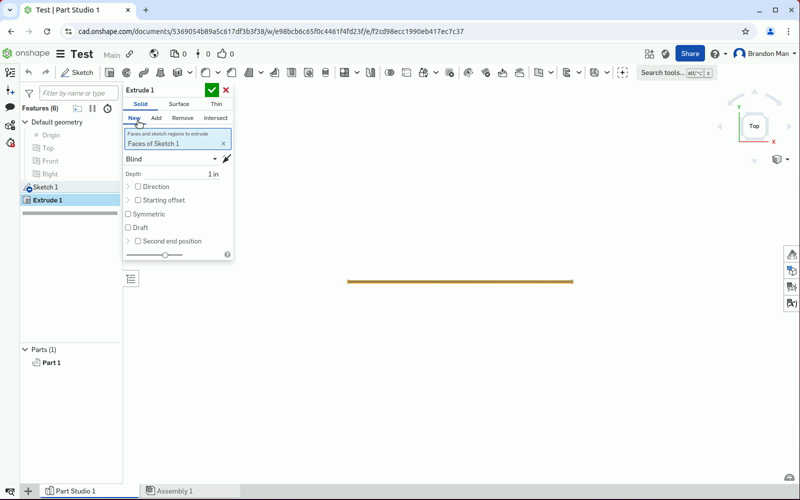
click(137, 120)
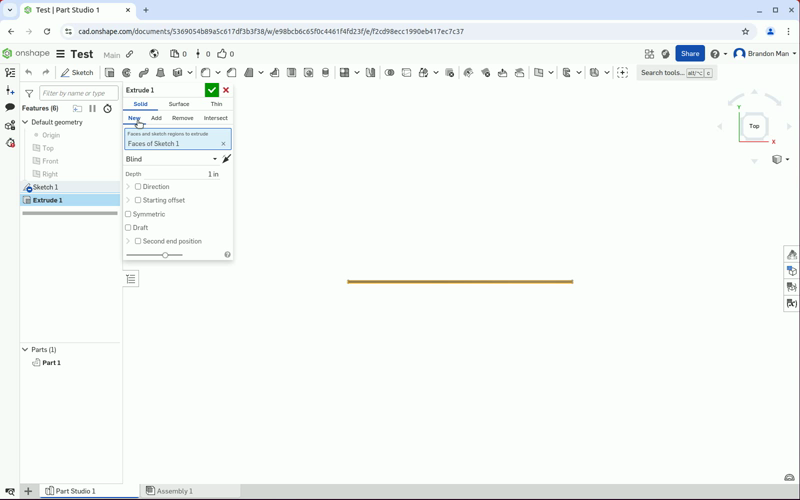
key(tab, 4)
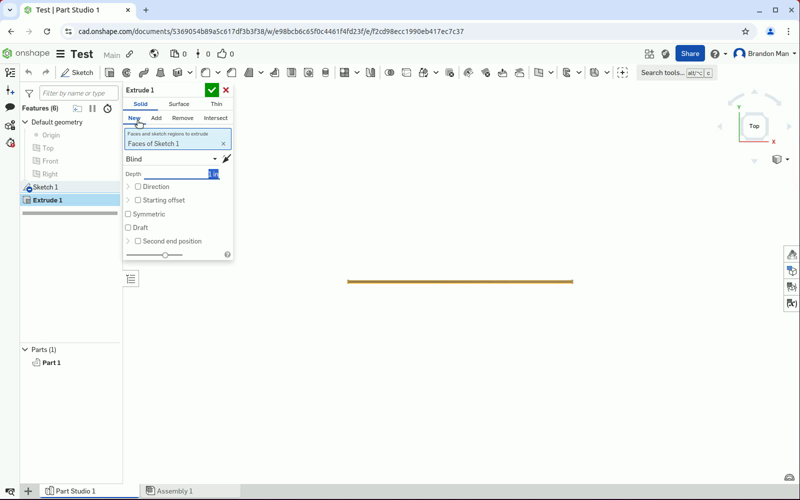
text(2.408)
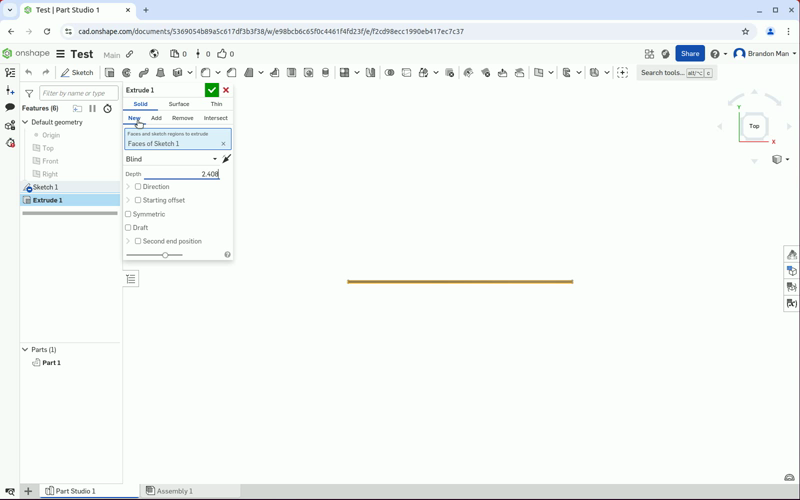
key(tab, 3)
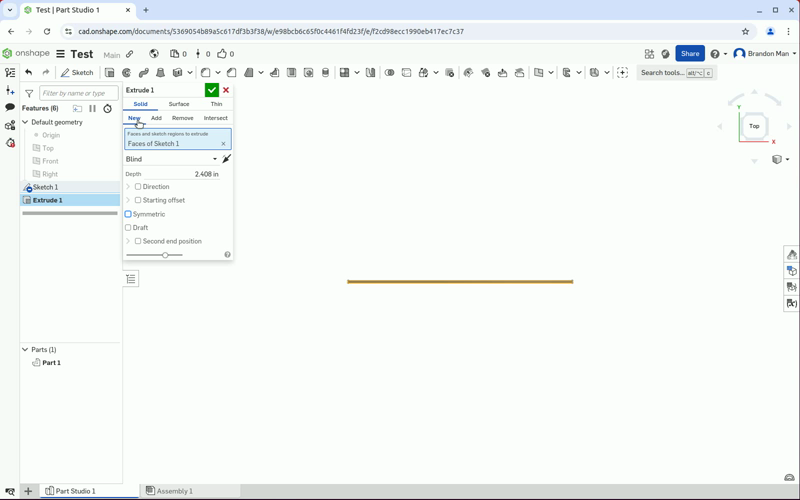
key(space)
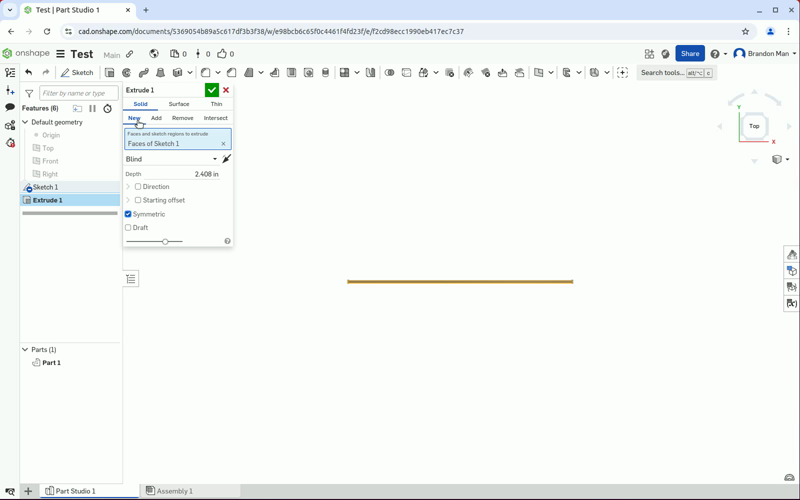
key(enter)
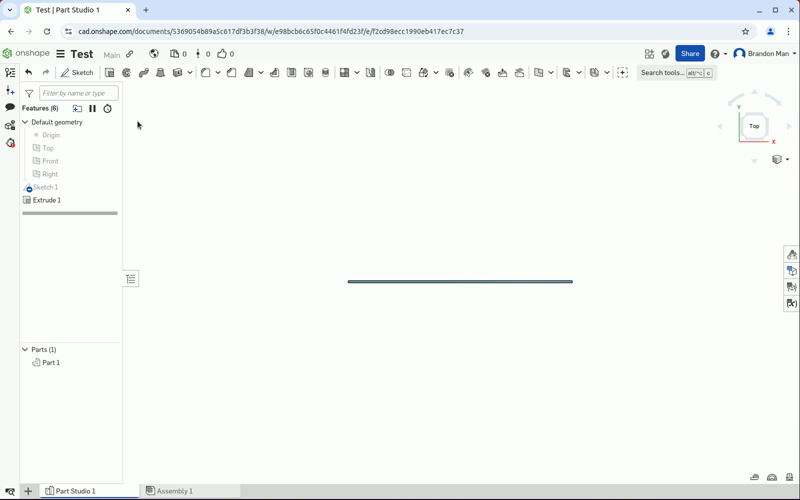
key(shift+h)
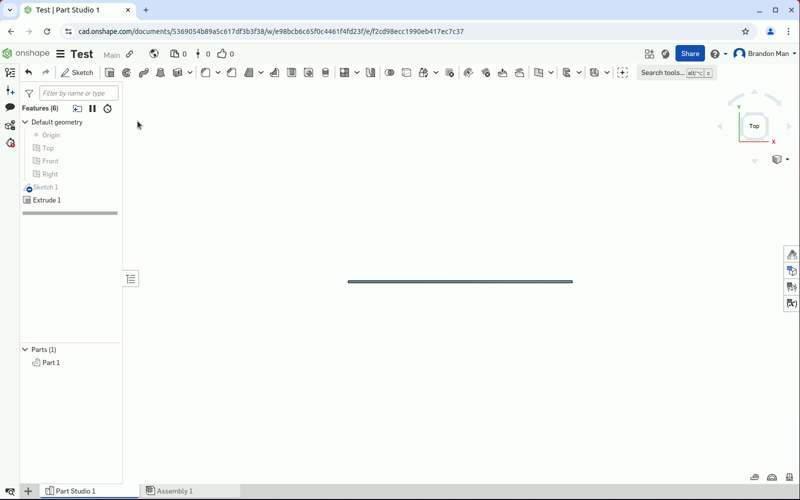
key(shift+h)
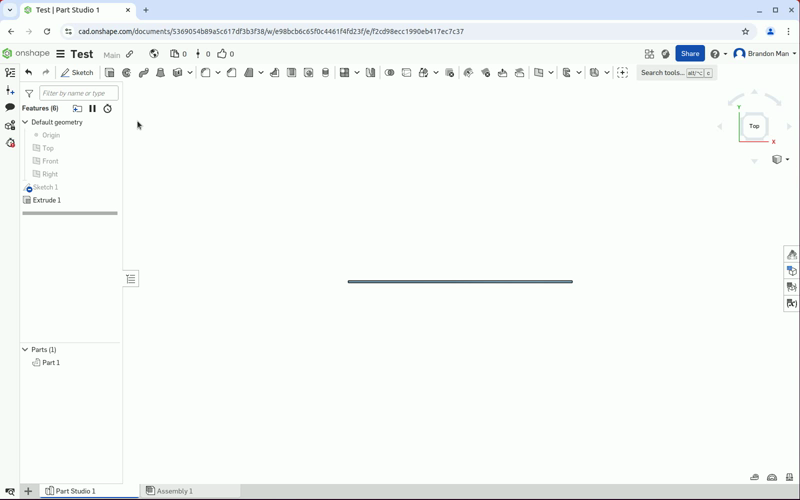
mouse_move(73, 189)
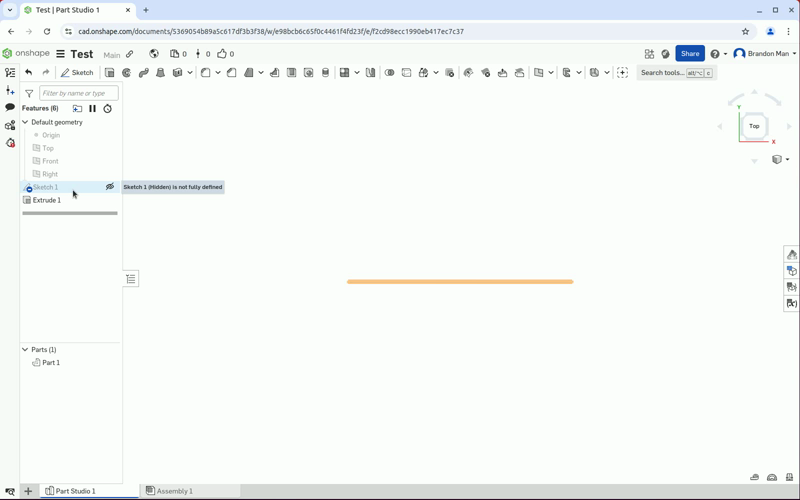
click(73, 189)
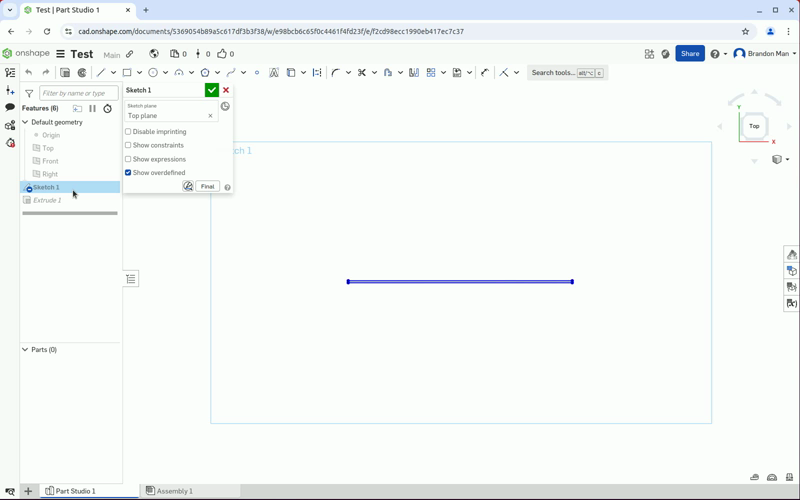
mouse_move(229, 92)
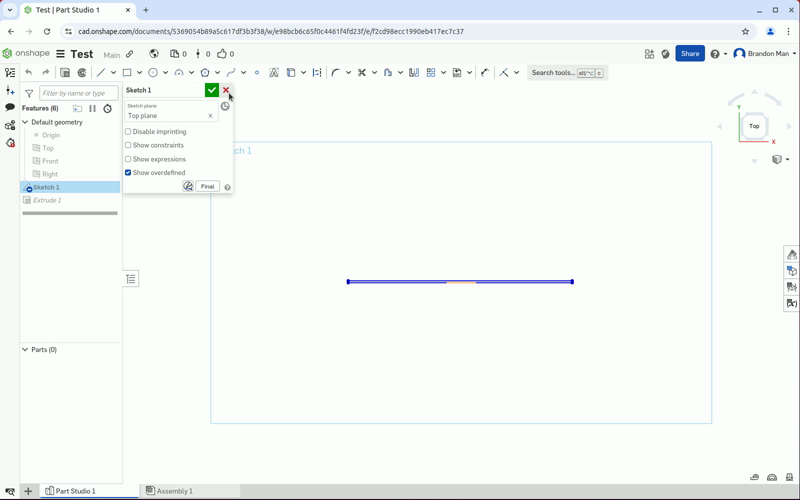
click(229, 92)
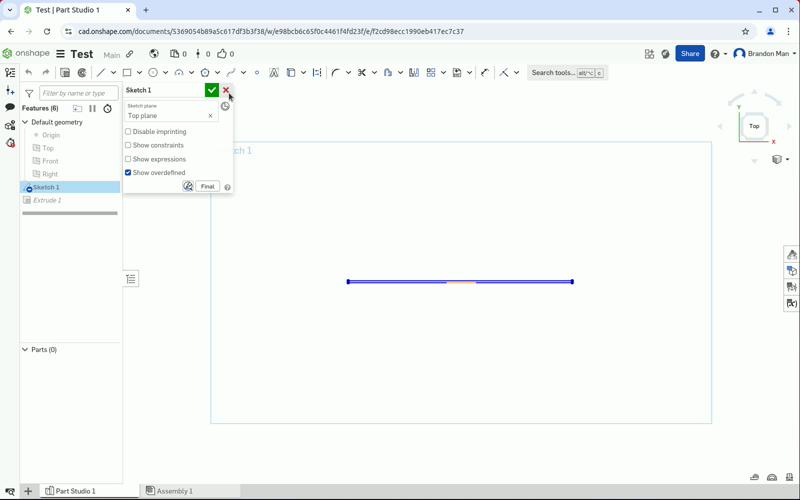
key(shift+s)
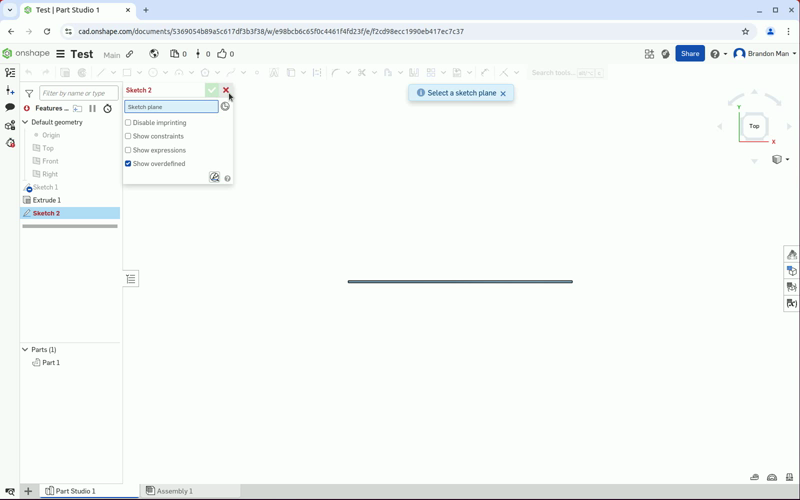
mouse_move(73, 150)
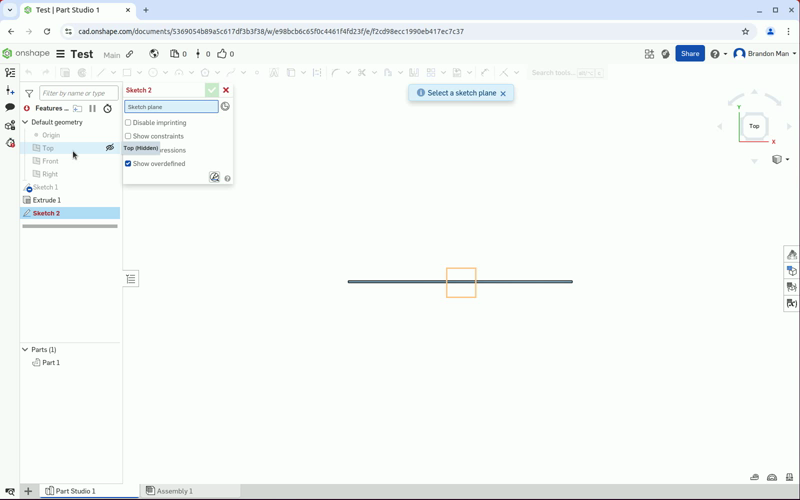
click(73, 150)
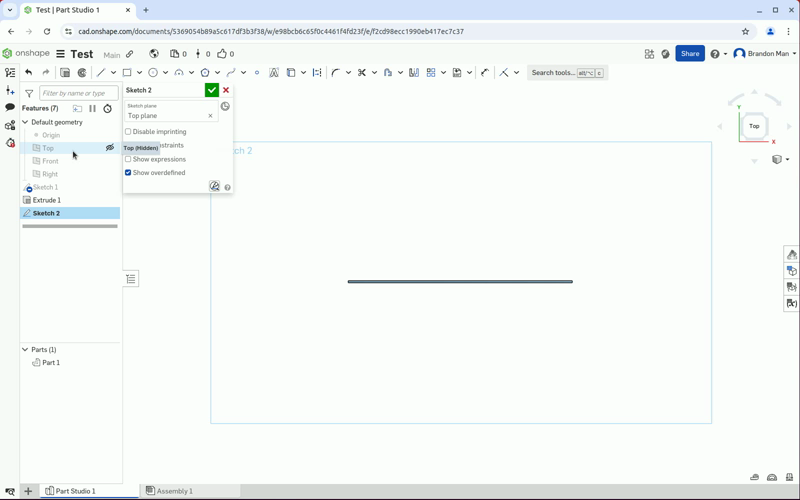
mouse_move(73, 352)
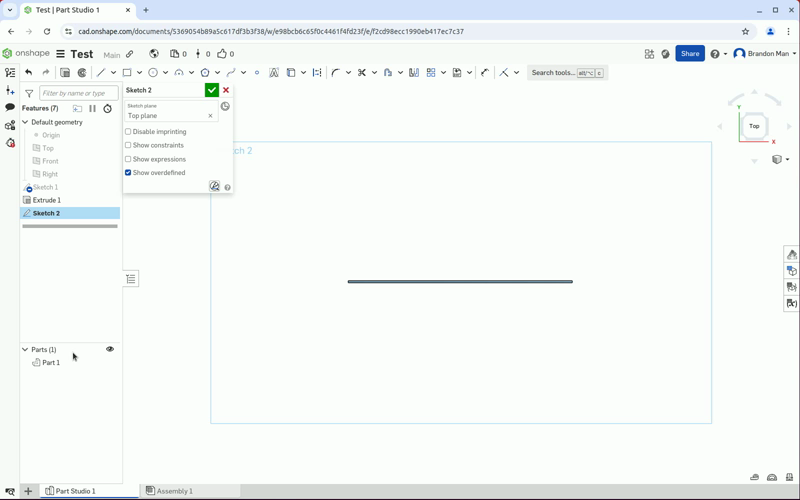
key(y)
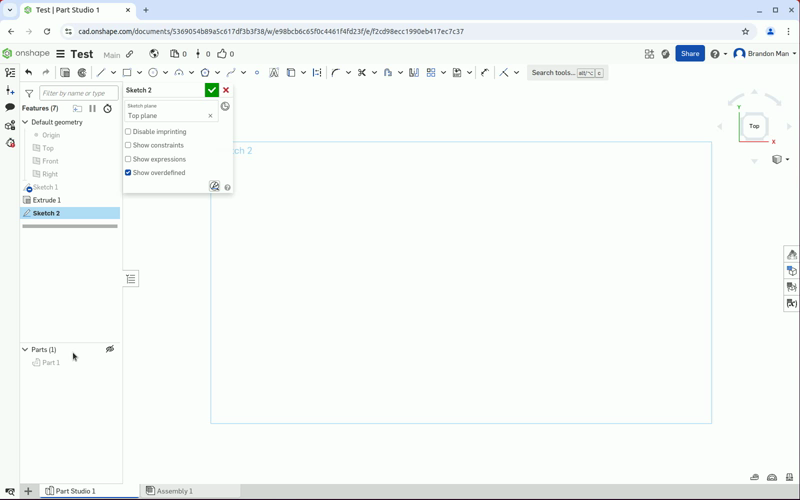
key(l)
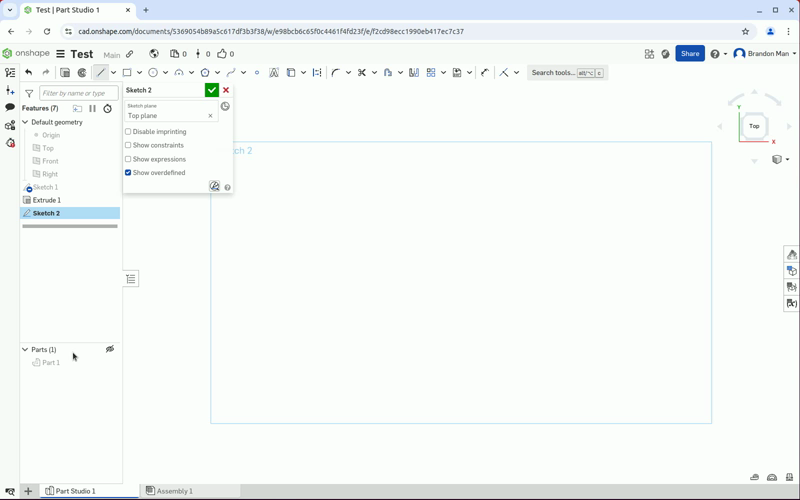
key_down(shift)
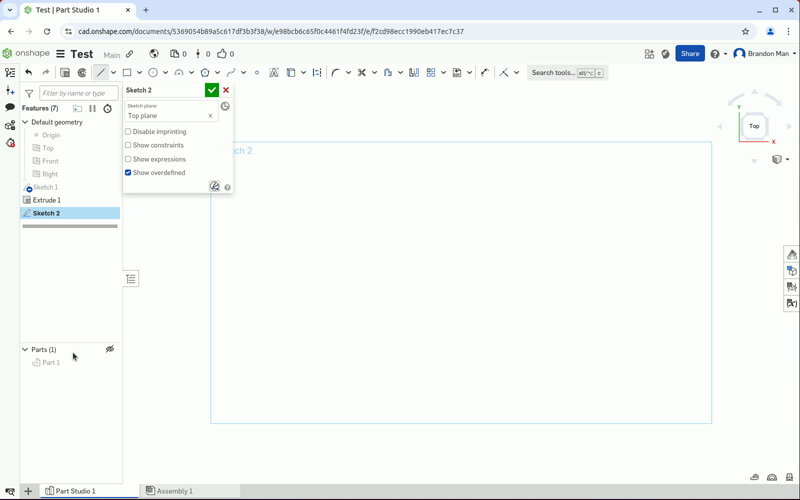
mouse_move(348, 285)
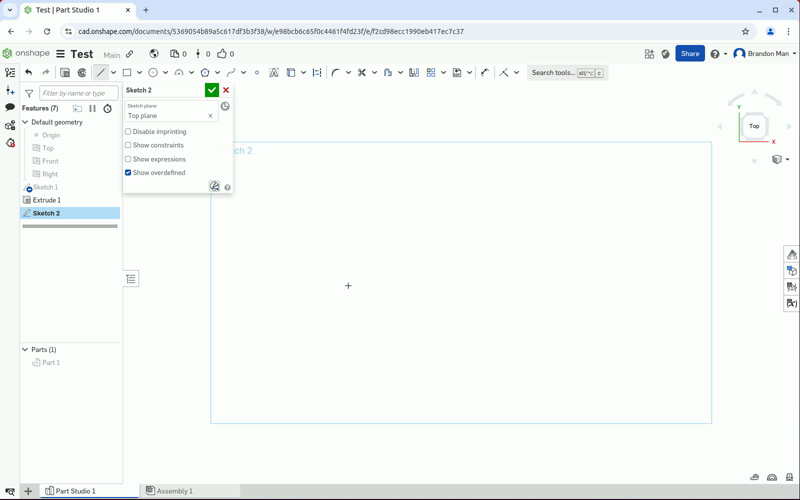
click(348, 285)
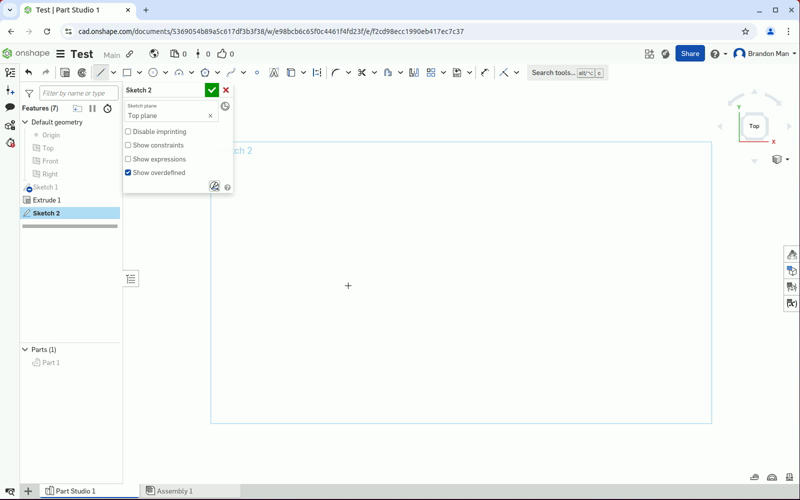
key_up(shift)
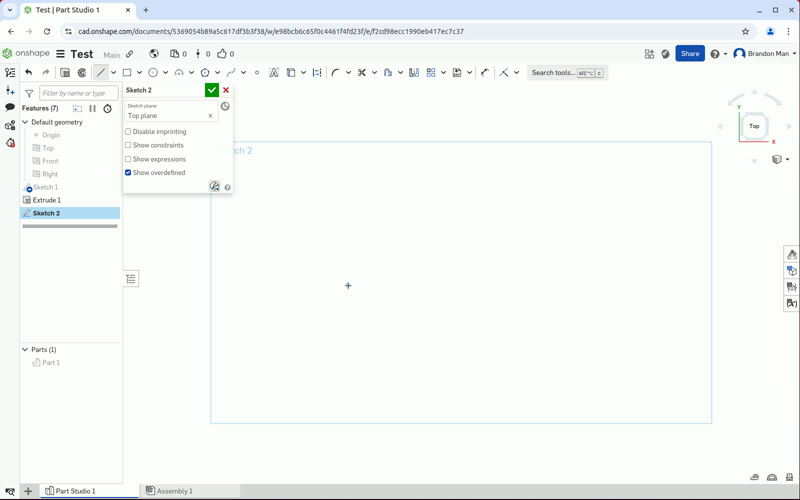
key_down(shift)
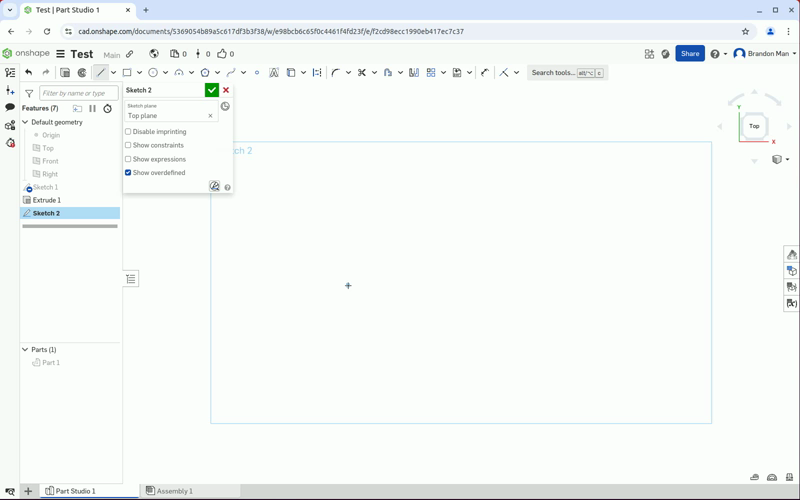
mouse_move(572, 285)
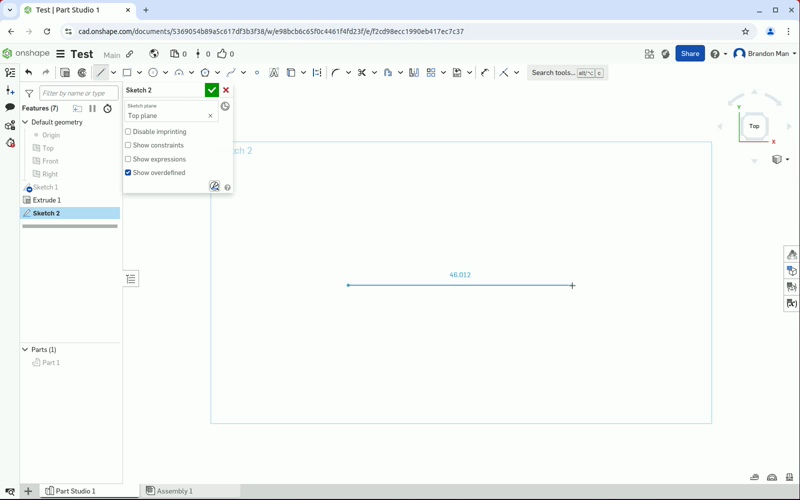
click(572, 285)
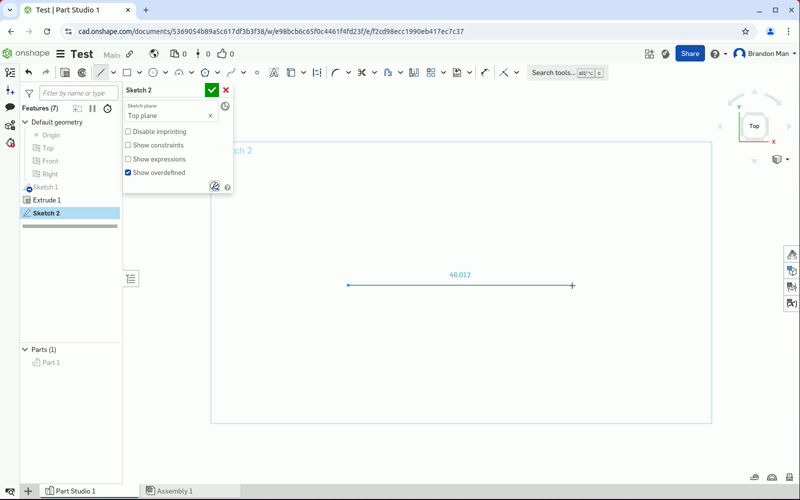
key_up(shift)
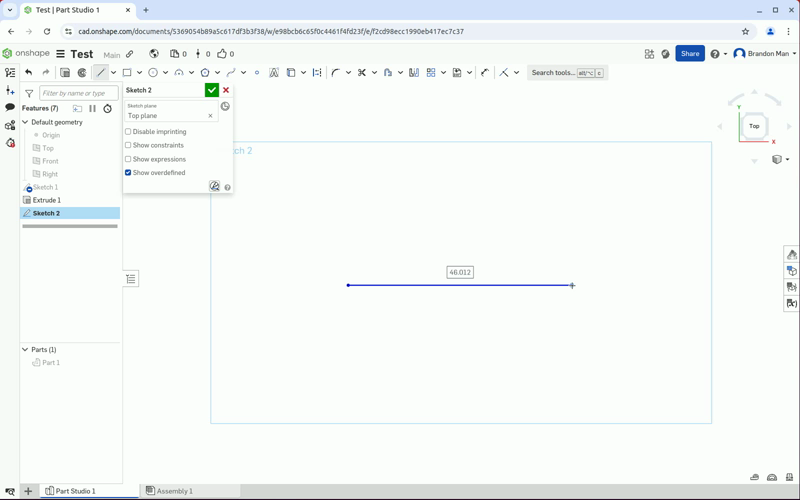
key_down(shift)
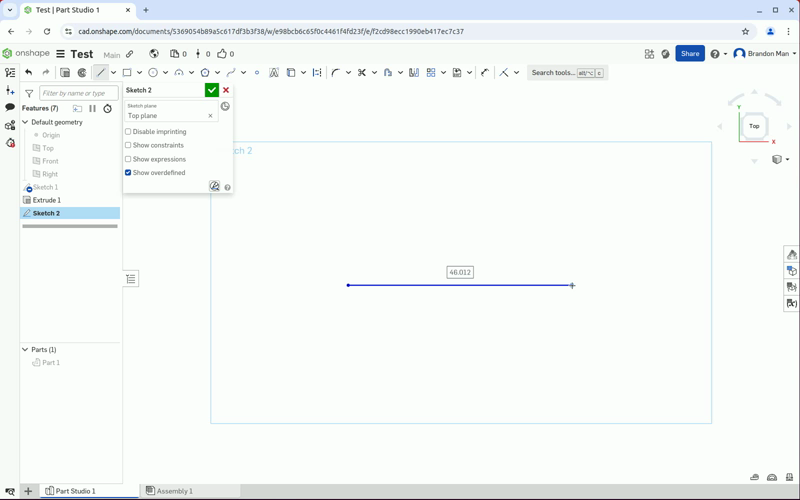
mouse_move(589, 285)
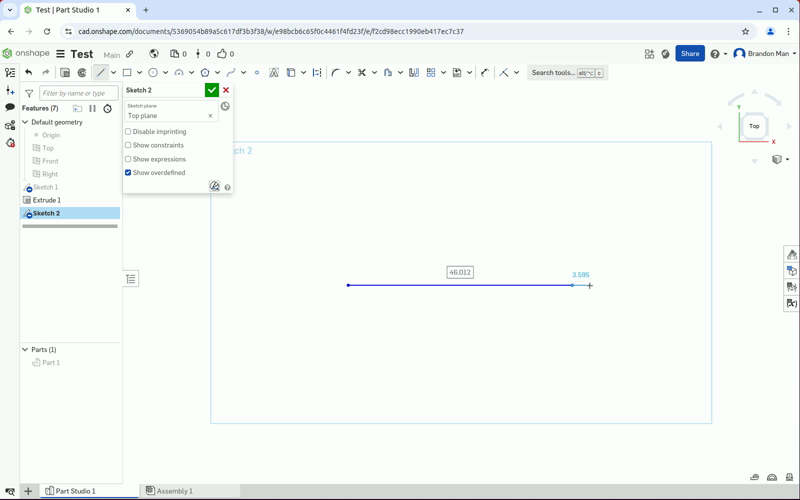
mouse_move(572, 282)
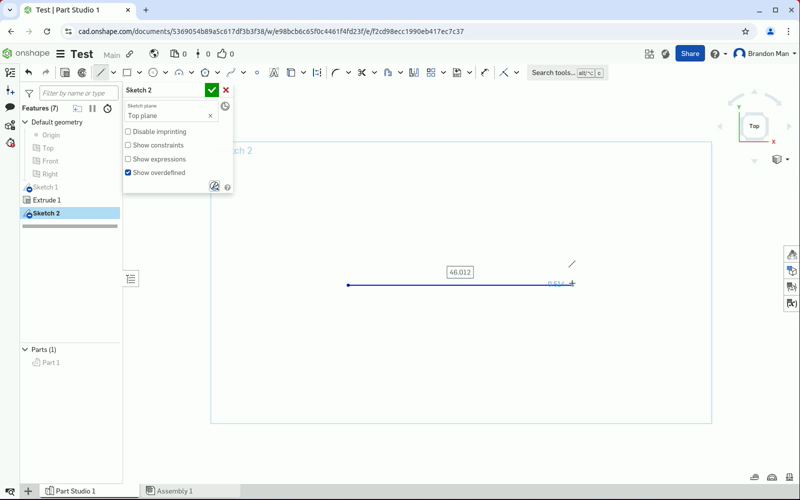
scroll(6)
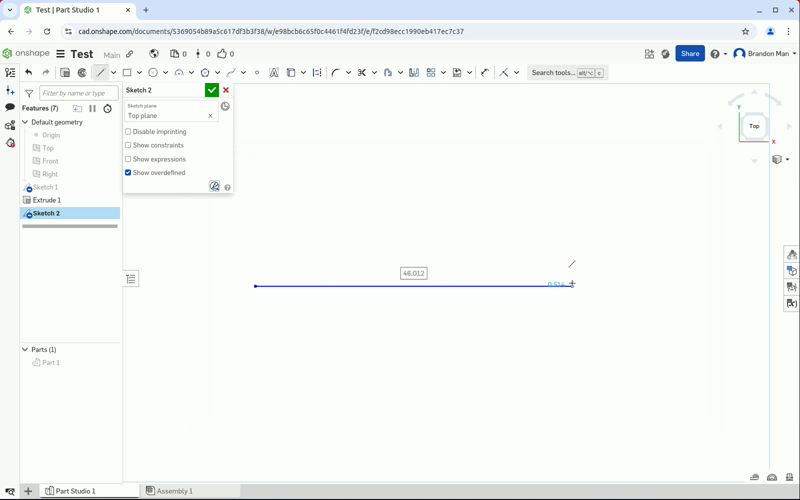
scroll(6)
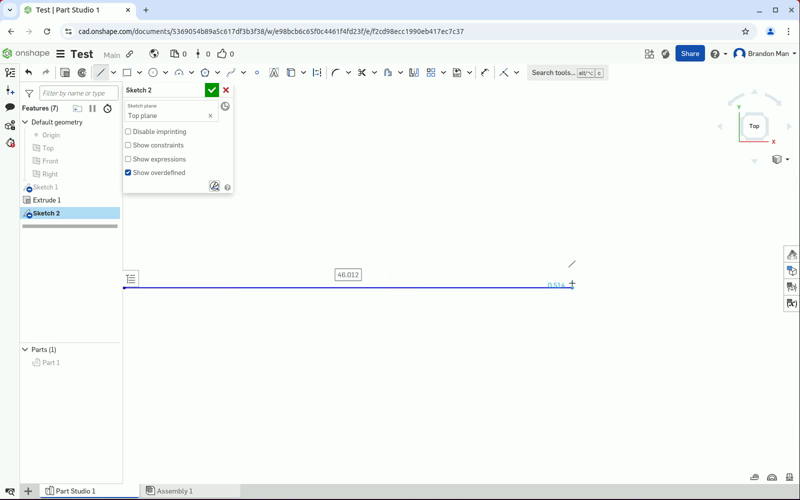
scroll(6)
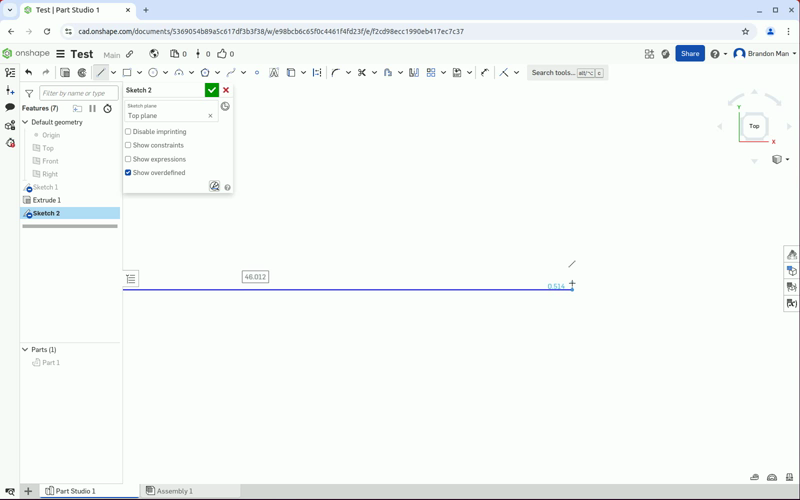
scroll(6)
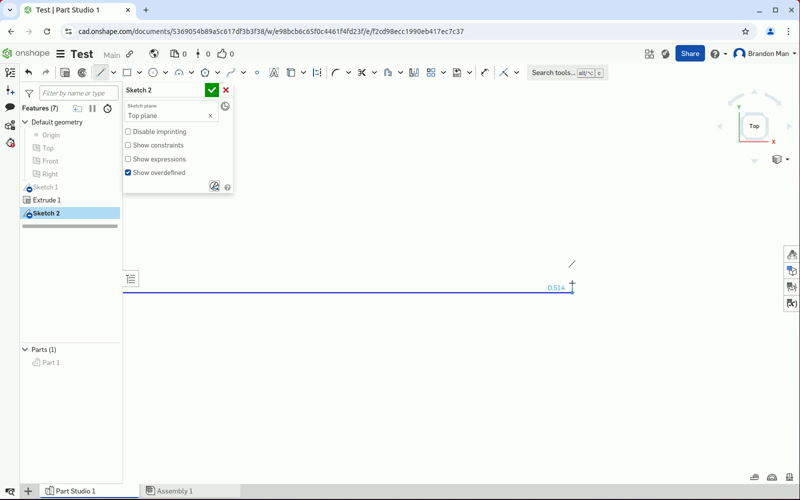
scroll(6)
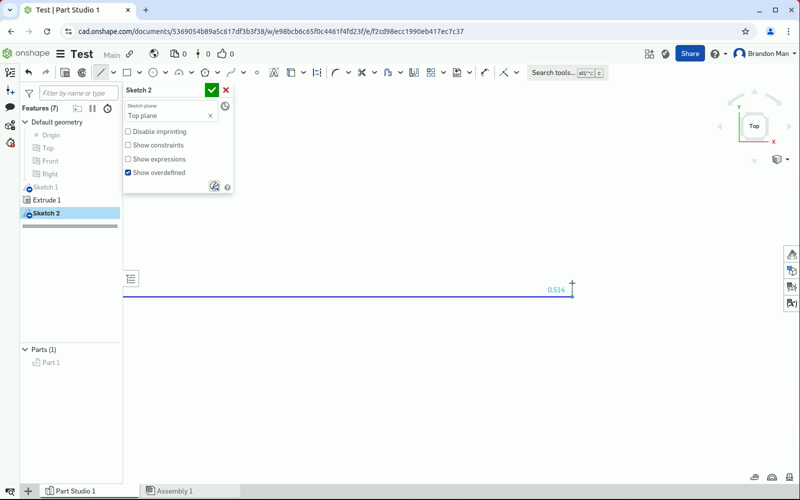
scroll(6)
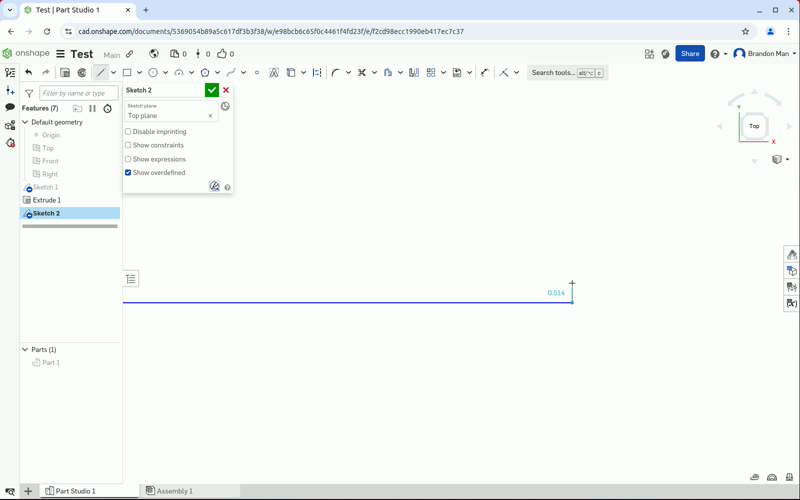
scroll(6)
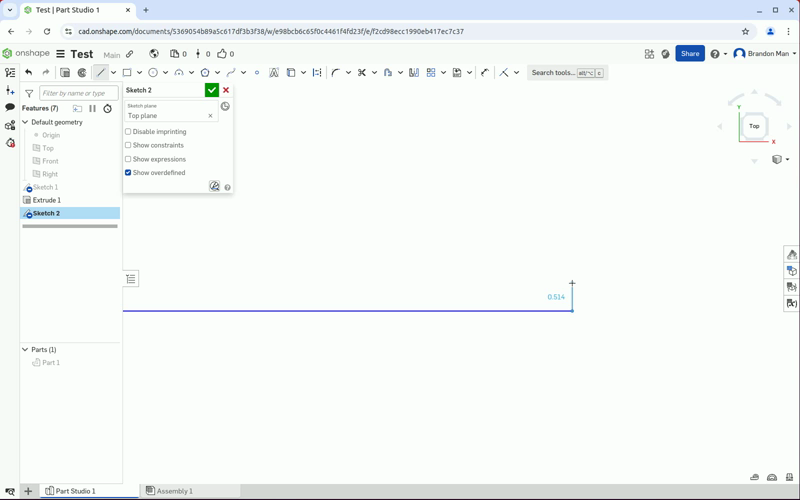
click(572, 282)
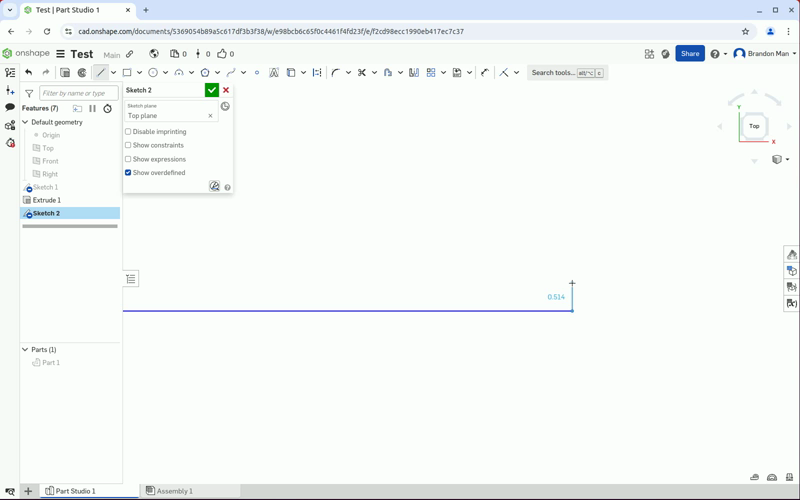
scroll(-6)
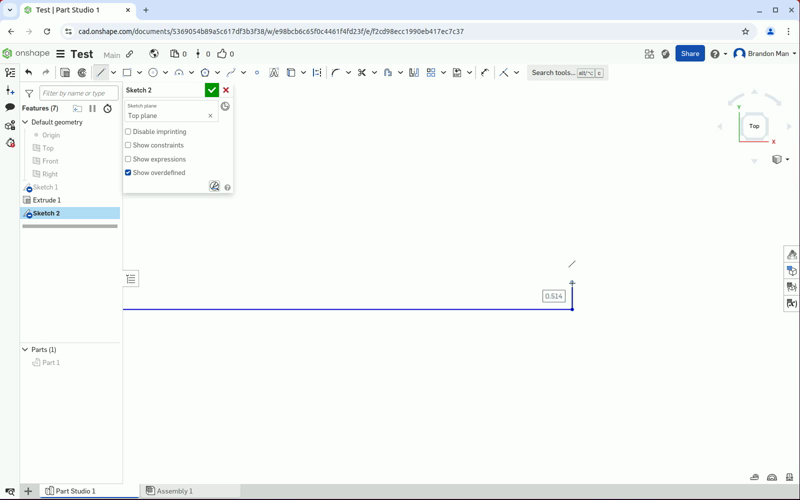
scroll(-6)
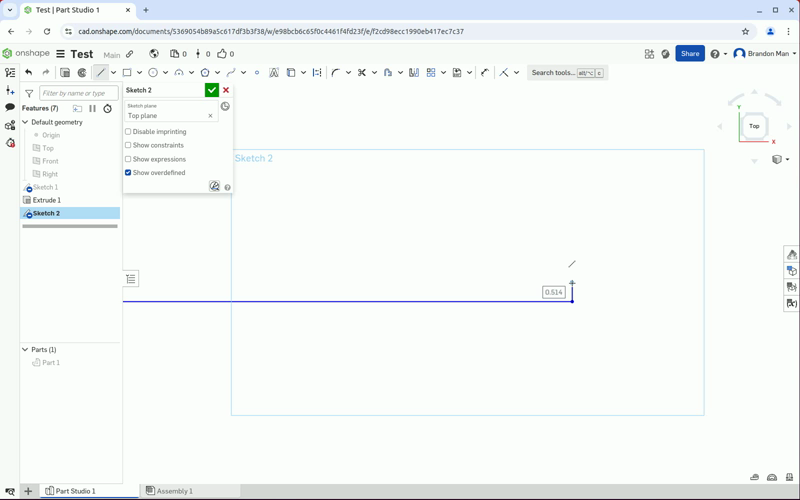
scroll(-6)
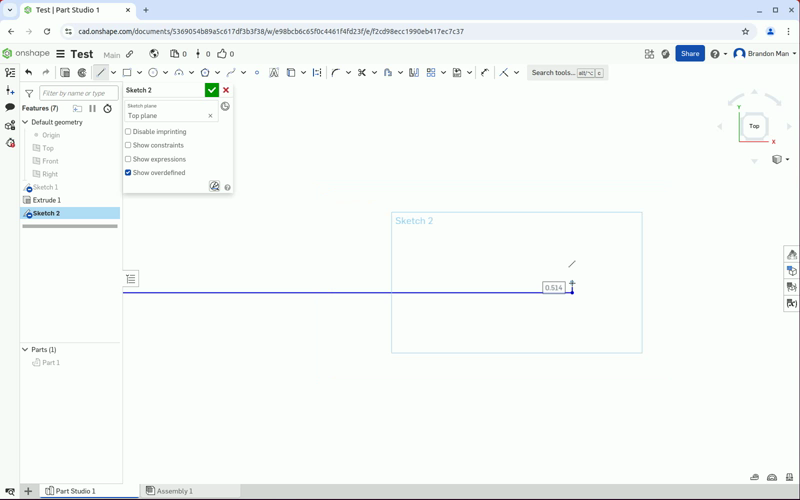
scroll(-6)
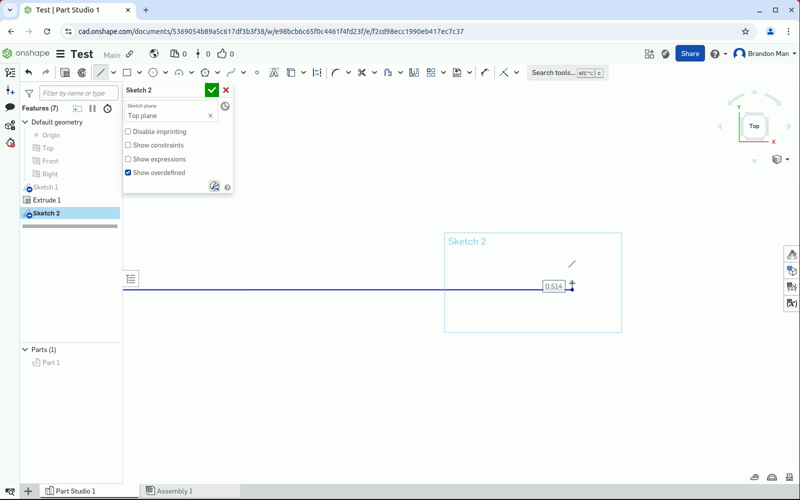
scroll(-6)
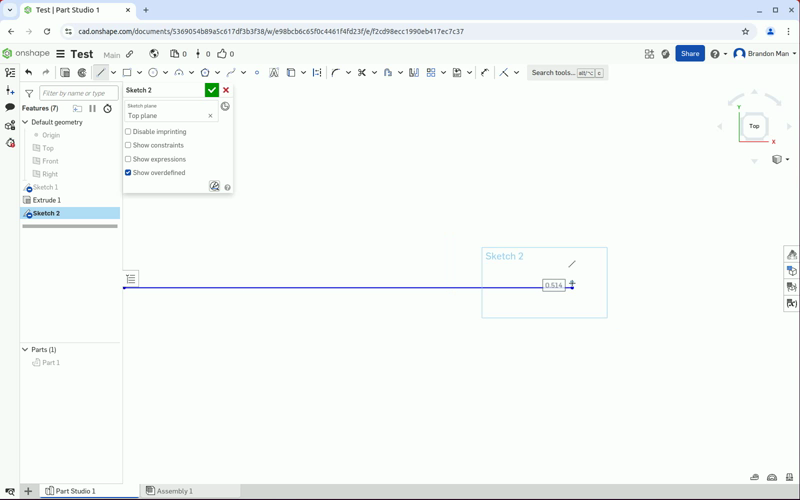
scroll(-6)
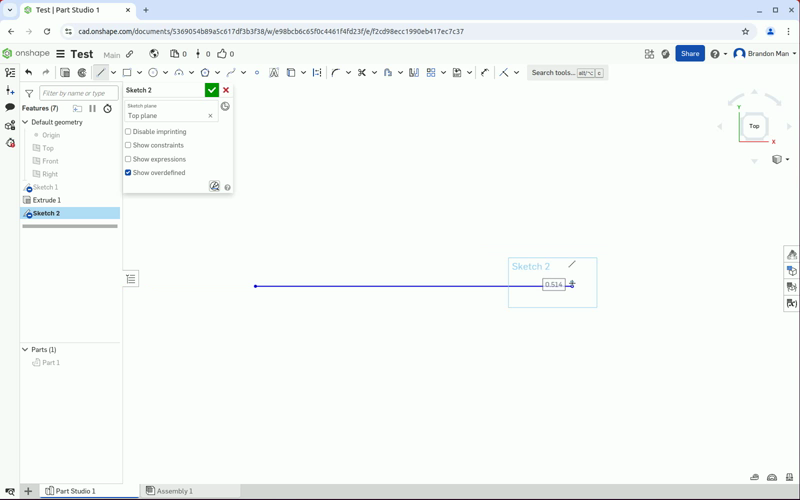
scroll(-6)
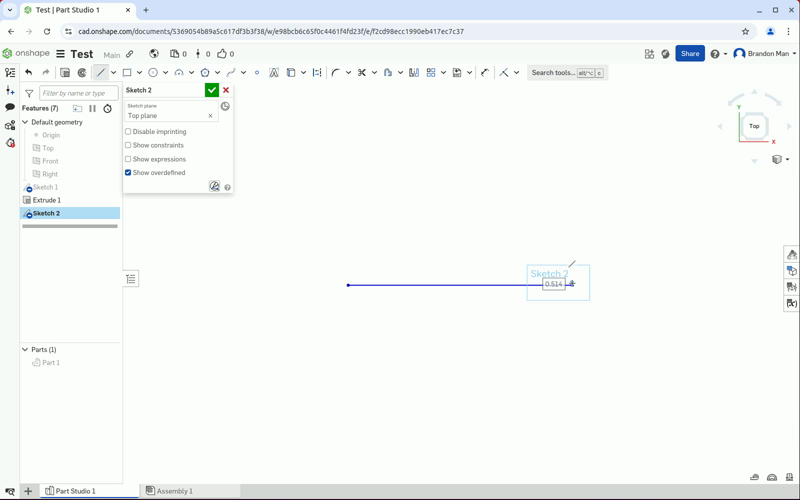
key_up(shift)
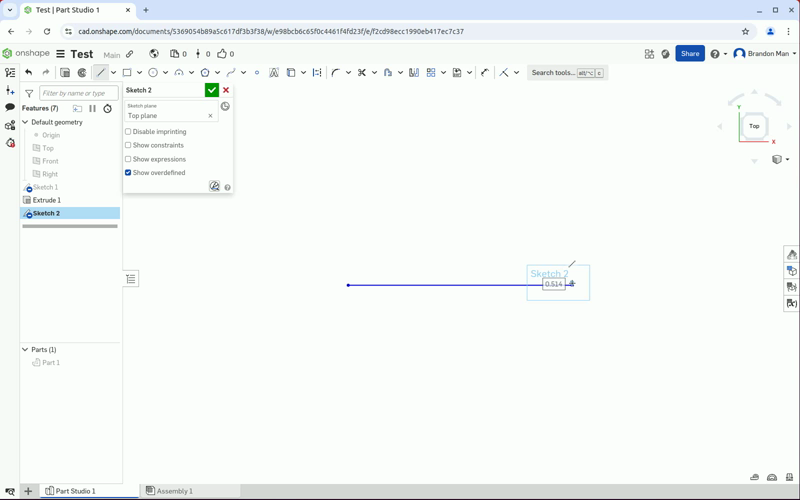
key_down(shift)
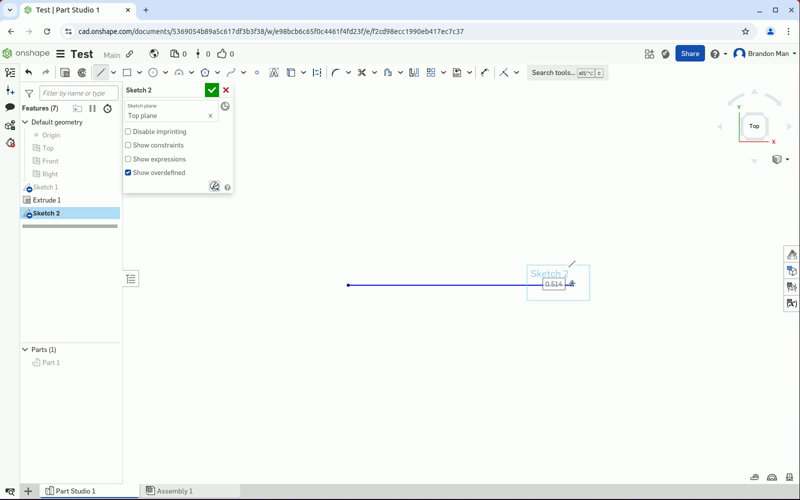
mouse_move(348, 282)
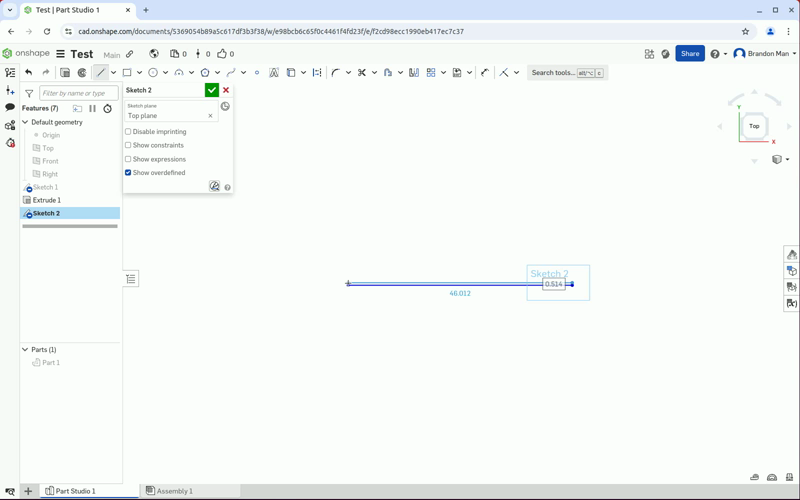
scroll(6)
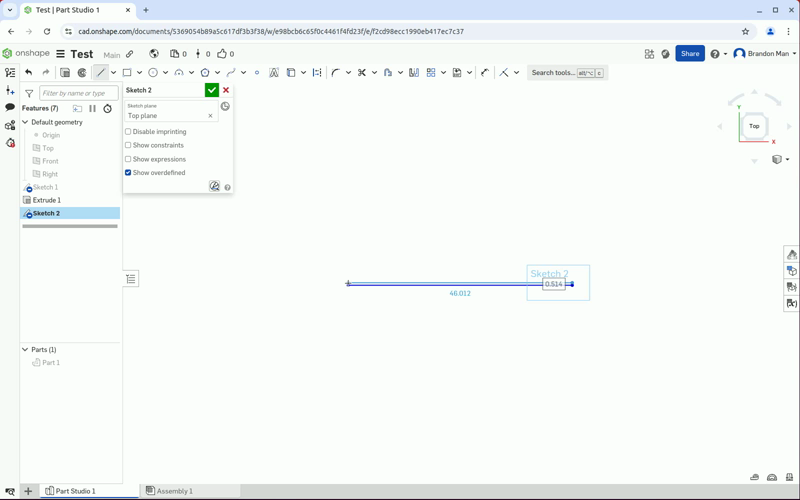
scroll(6)
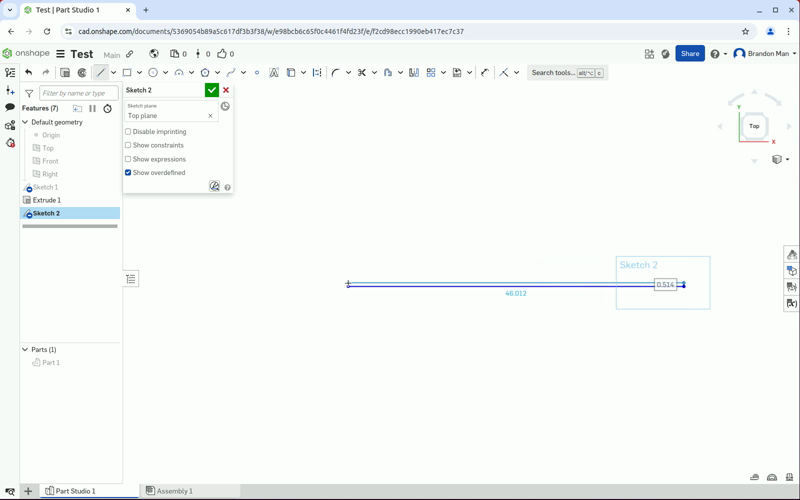
scroll(6)
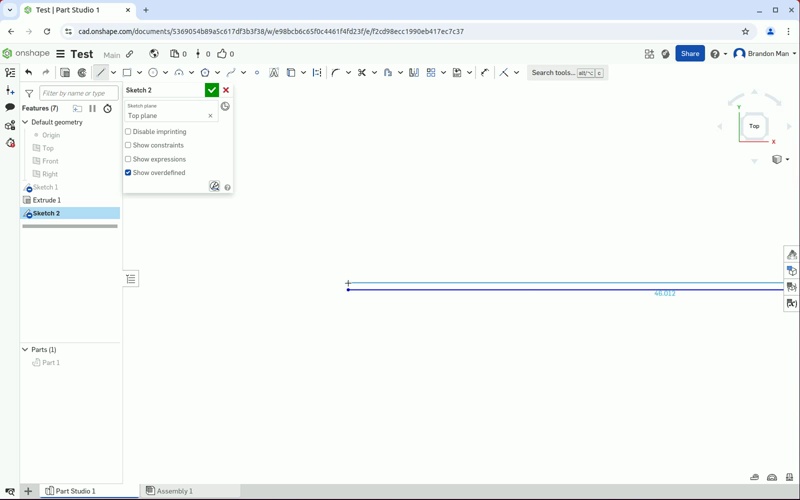
scroll(6)
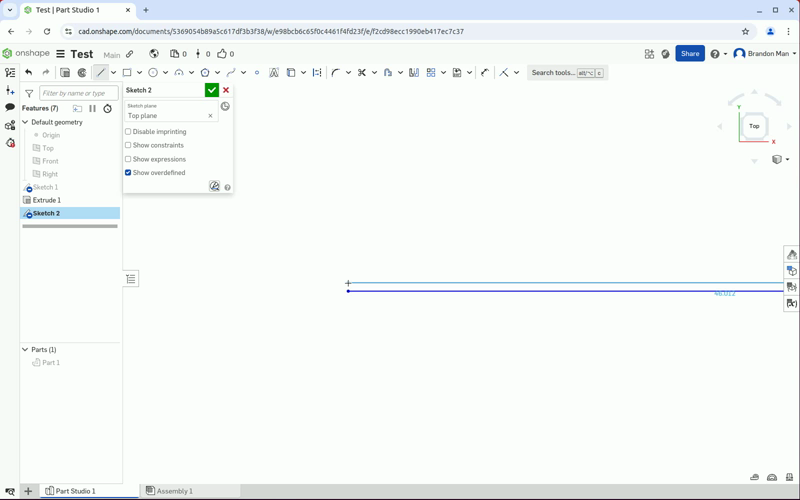
scroll(6)
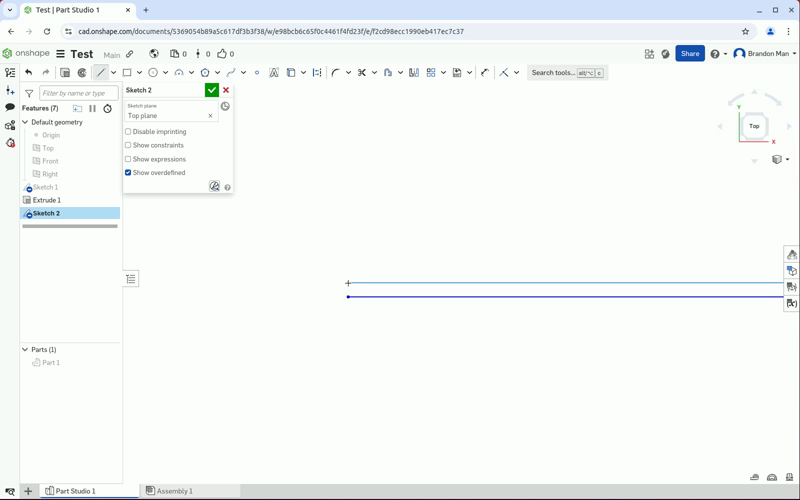
scroll(6)
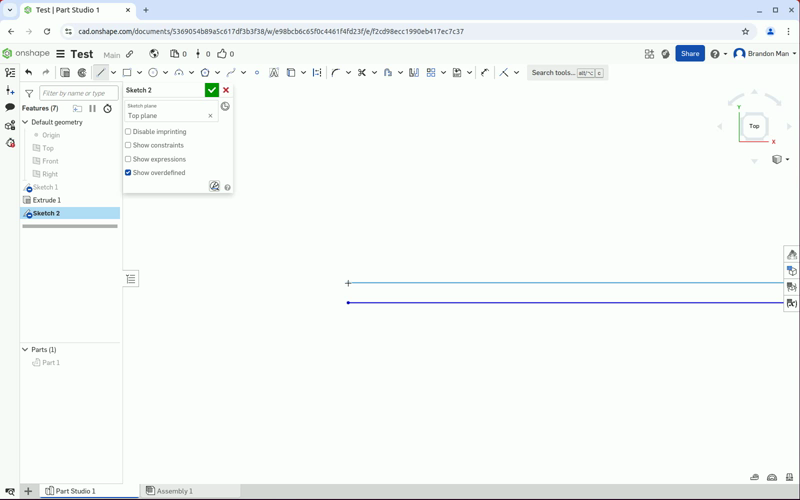
scroll(6)
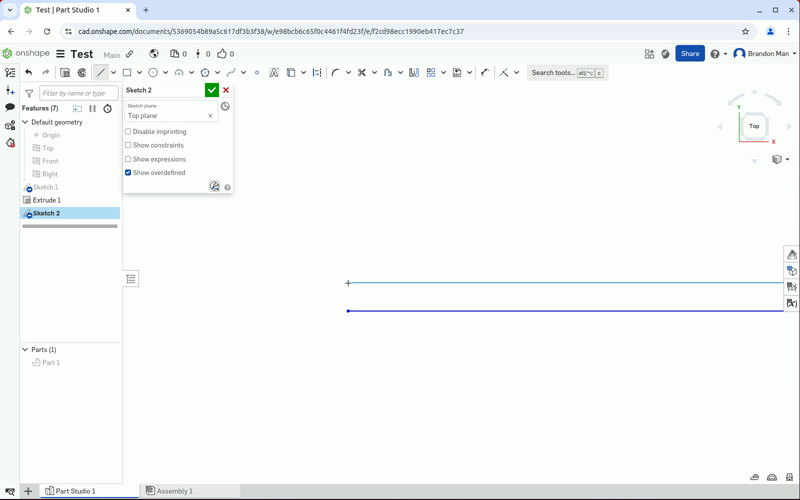
click(348, 282)
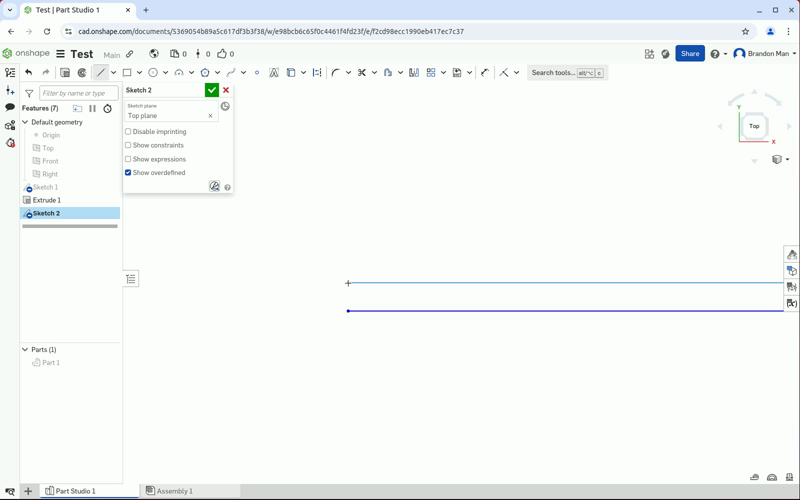
scroll(-6)
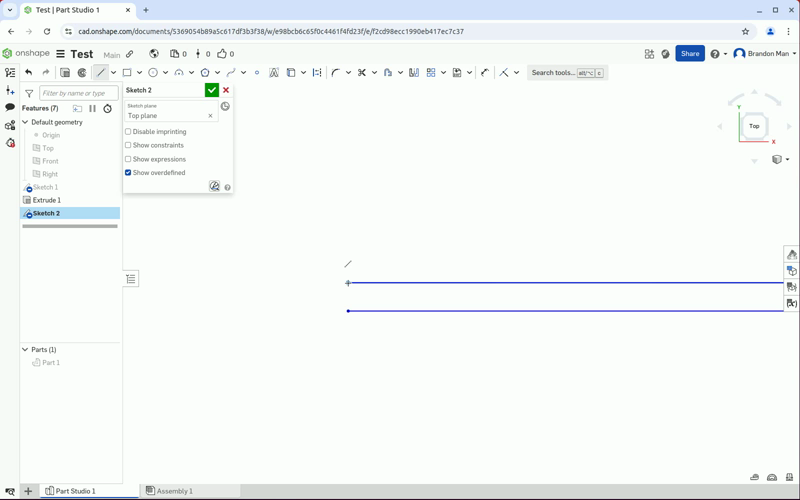
scroll(-6)
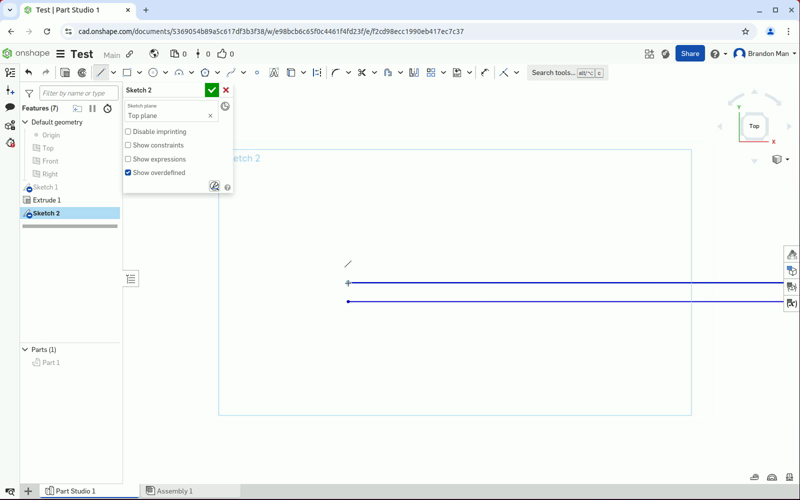
scroll(-6)
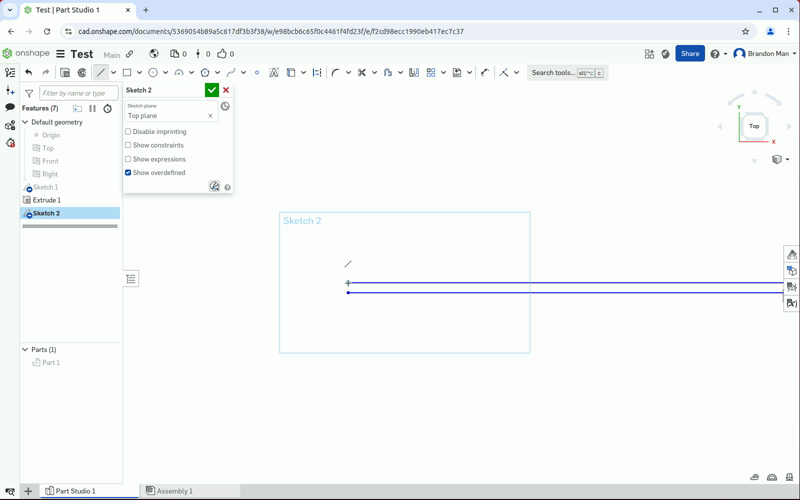
scroll(-6)
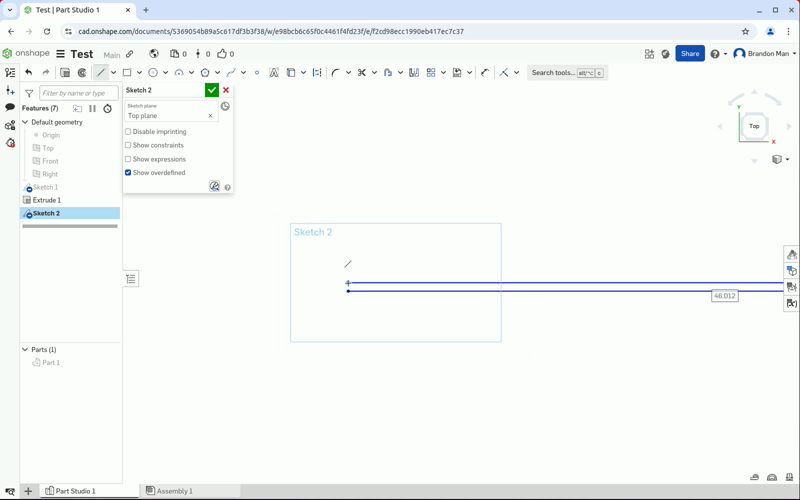
scroll(-6)
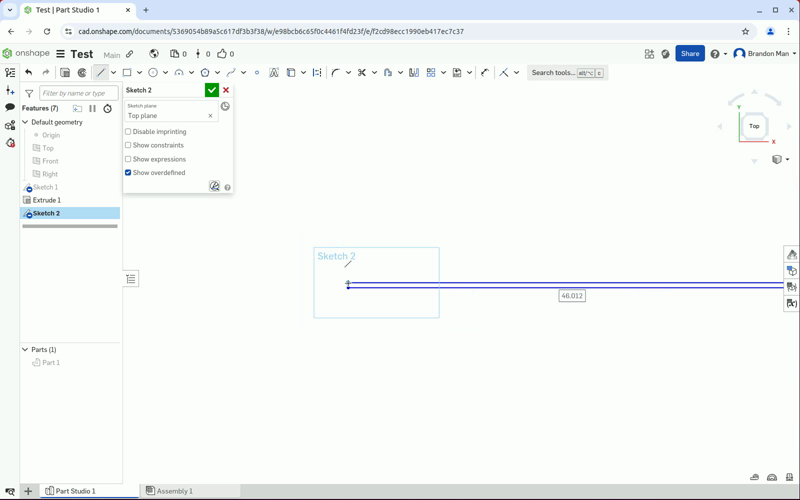
scroll(-6)
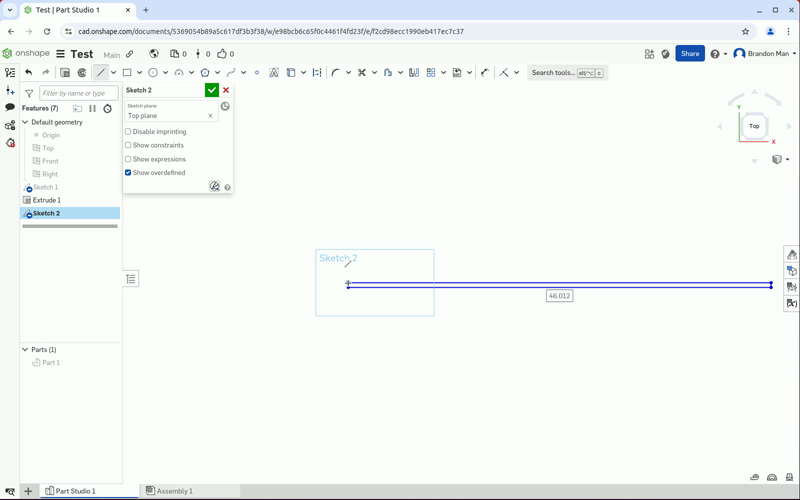
scroll(-6)
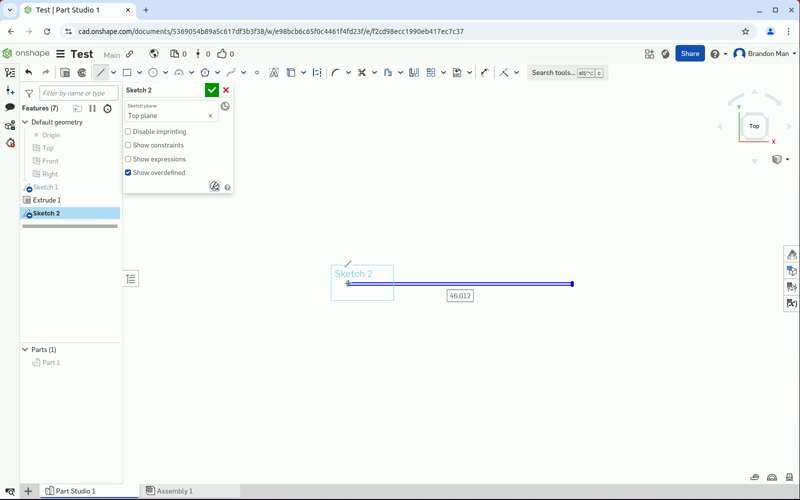
key_up(shift)
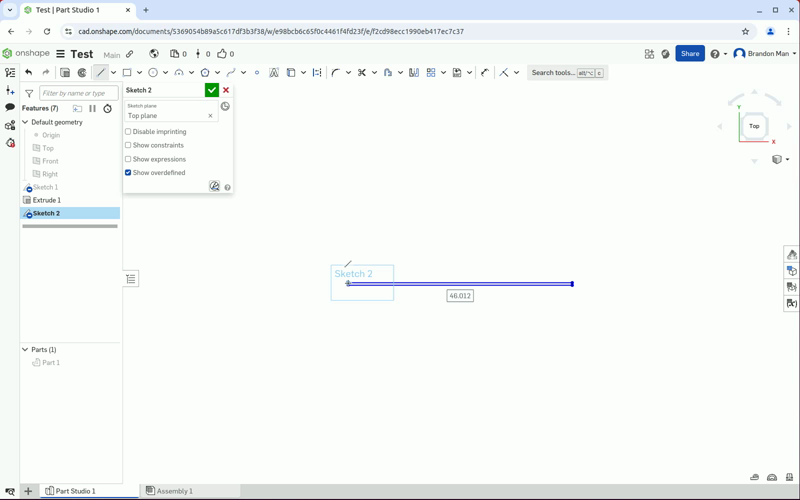
mouse_move(378, 282)
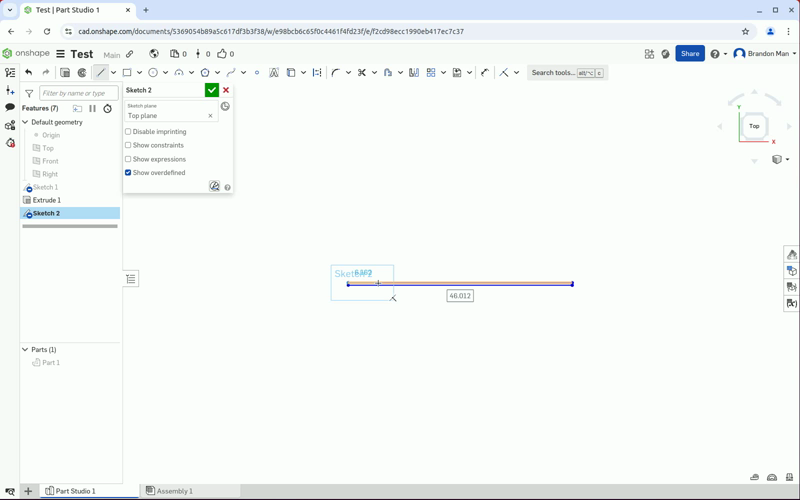
key_down(shift)
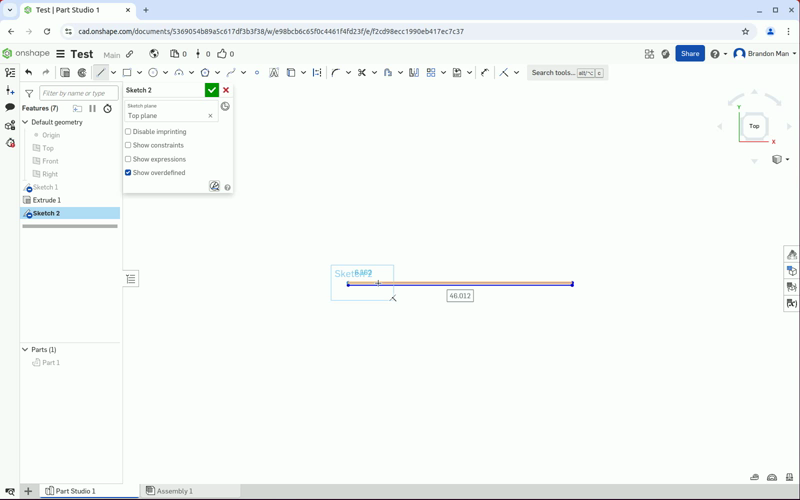
mouse_move(348, 285)
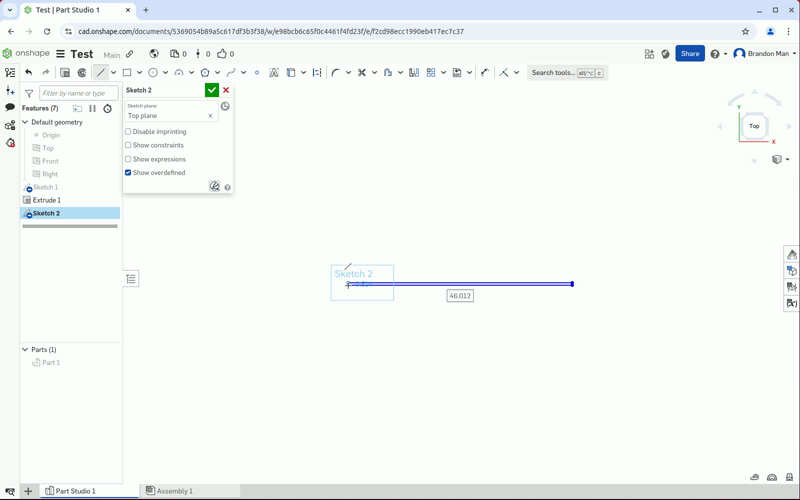
scroll(6)
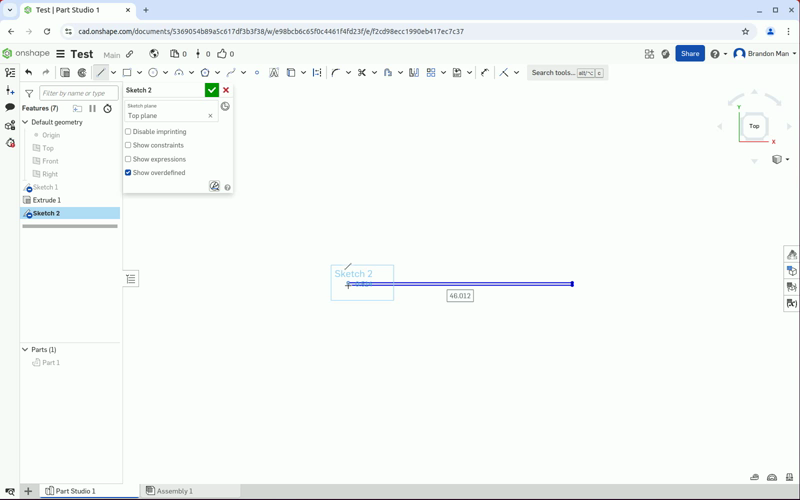
scroll(6)
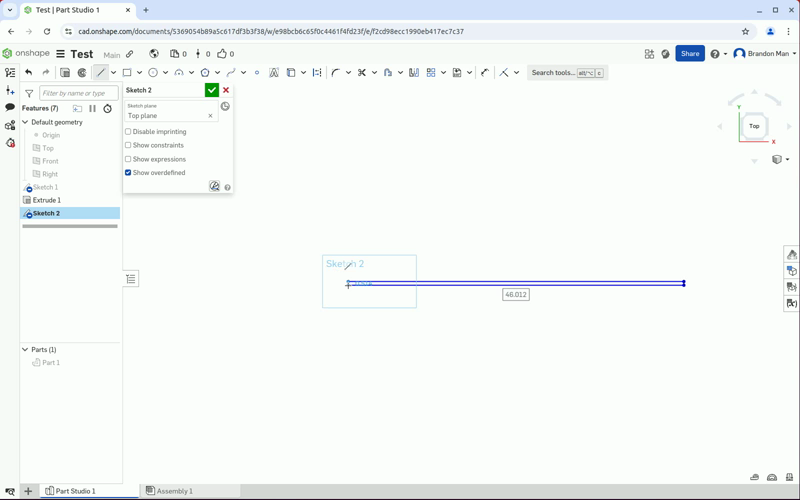
scroll(6)
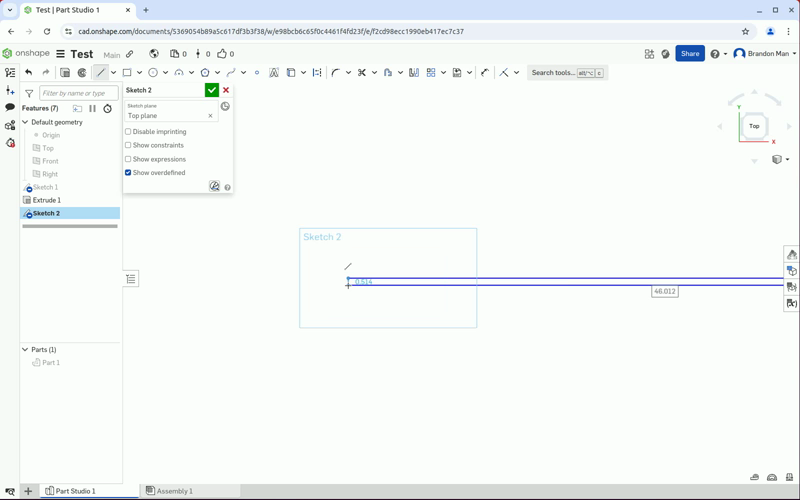
scroll(6)
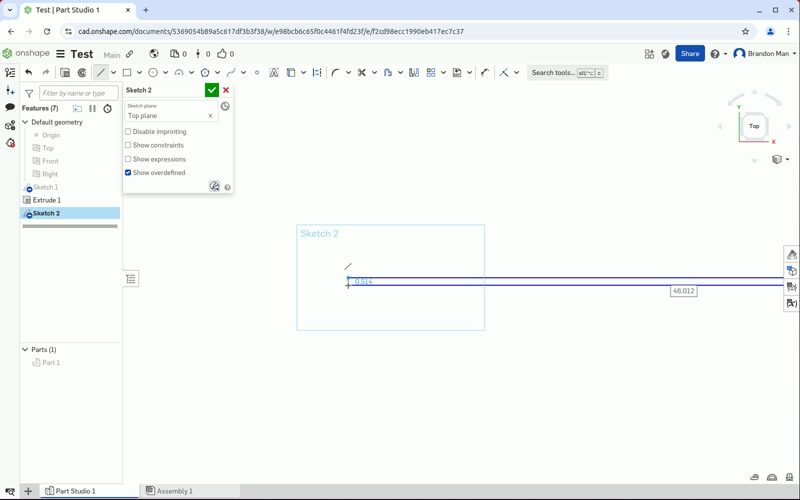
scroll(6)
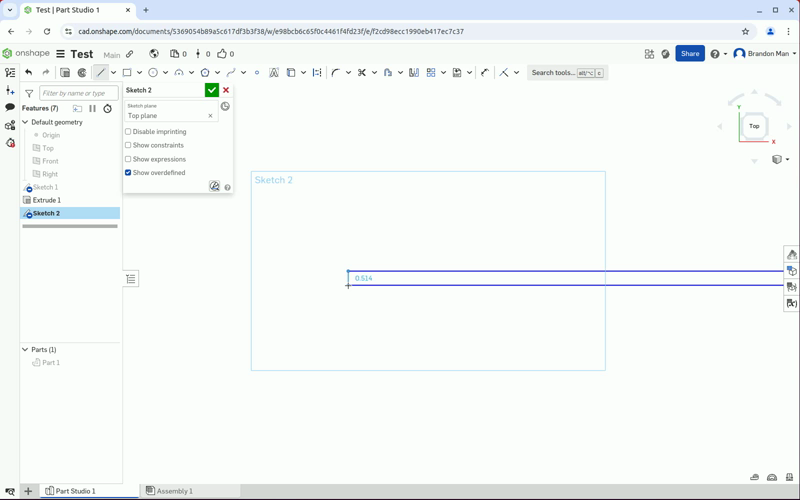
scroll(6)
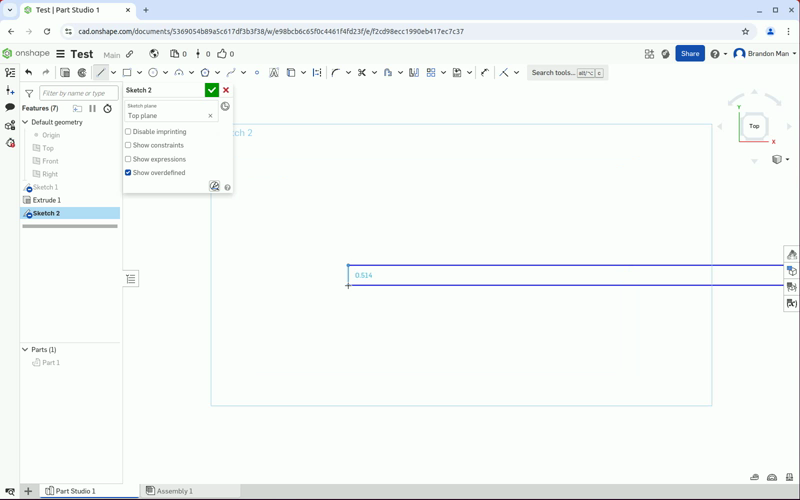
scroll(6)
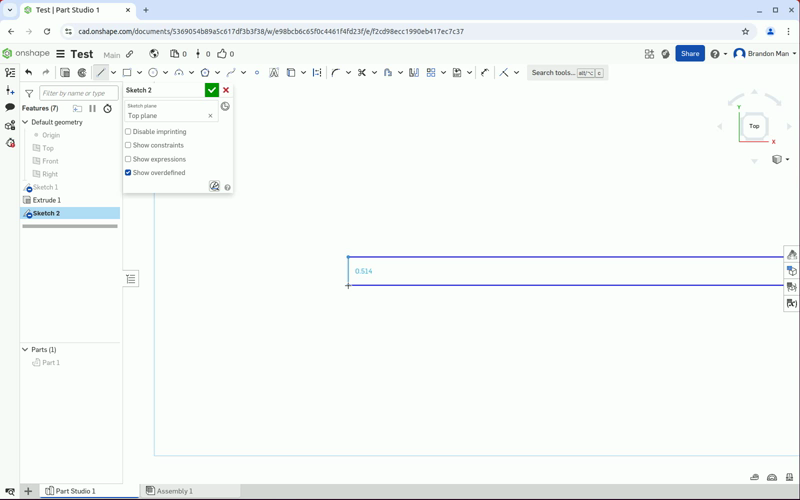
key_up(shift)
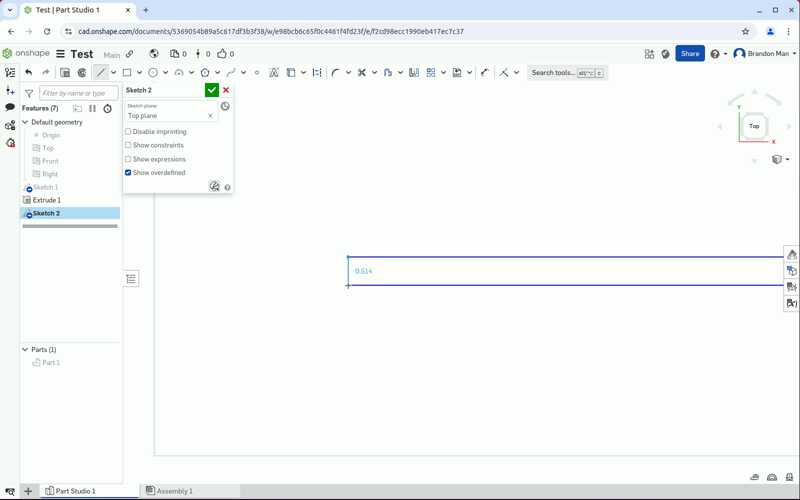
click(348, 285)
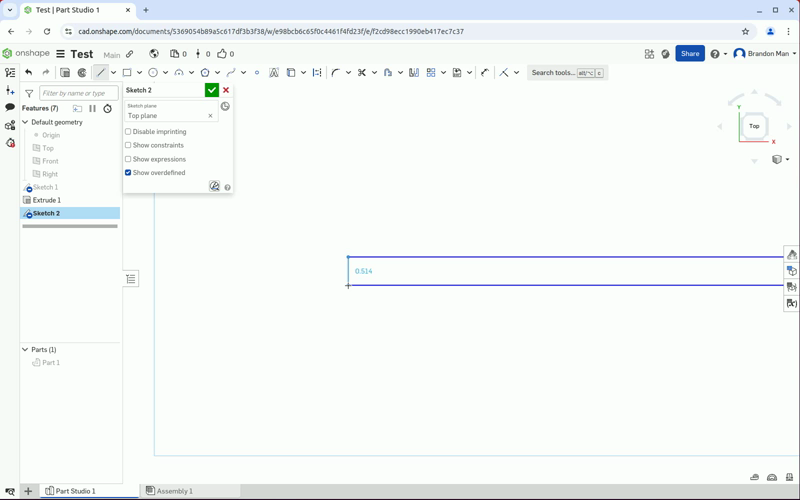
scroll(-6)
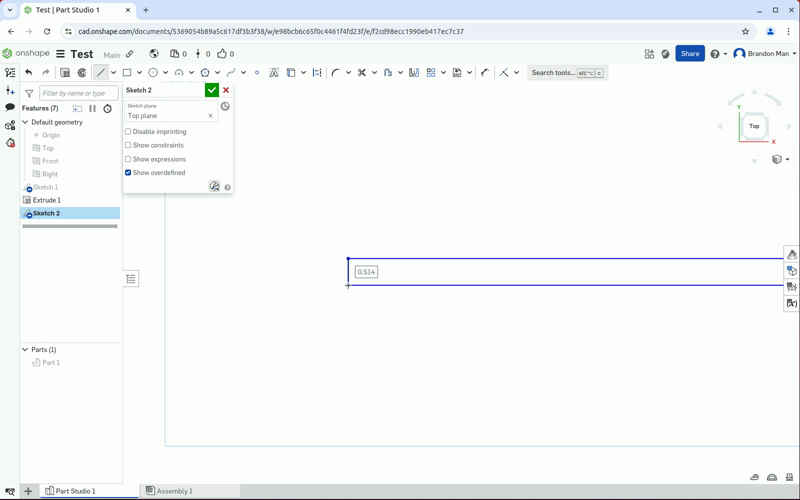
scroll(-6)
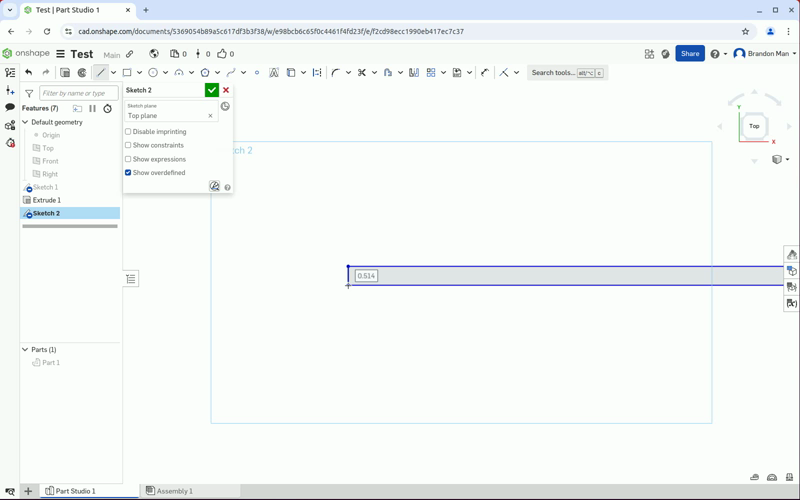
scroll(-6)
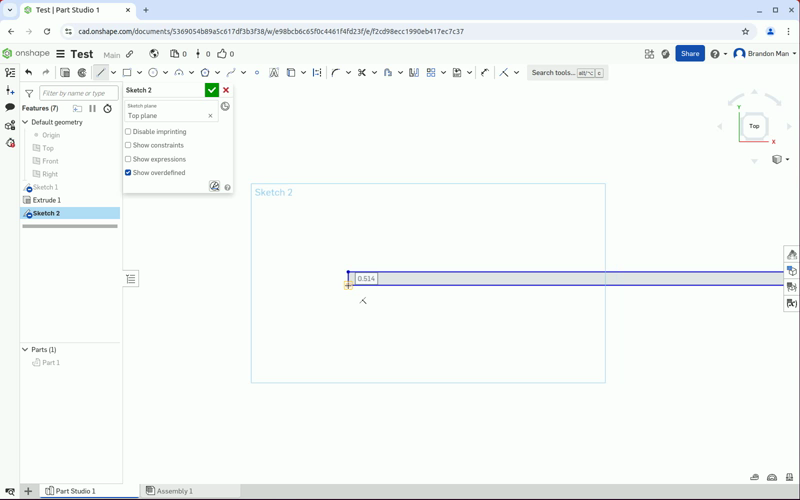
scroll(-6)
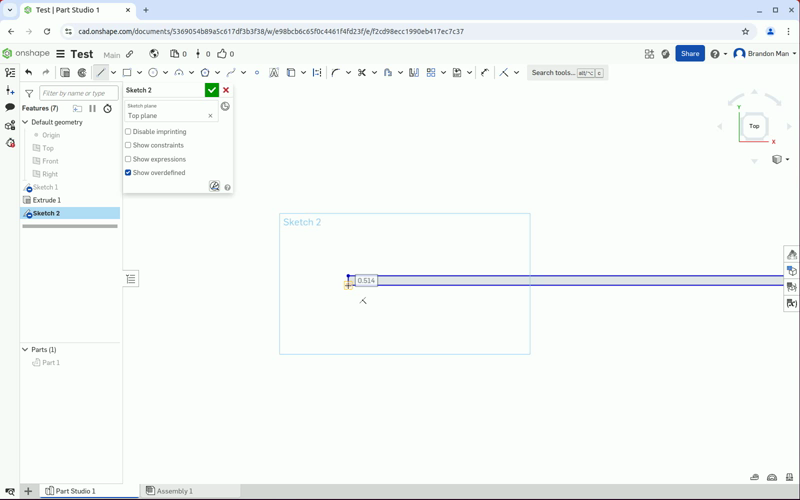
scroll(-6)
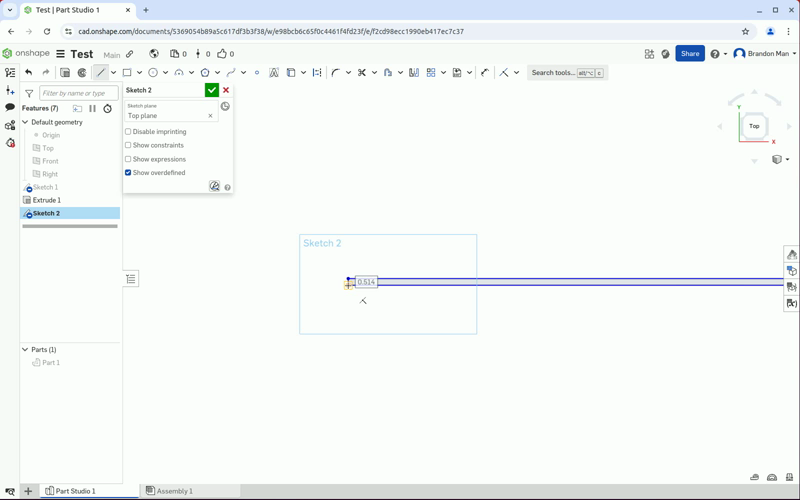
scroll(-6)
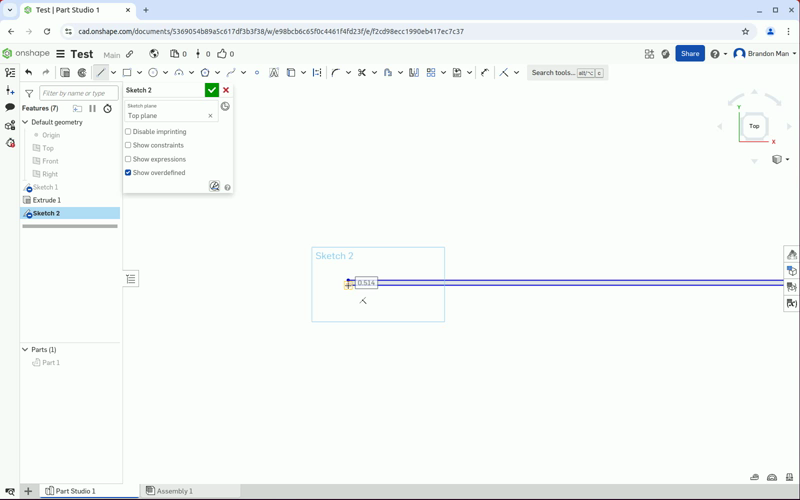
scroll(-6)
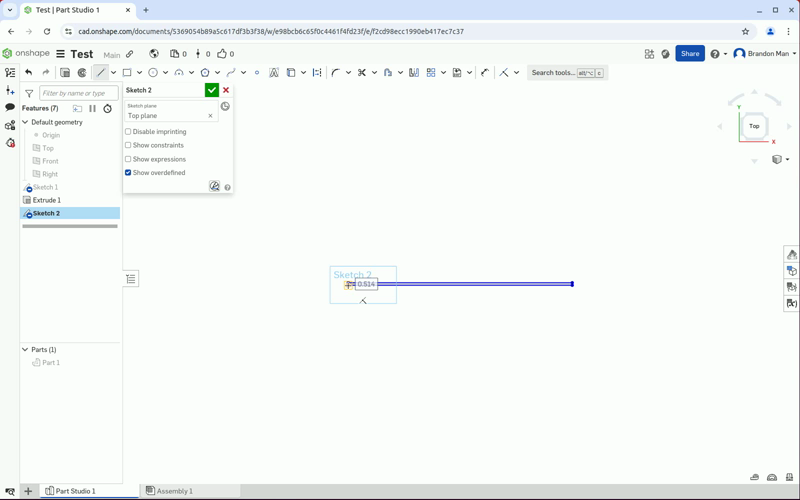
key(esc)
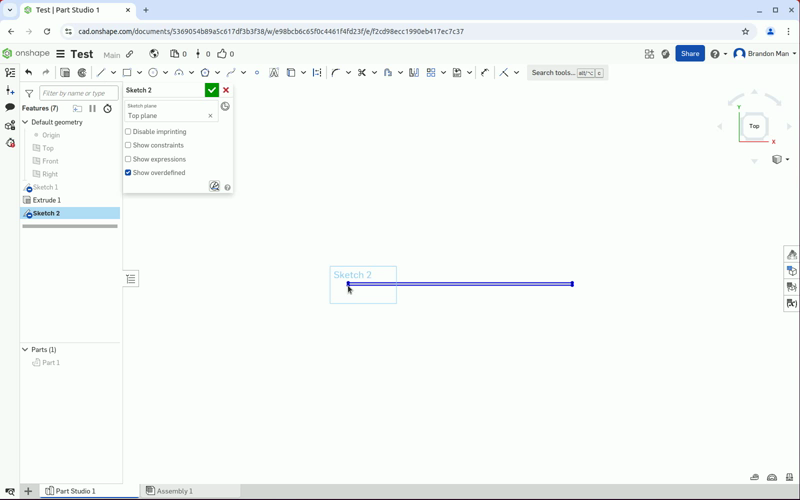
mouse_move(353, 283)
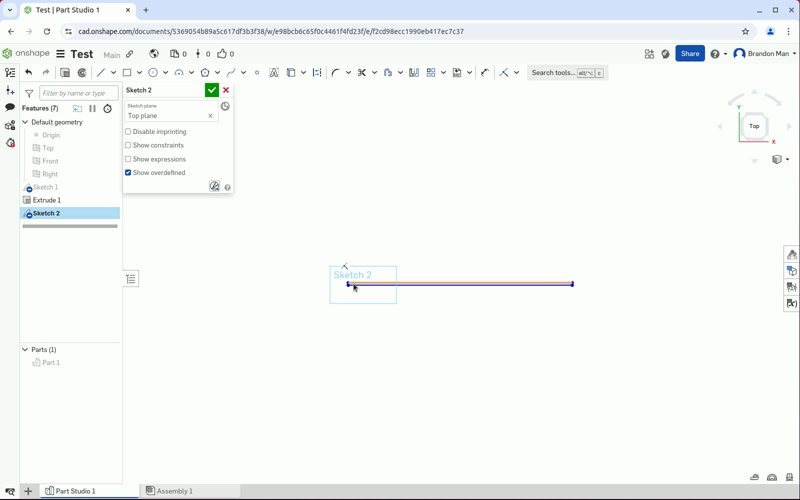
scroll(6)
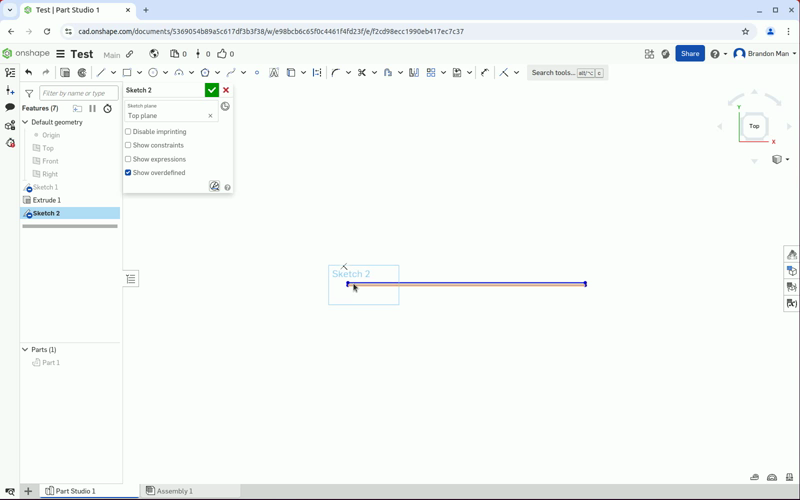
scroll(6)
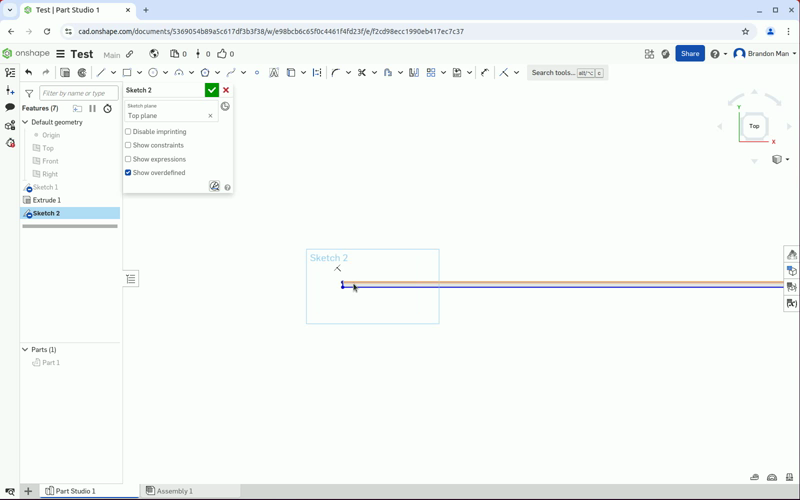
scroll(6)
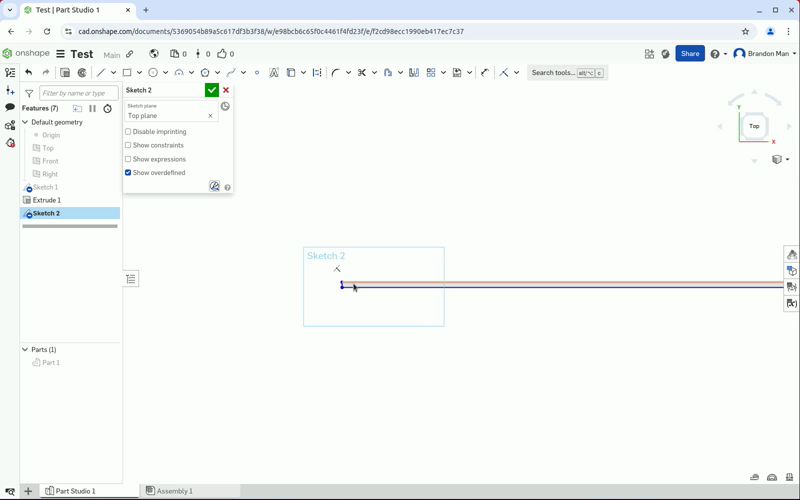
scroll(6)
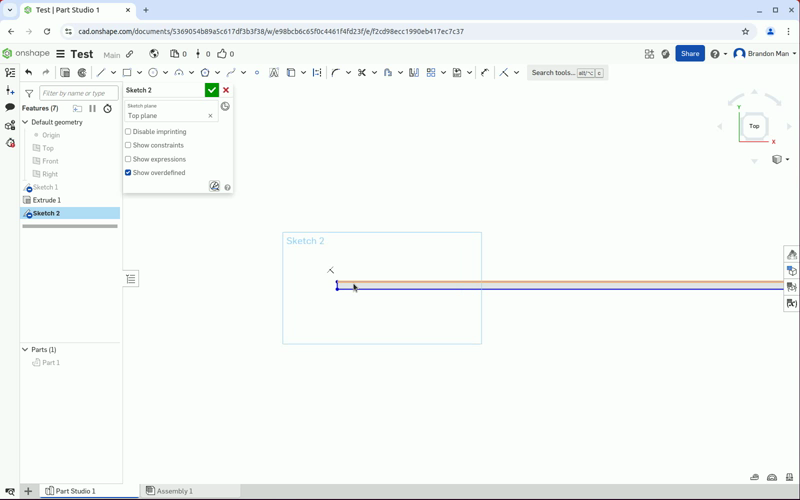
scroll(6)
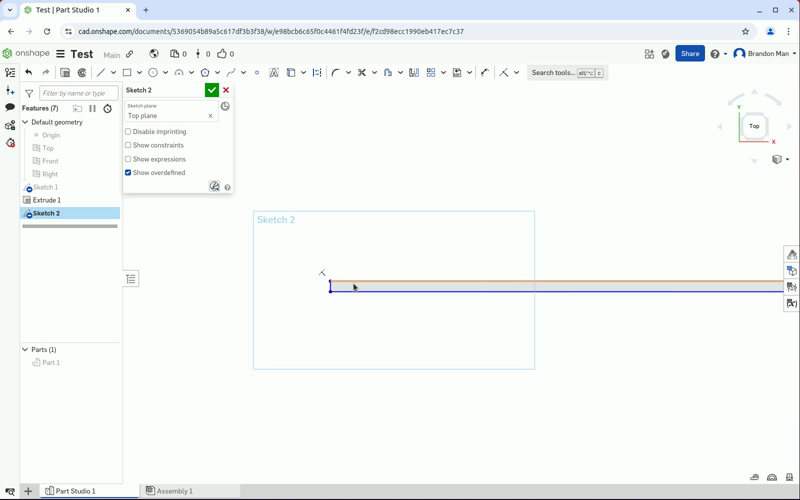
scroll(6)
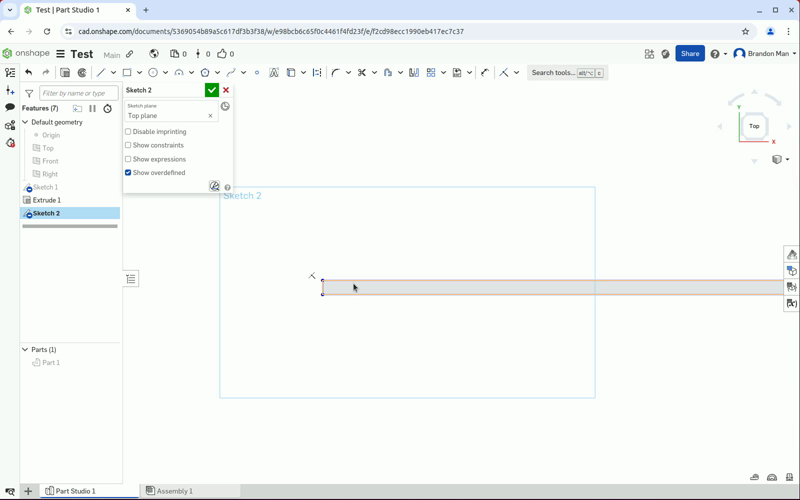
scroll(6)
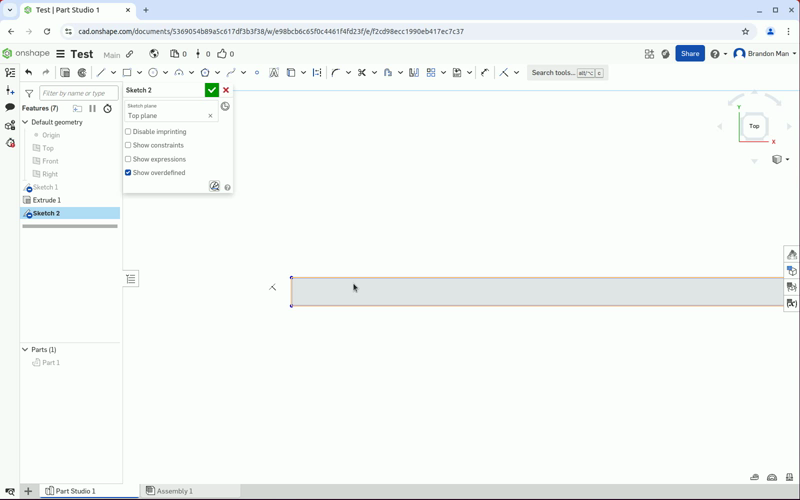
click(353, 283)
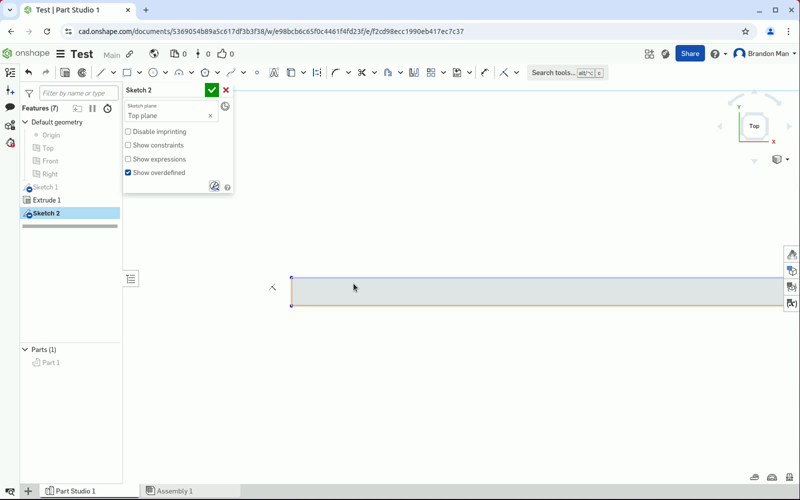
scroll(-6)
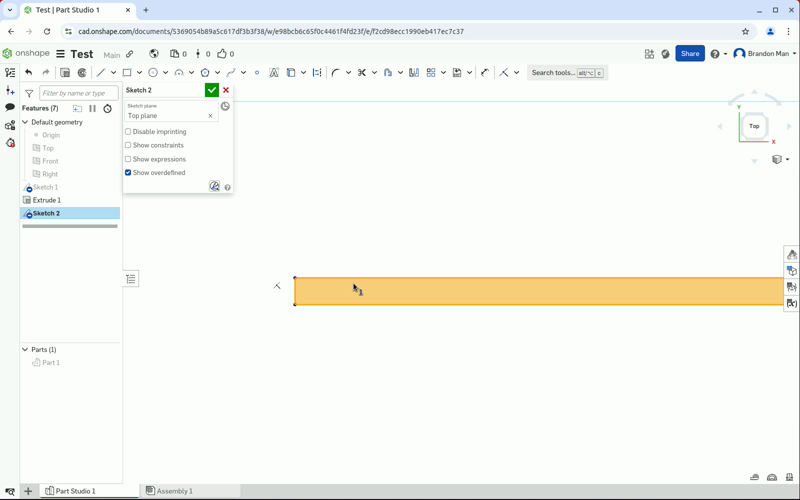
scroll(-6)
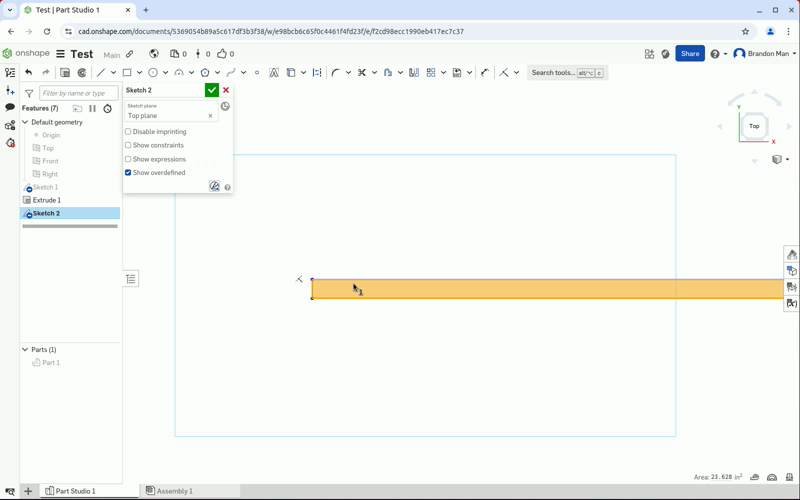
scroll(-6)
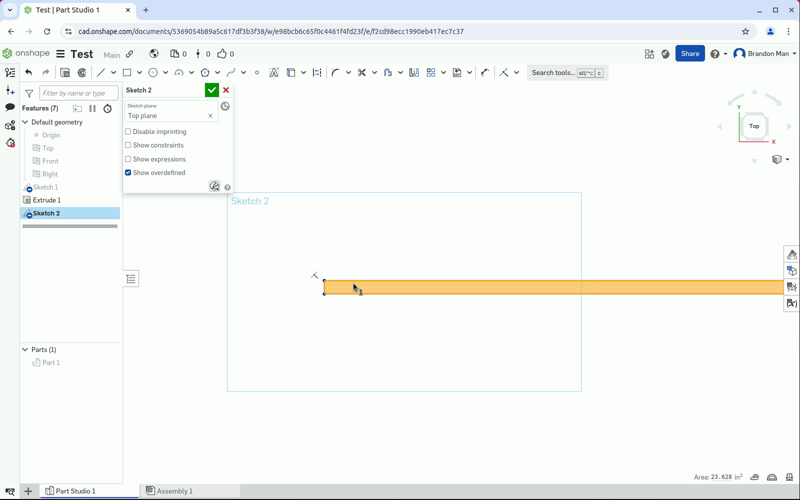
scroll(-6)
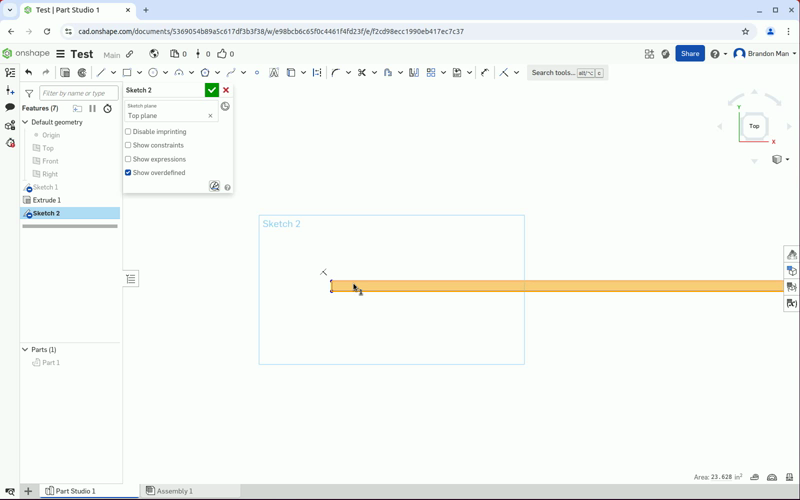
scroll(-6)
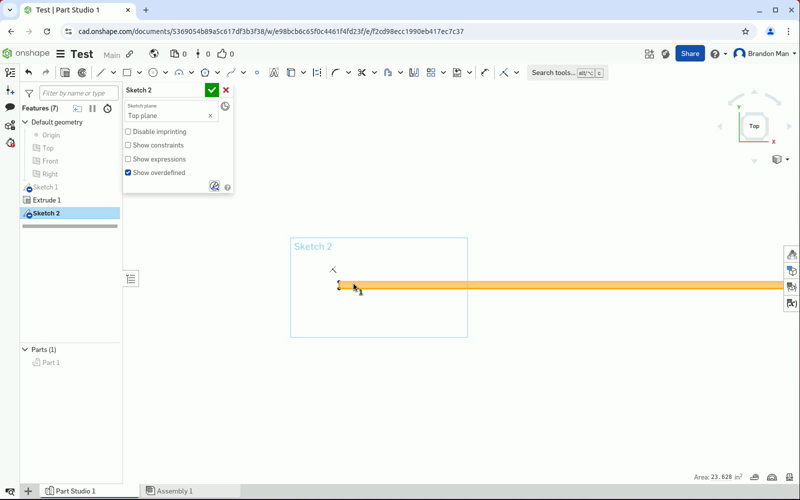
scroll(-6)
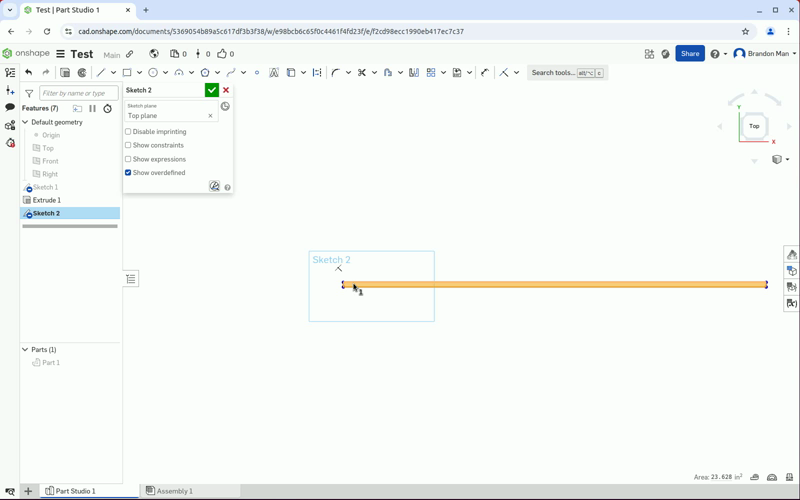
scroll(-6)
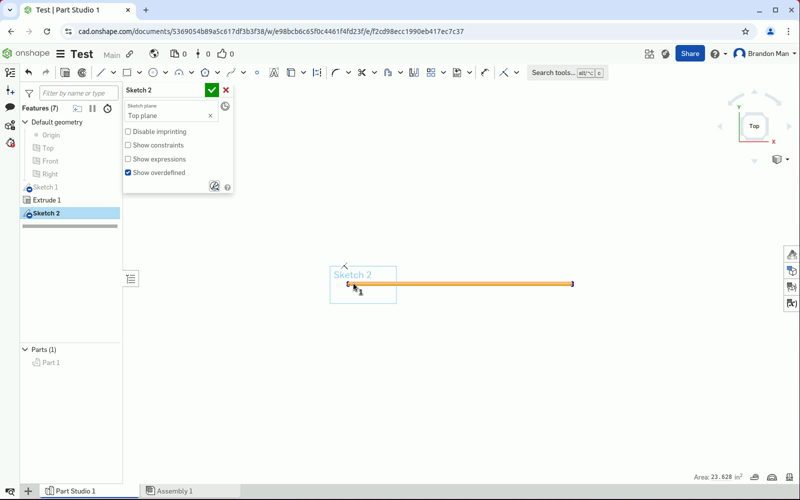
mouse_move(73, 352)
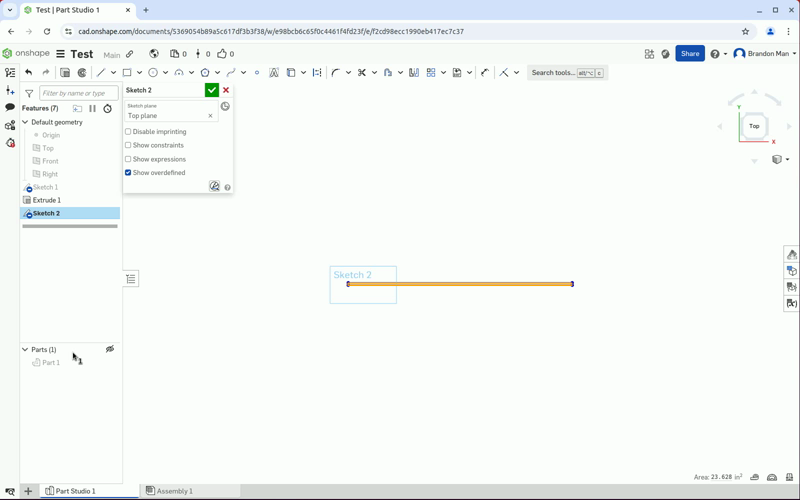
key(shift+y)
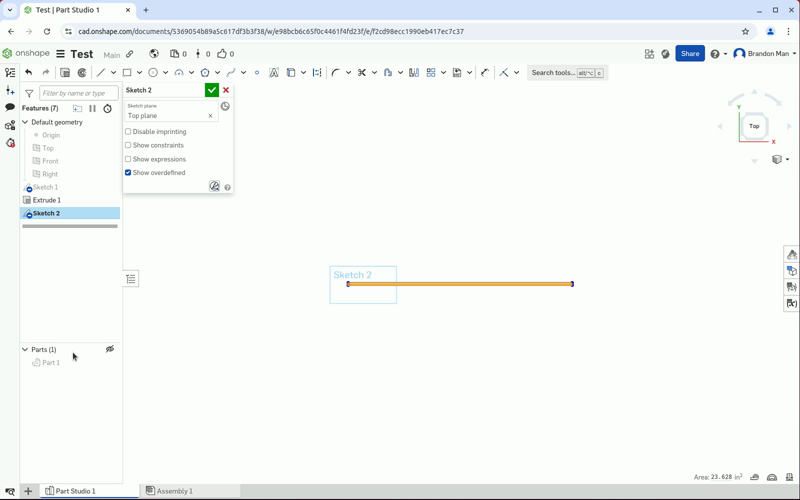
key(shift+e)
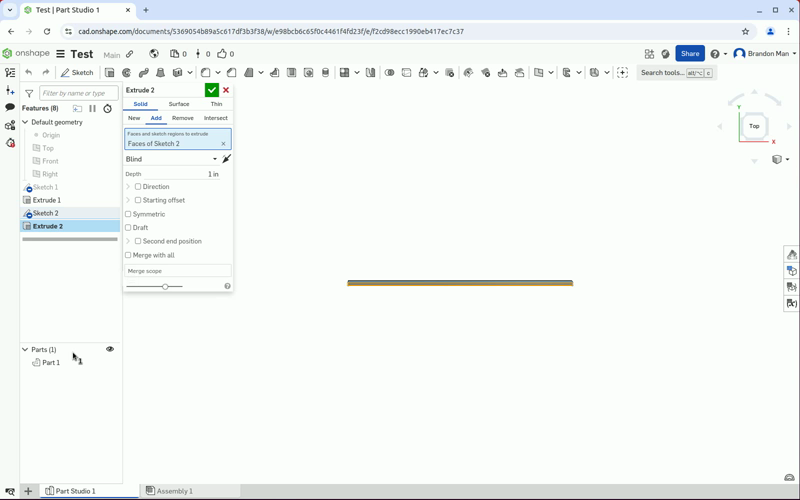
mouse_move(143, 106)
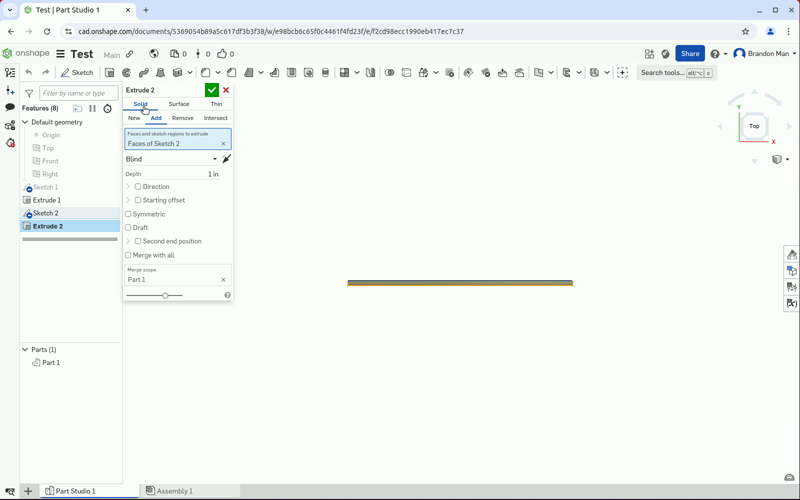
click(143, 106)
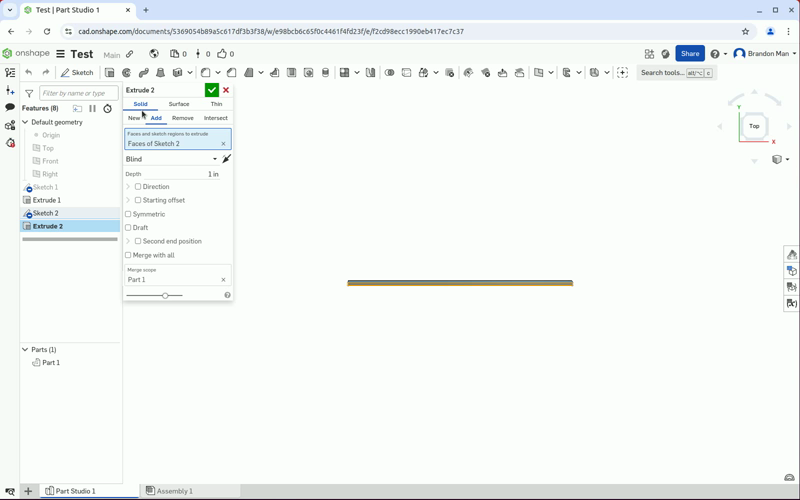
mouse_move(137, 120)
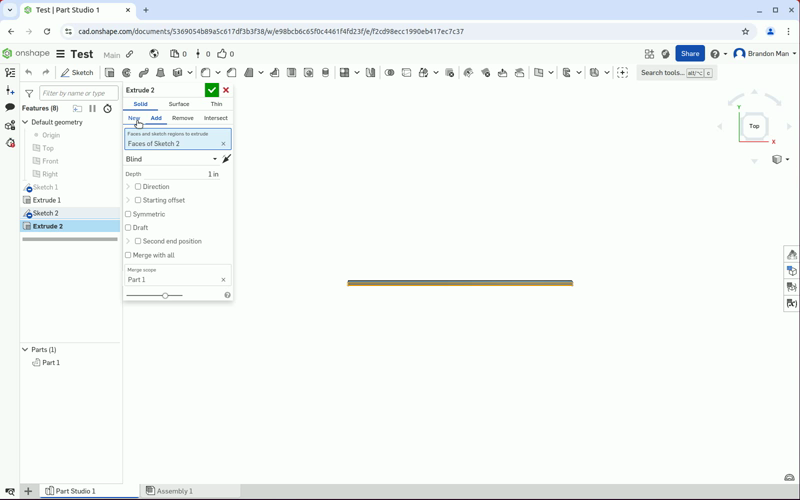
click(137, 120)
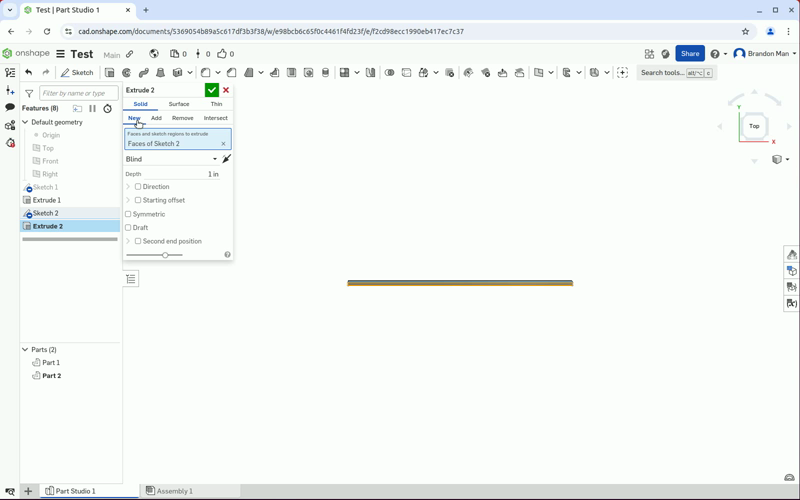
key(tab, 4)
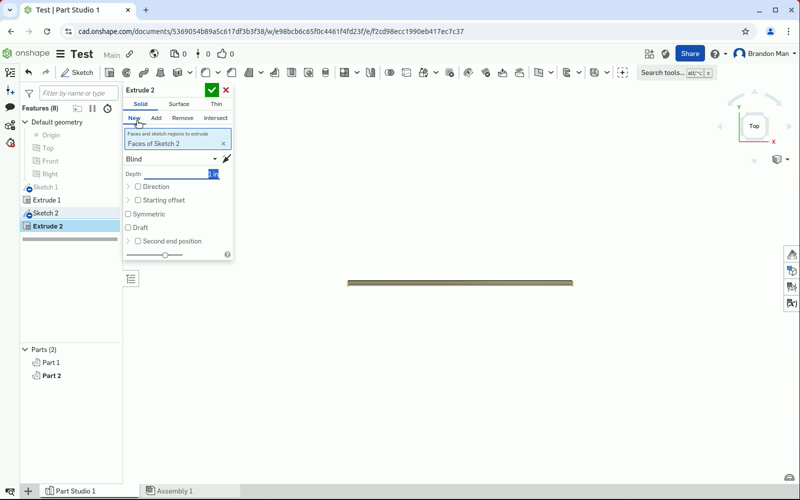
text(2.408)
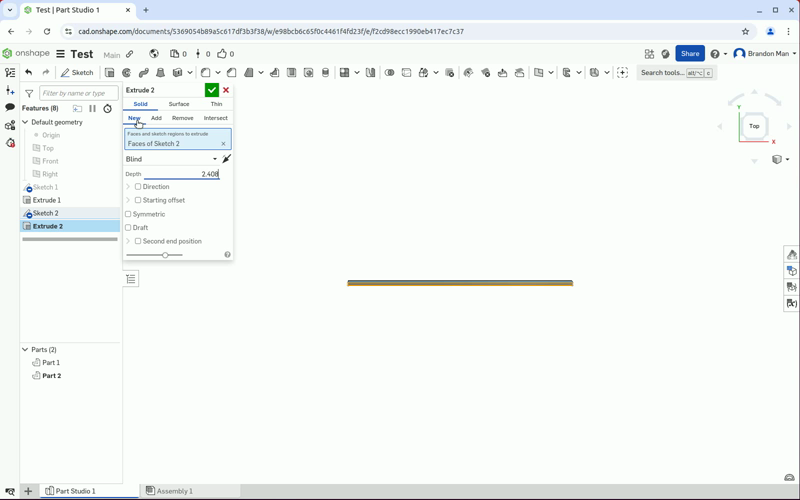
key(tab, 3)
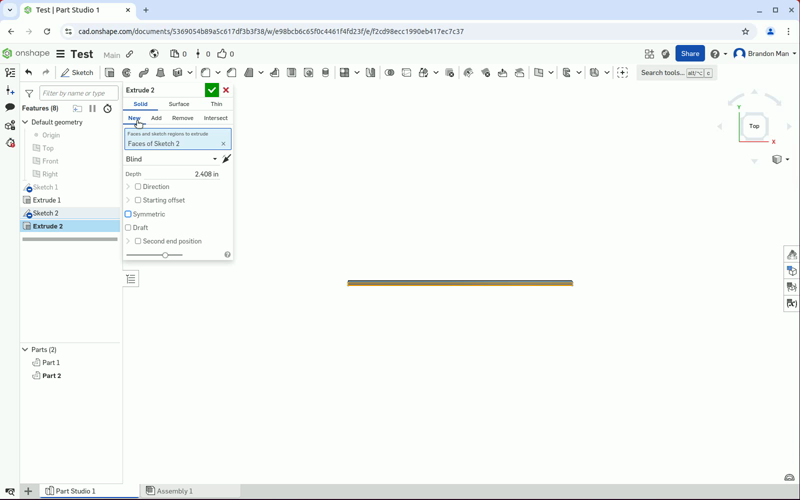
key(space)
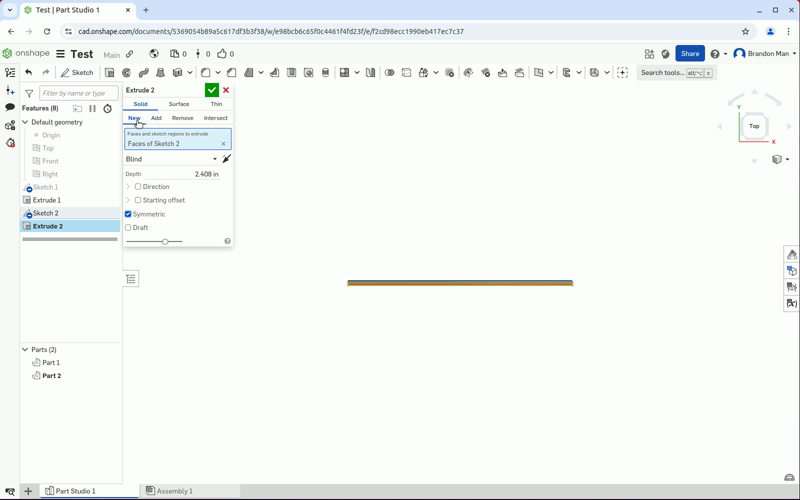
key(enter)
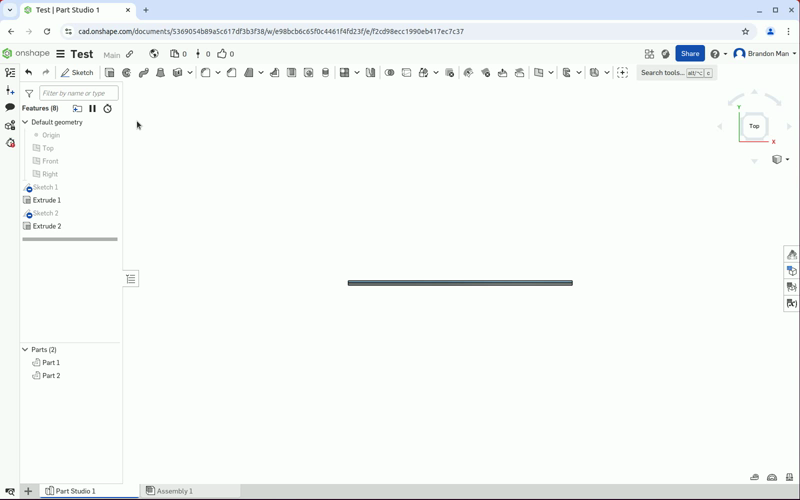
key(shift+h)
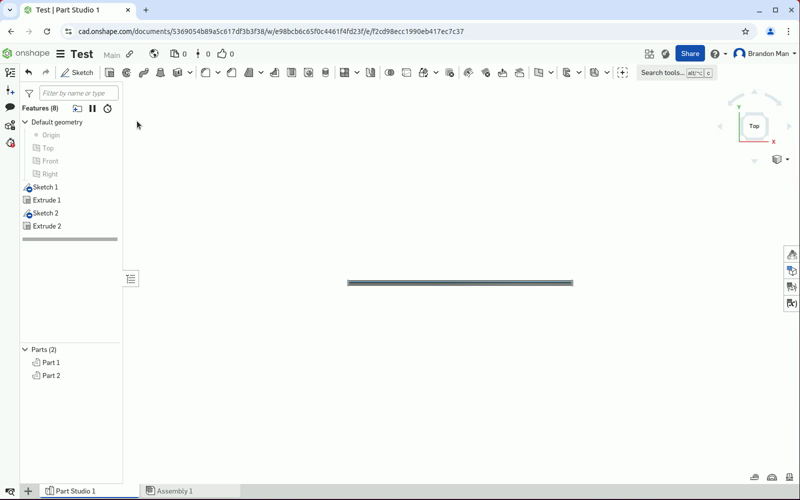
key(shift+h)
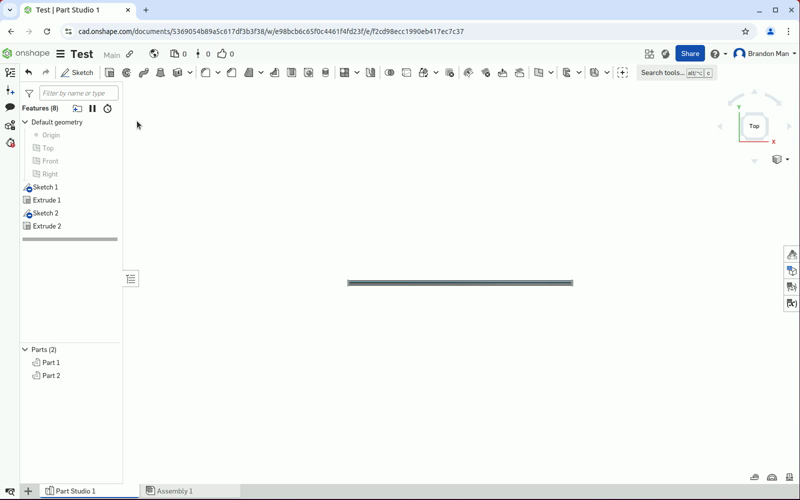
key(shift+7)
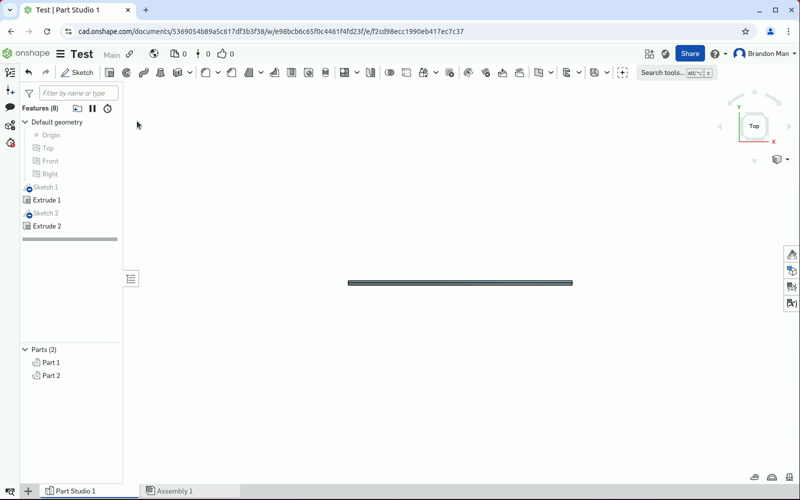
key(up, 3)
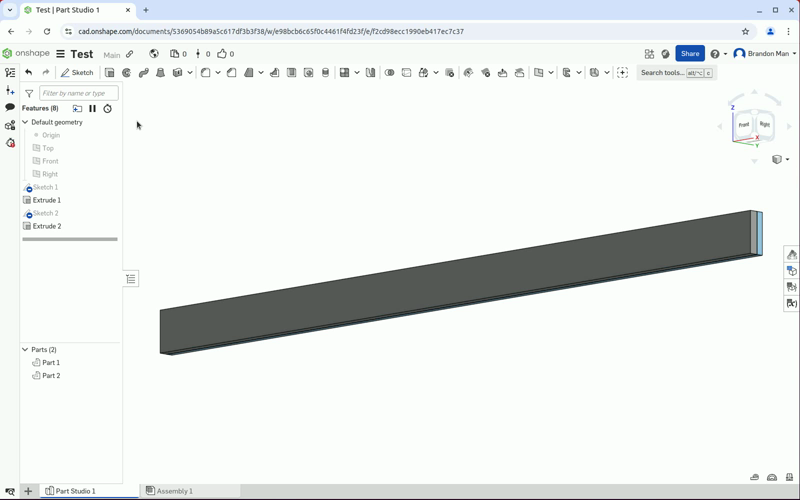
key(left, 3)
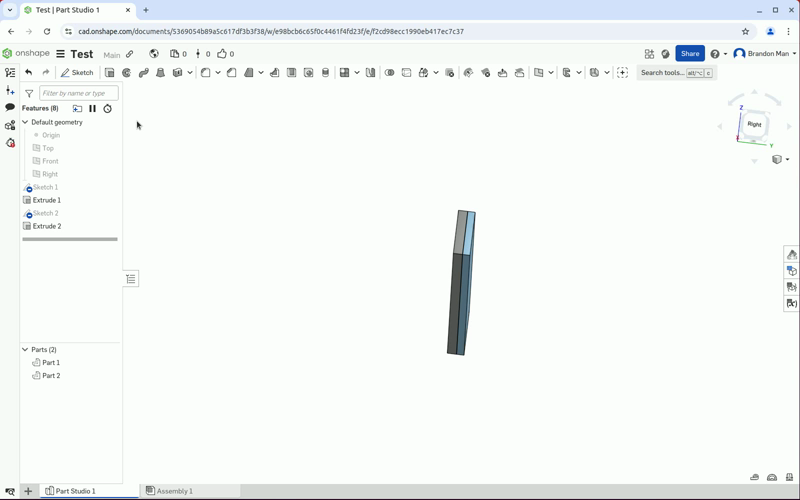
key(right, 3)
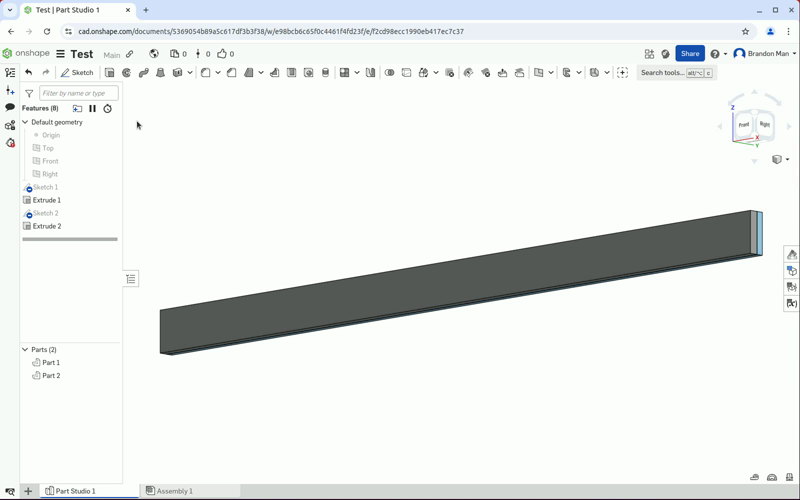
key(down, 3)
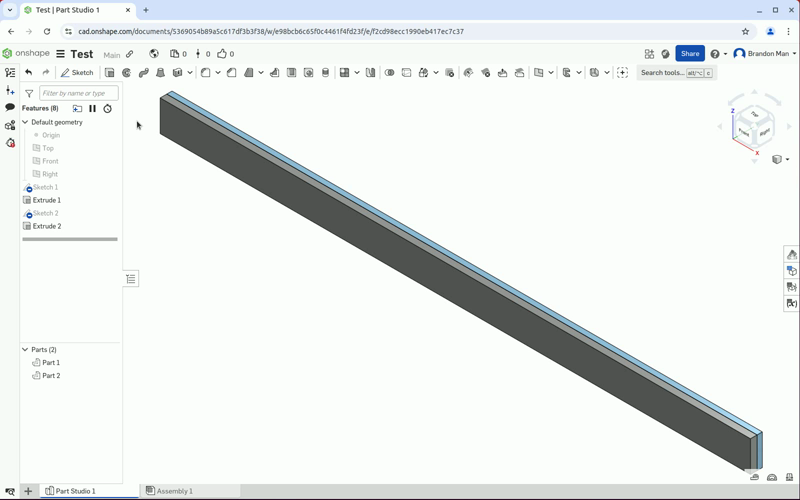
mouse_move(73, 189)
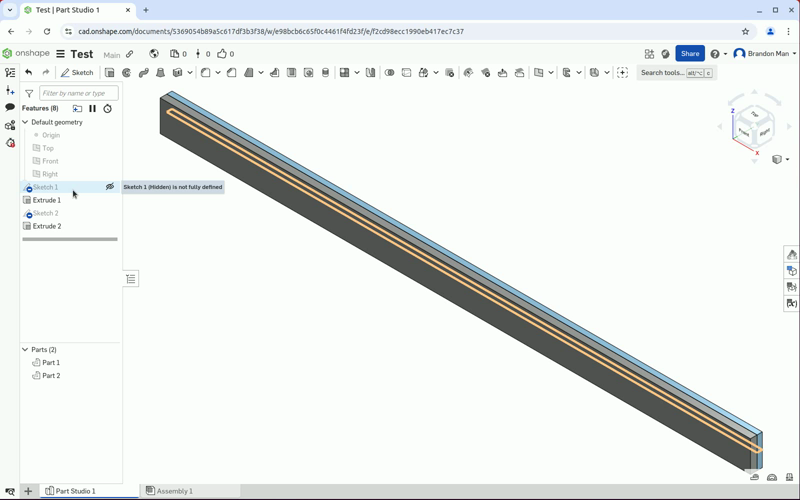
click(73, 189)